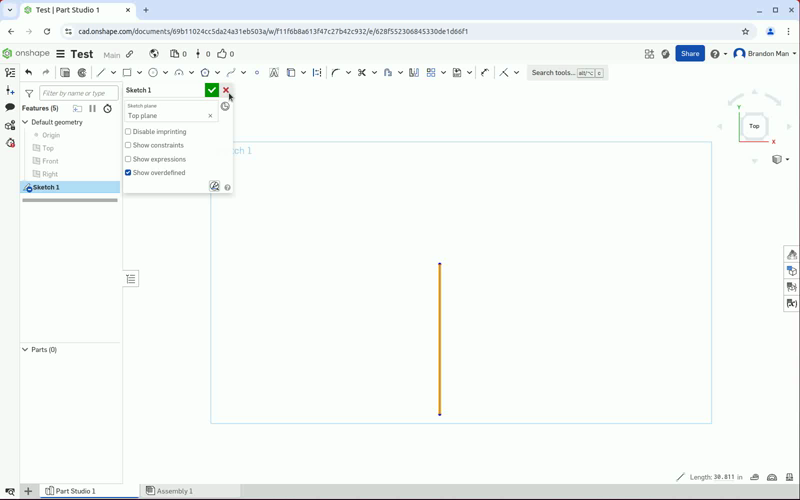
key(shift+h)
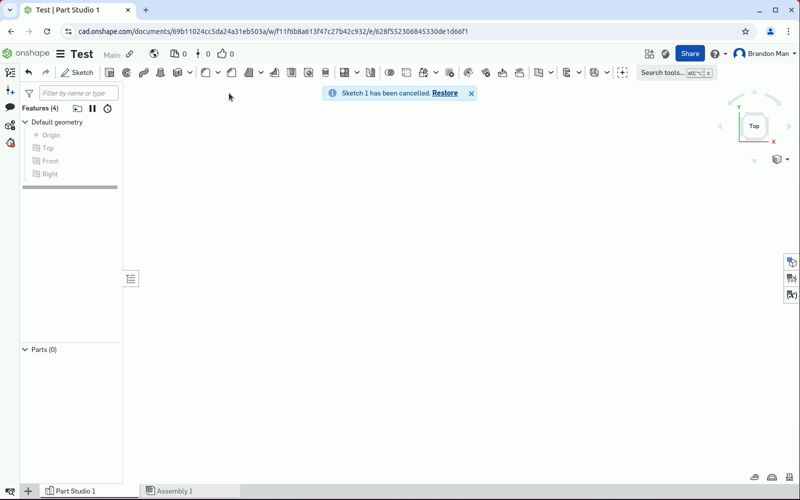
mouse_move(73, 352)
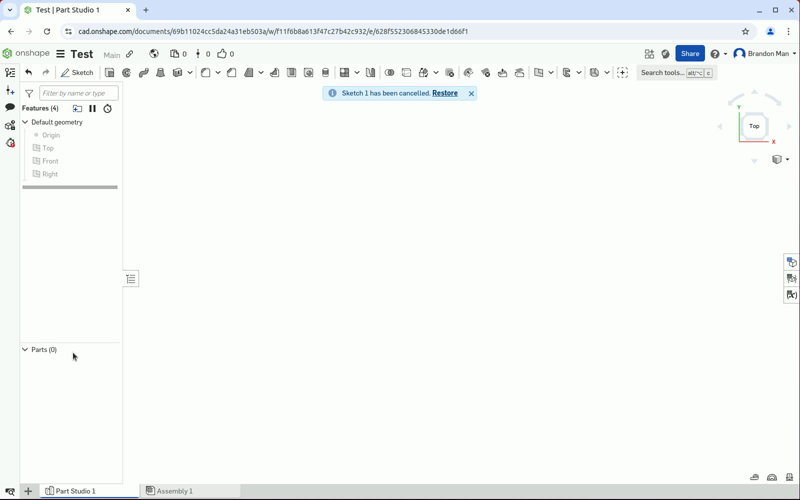
key(y)
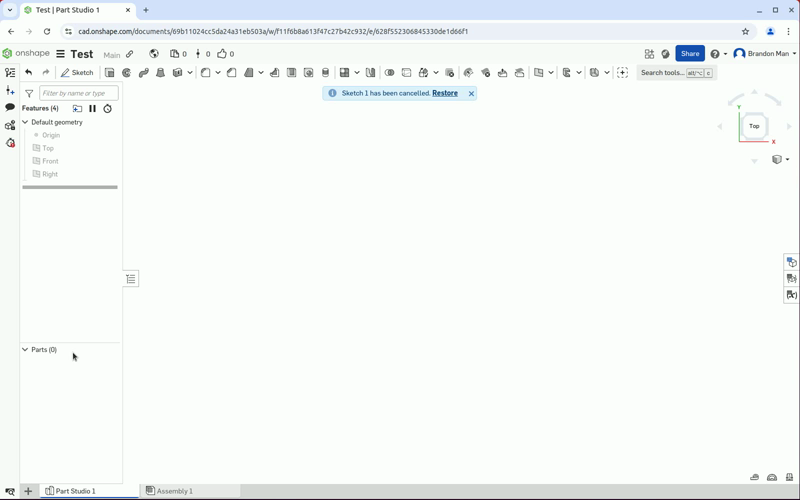
key(shift+p)
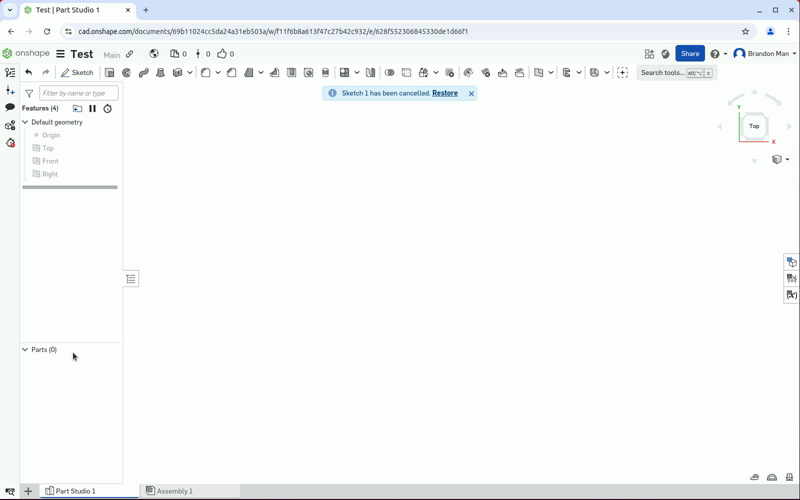
key(space)
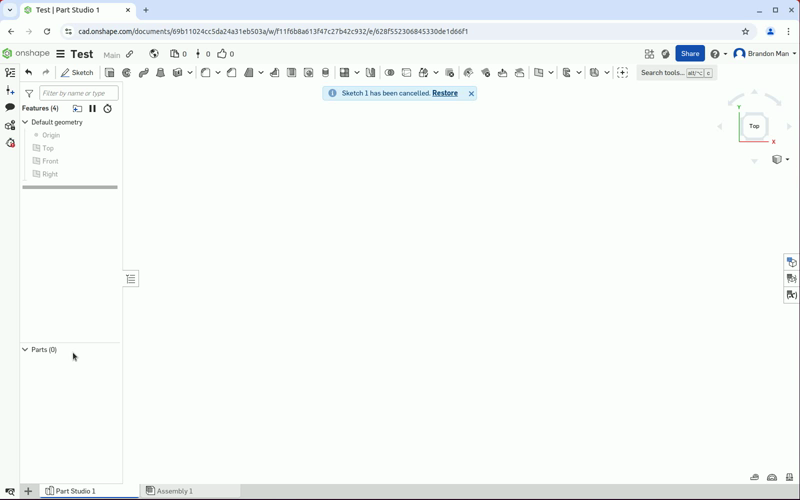
key_down(shift)
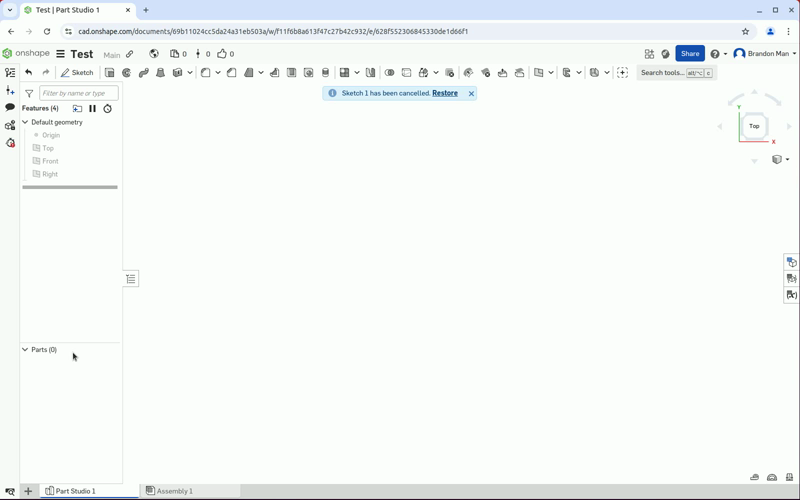
key(up)
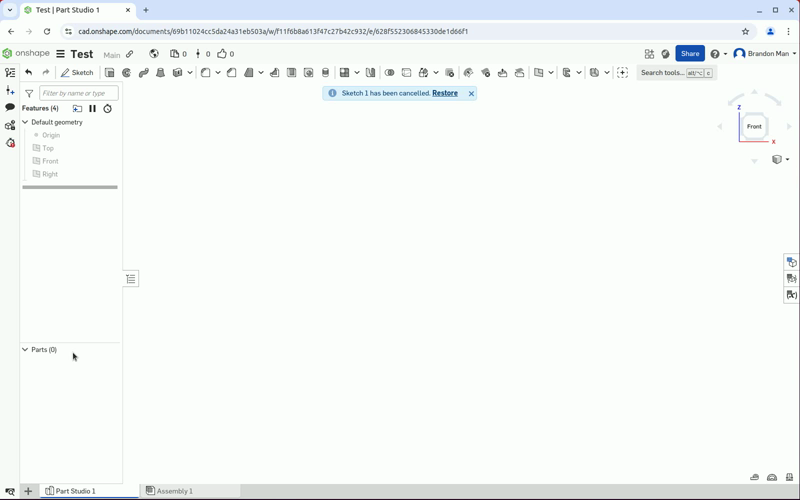
key_up(shift)
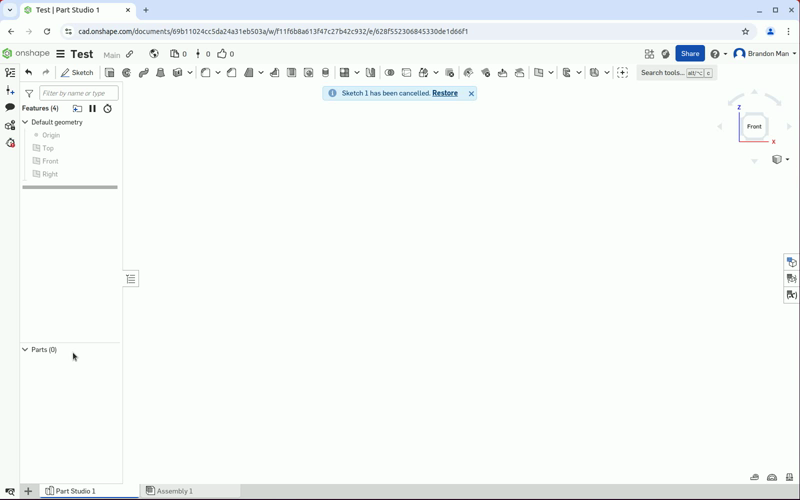
mouse_move(73, 352)
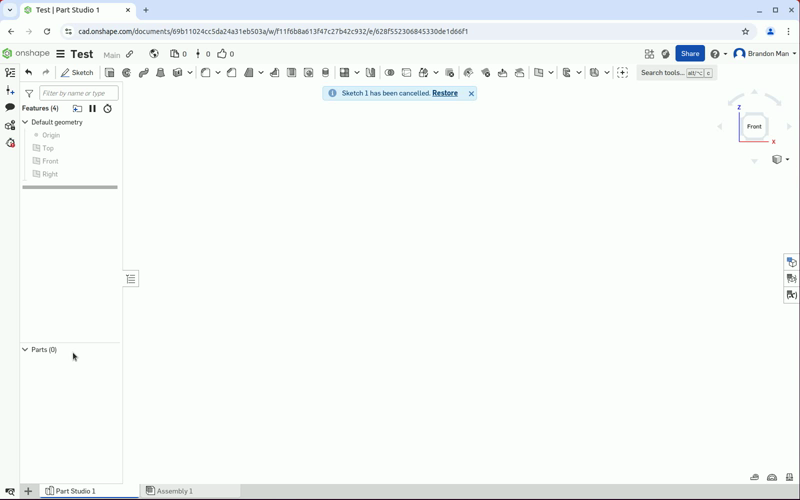
key(shift+y)
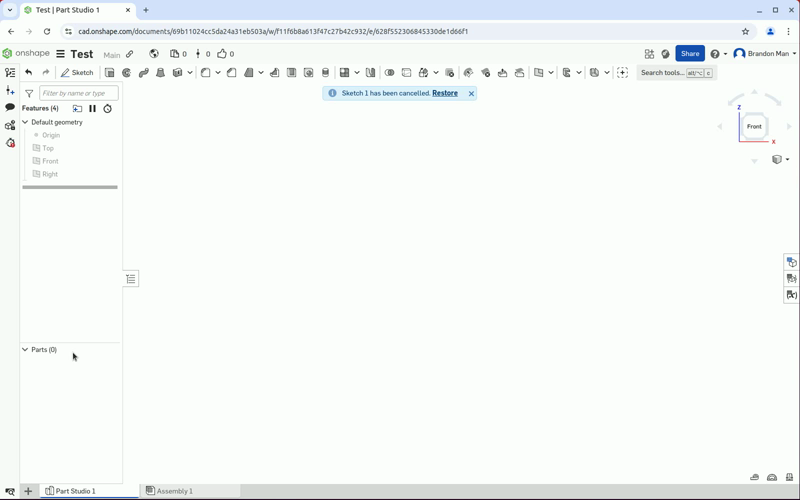
key(shift+s)
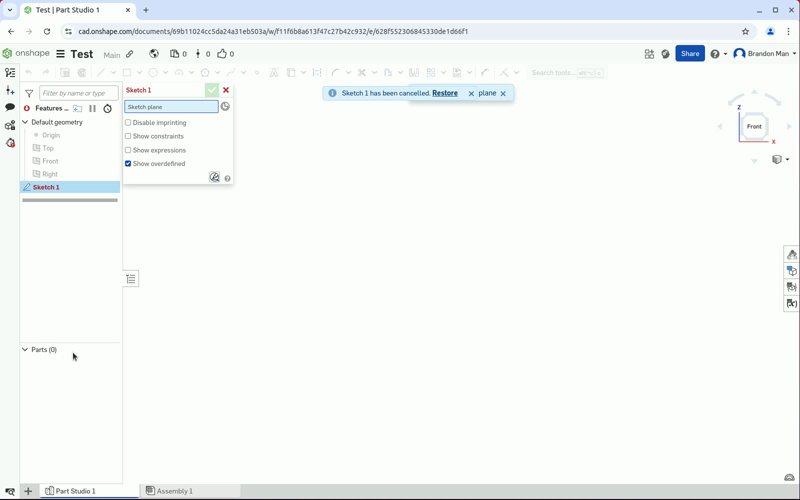
mouse_move(73, 163)
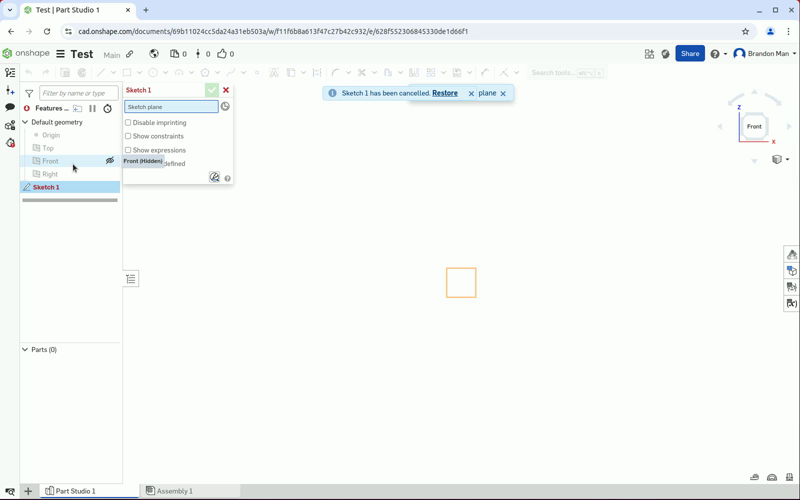
click(73, 163)
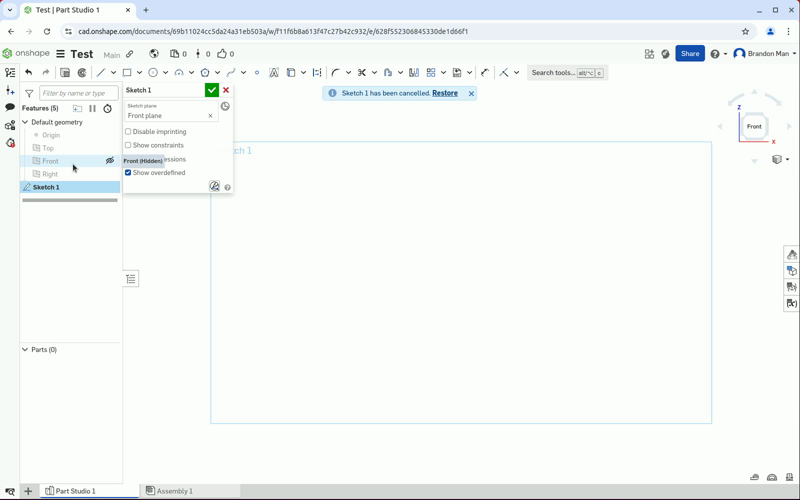
mouse_move(73, 352)
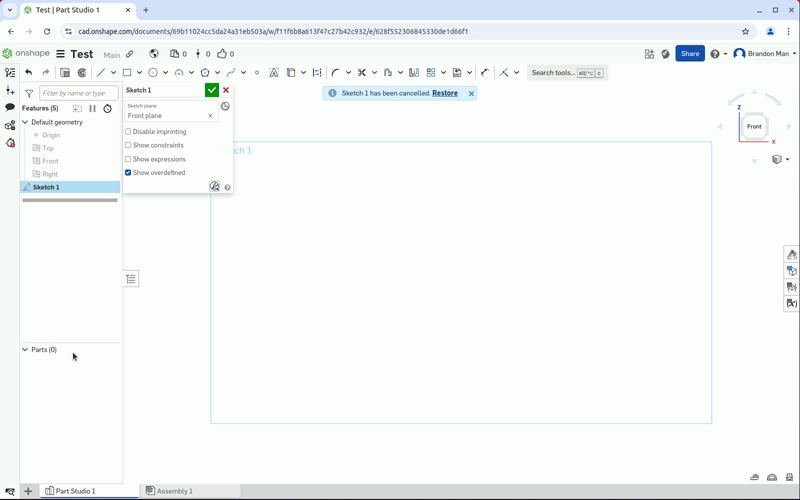
key(y)
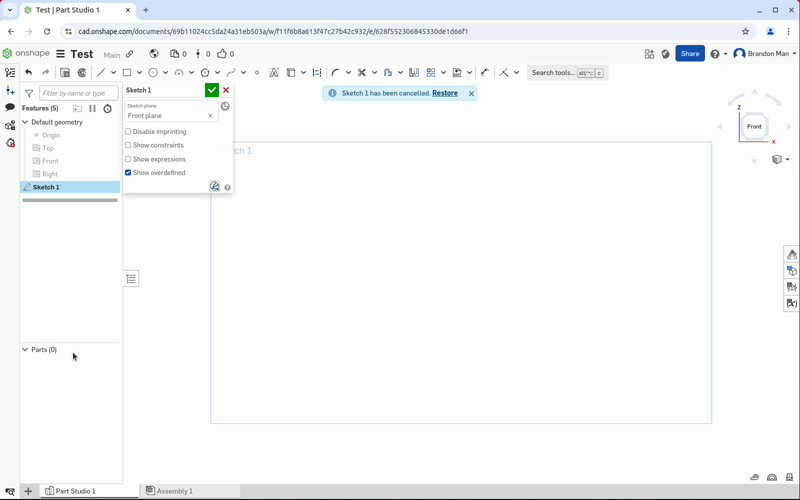
key(l)
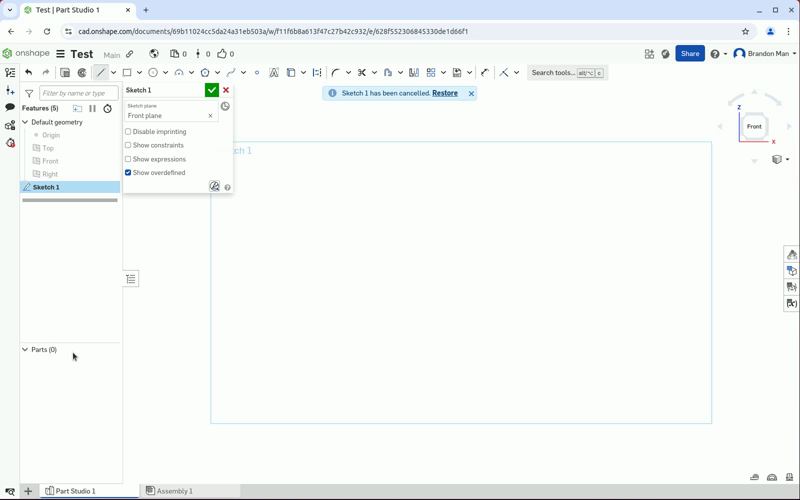
key_down(shift)
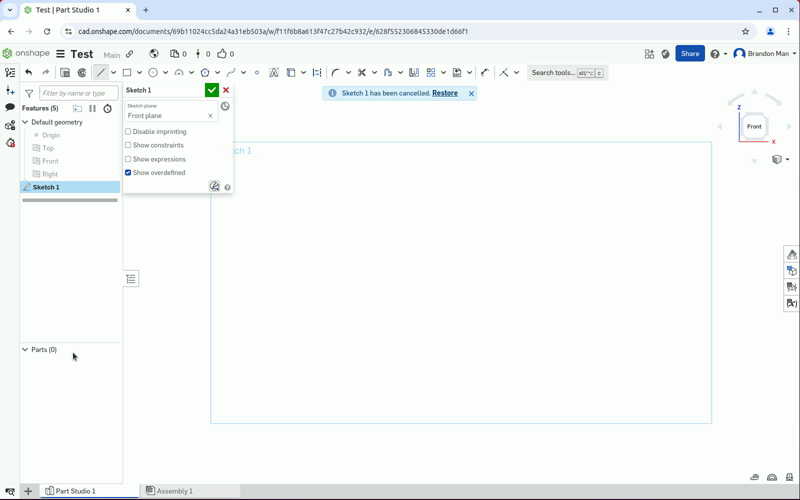
mouse_move(348, 395)
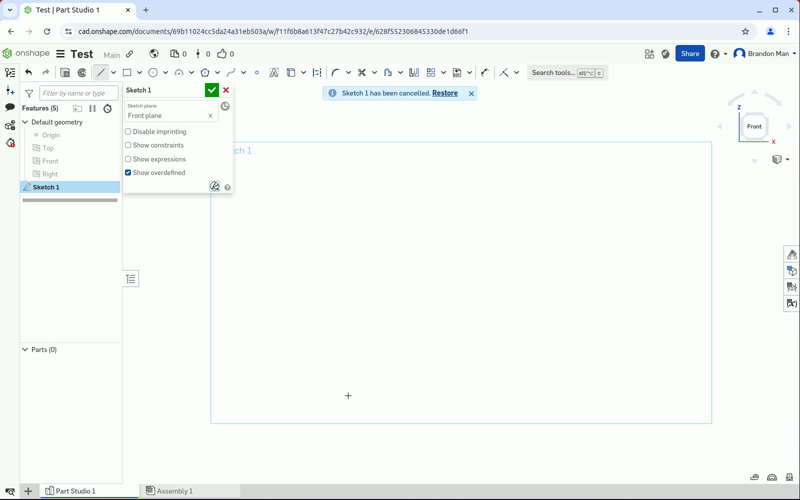
click(348, 395)
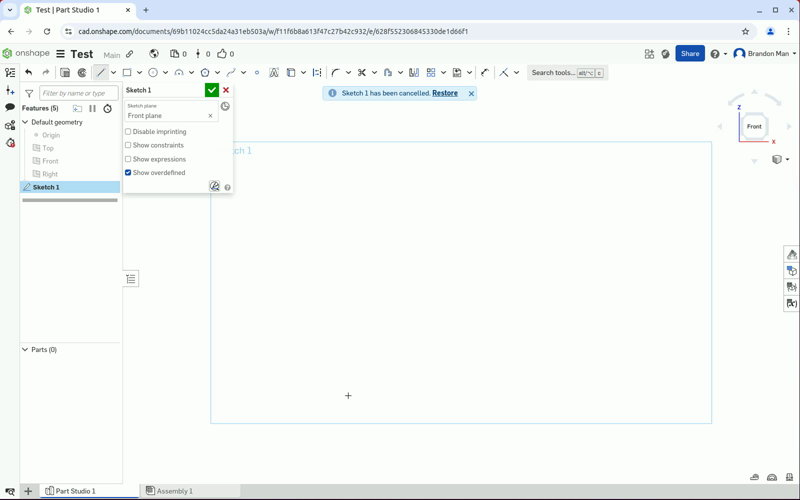
key_up(shift)
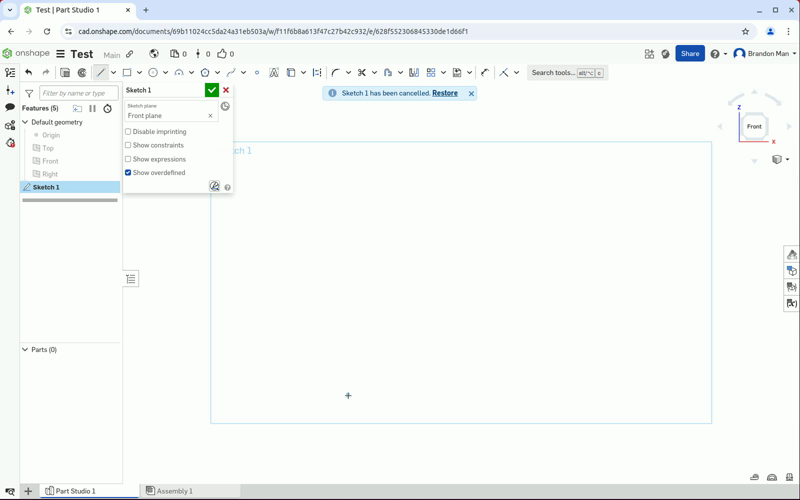
key_down(shift)
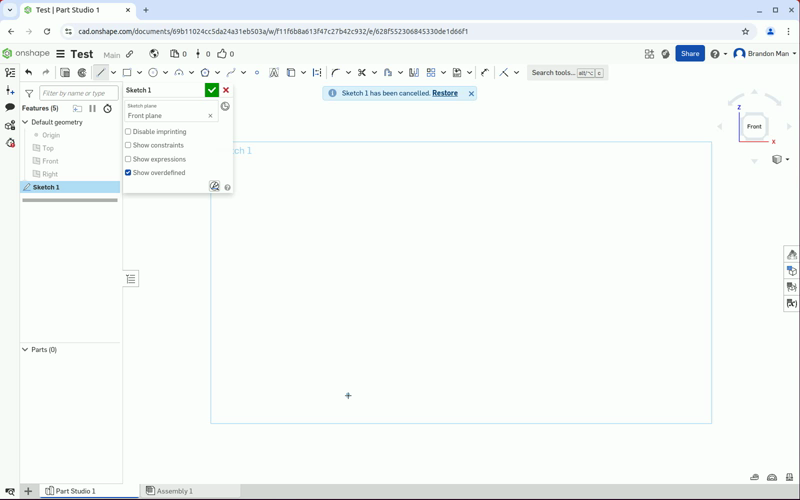
mouse_move(572, 395)
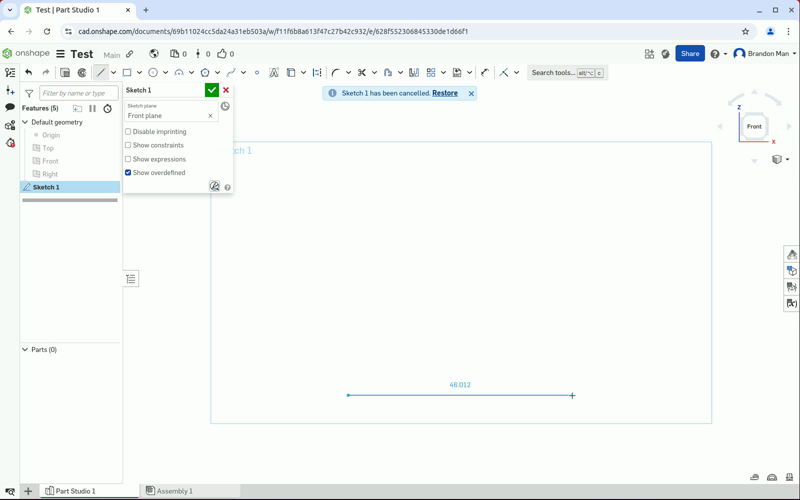
click(572, 395)
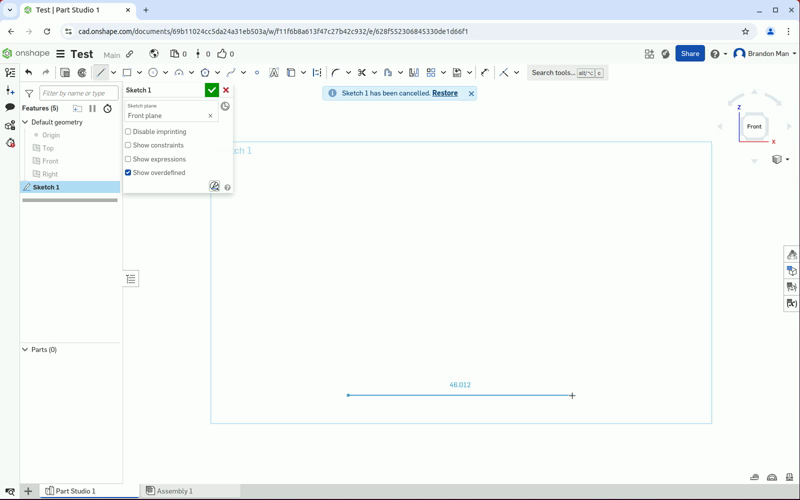
key_up(shift)
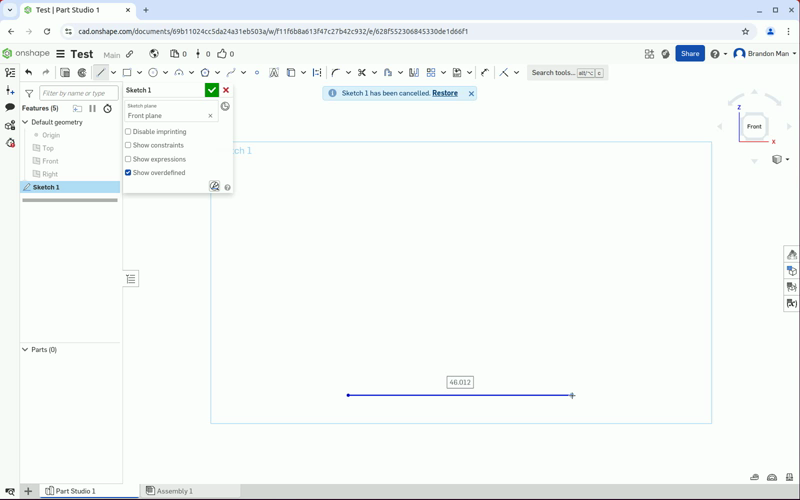
key_down(shift)
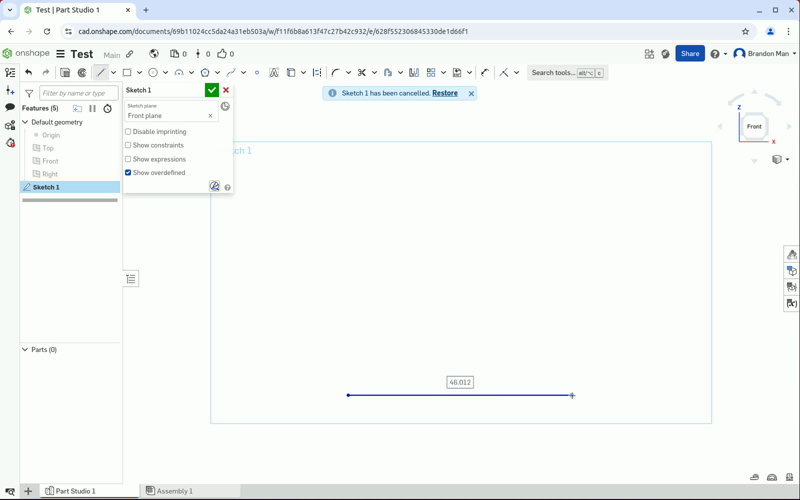
mouse_move(572, 171)
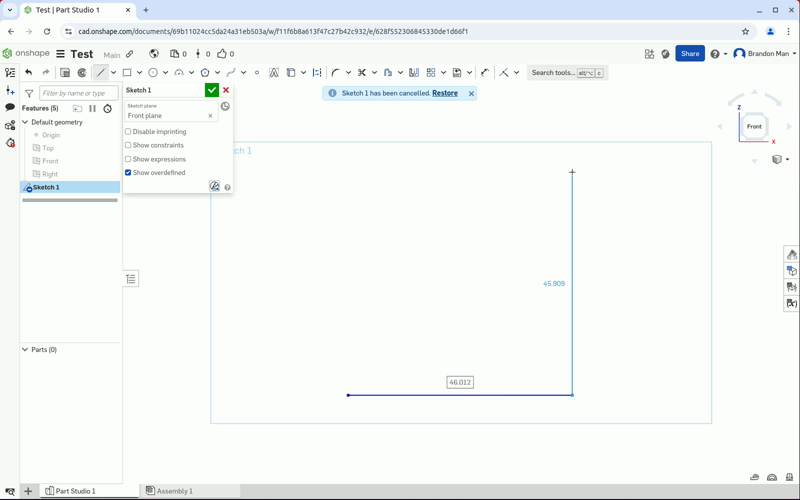
click(572, 171)
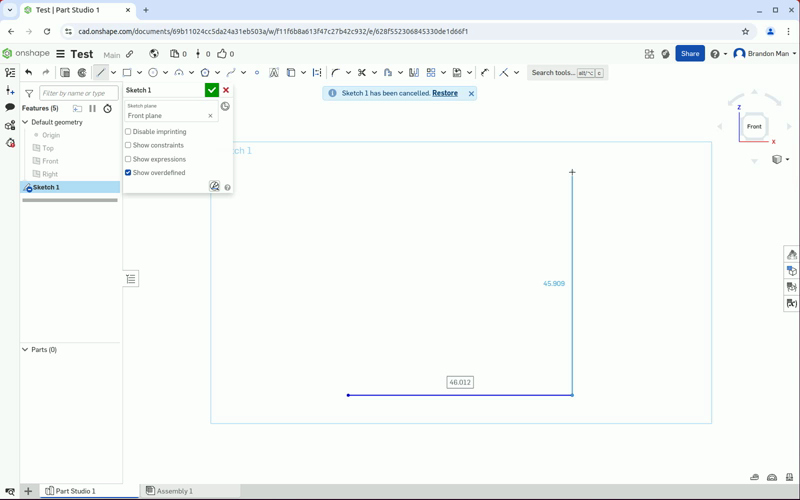
key_up(shift)
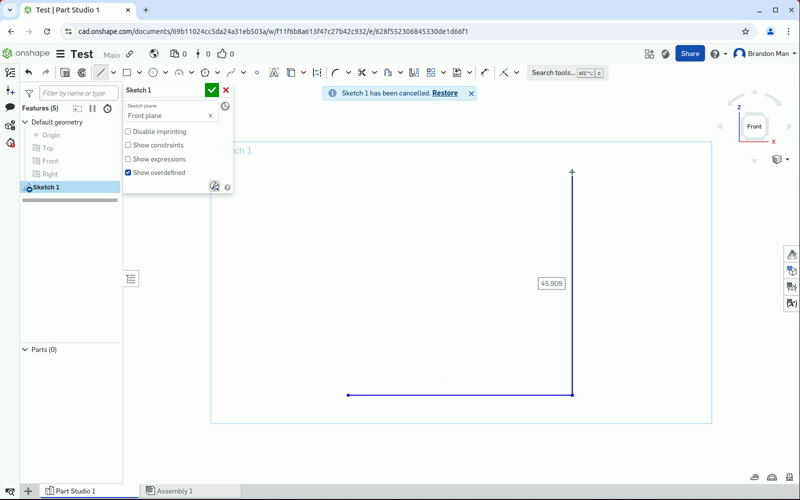
key_down(shift)
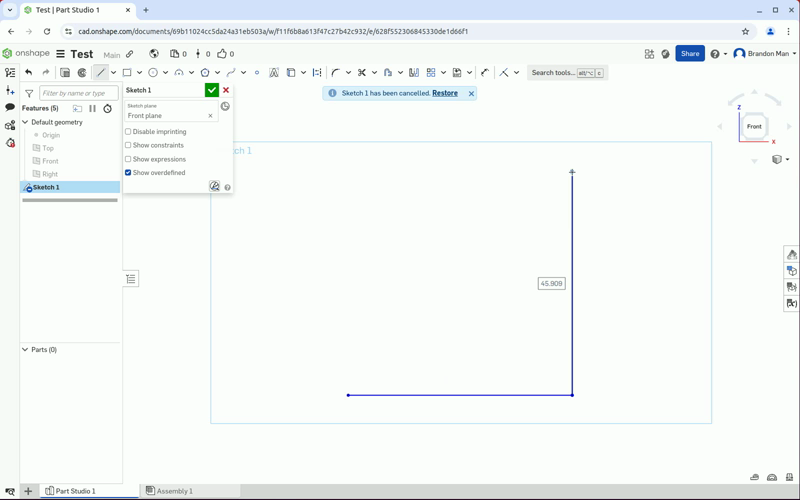
mouse_move(348, 171)
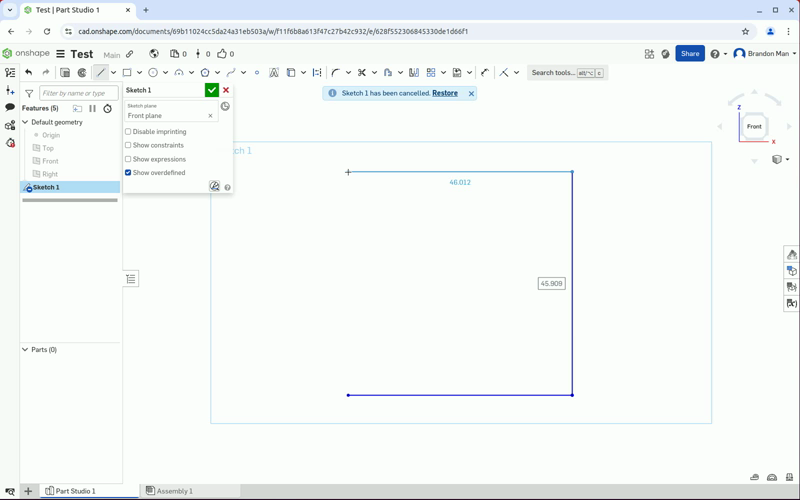
click(348, 171)
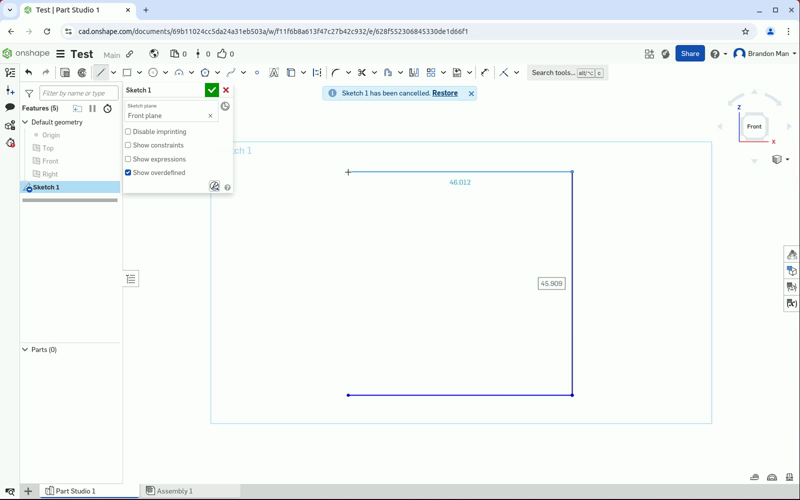
key_up(shift)
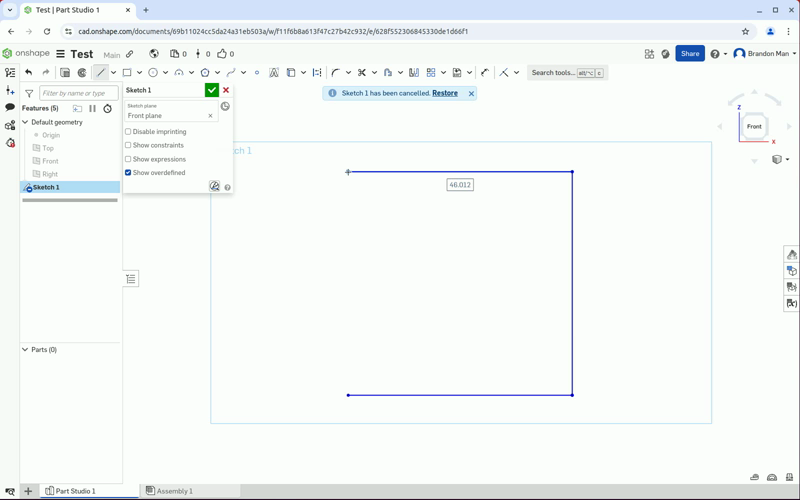
key_down(shift)
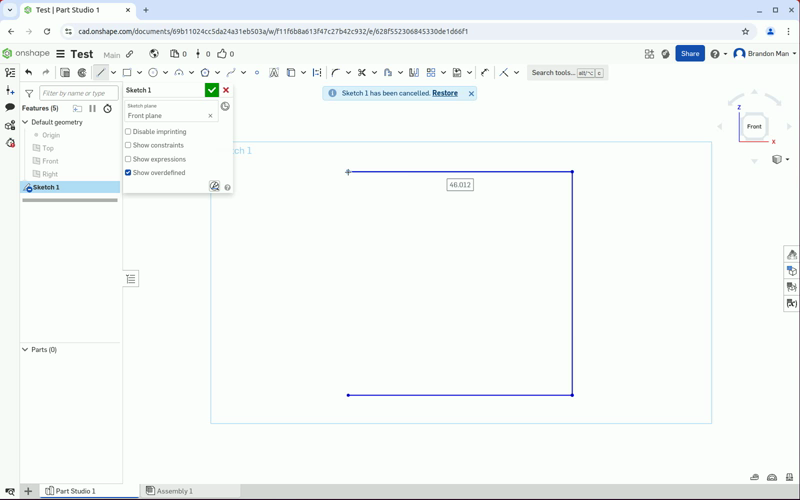
mouse_move(348, 395)
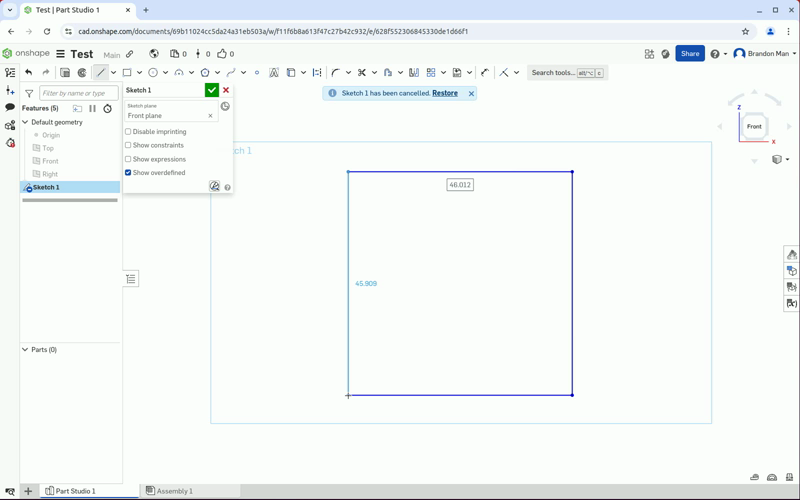
key_up(shift)
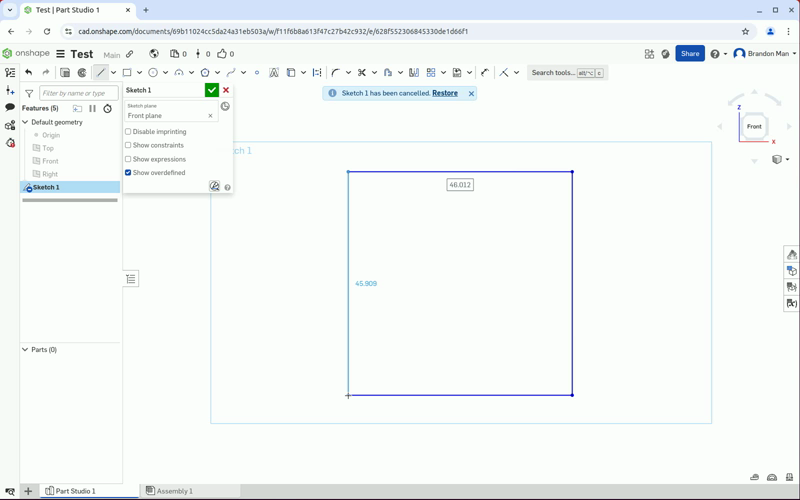
click(348, 395)
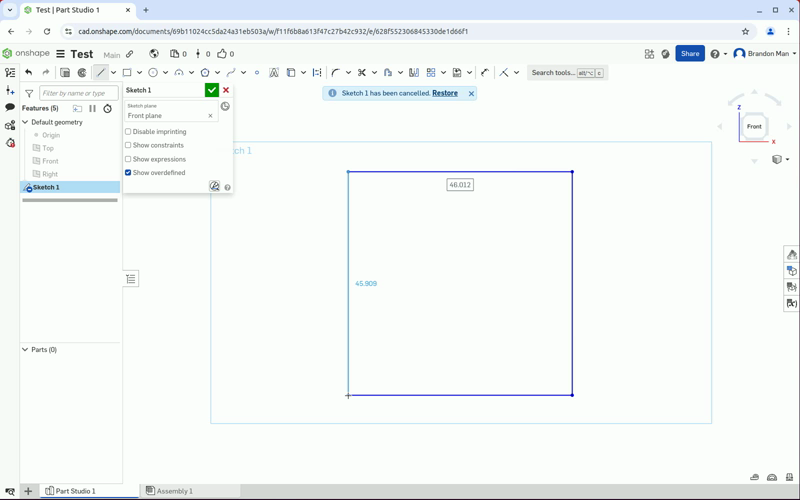
key(esc)
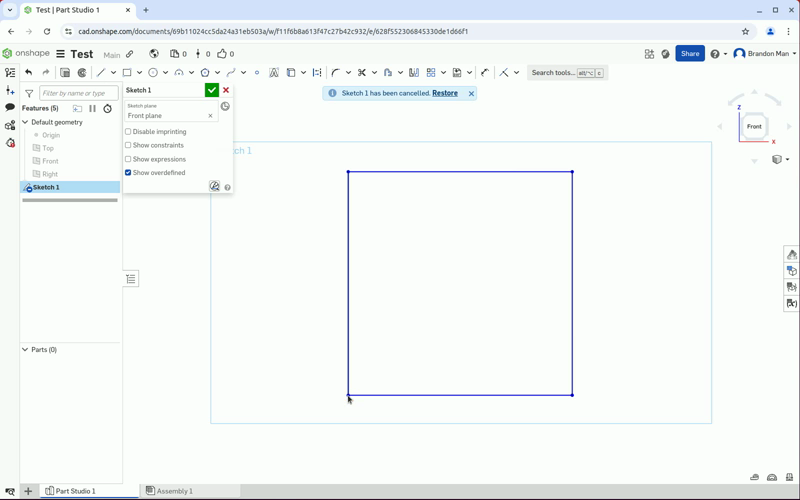
mouse_move(450, 248)
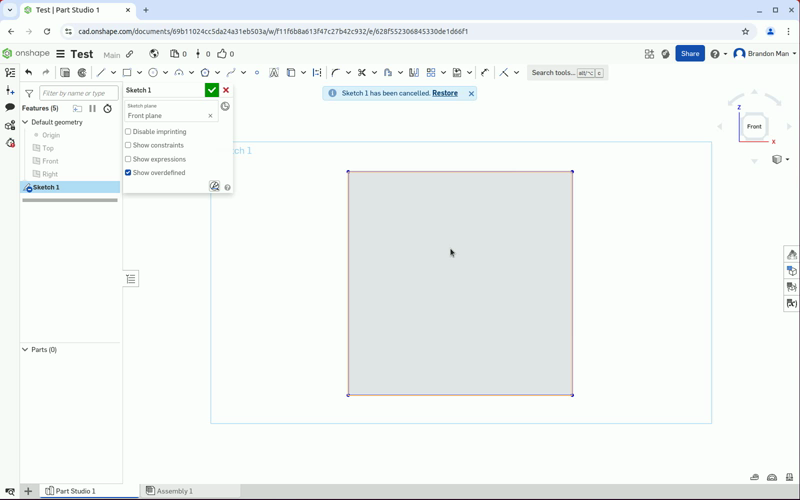
click(450, 248)
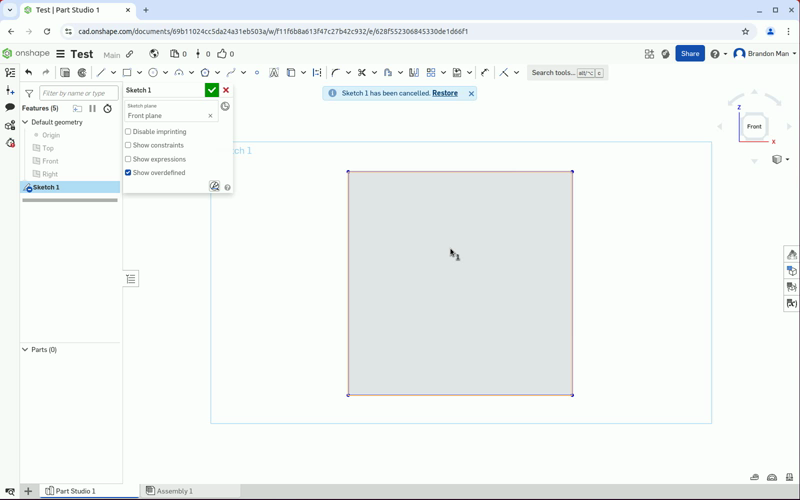
mouse_move(73, 352)
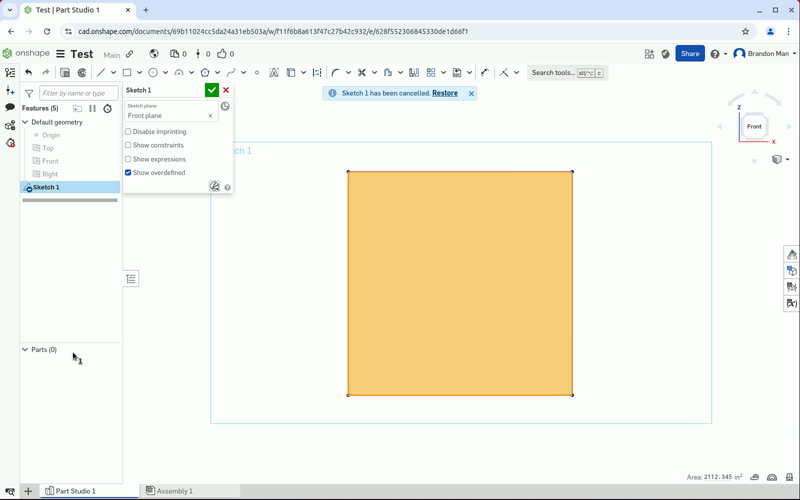
key(shift+y)
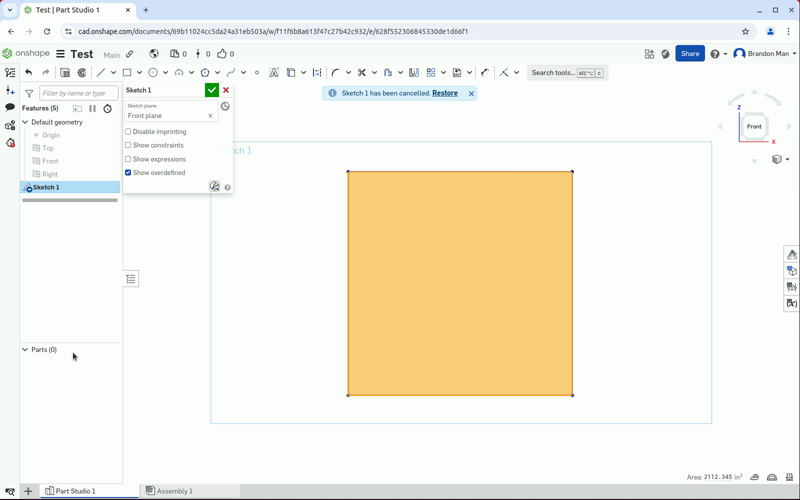
key(shift+e)
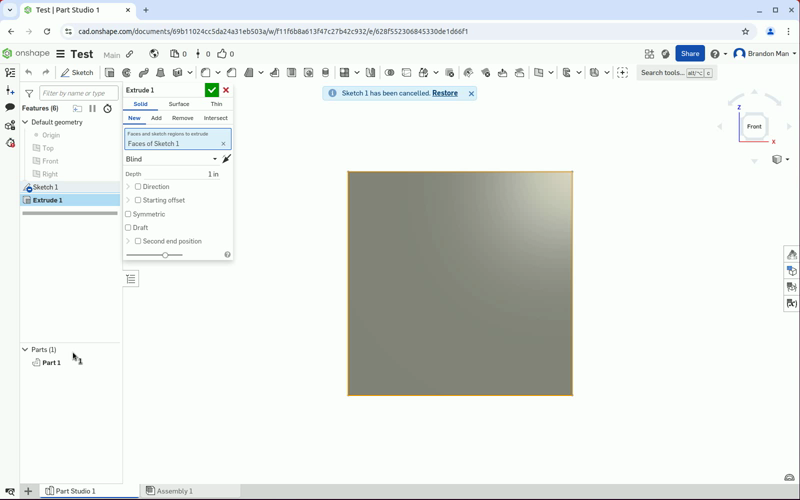
mouse_move(143, 106)
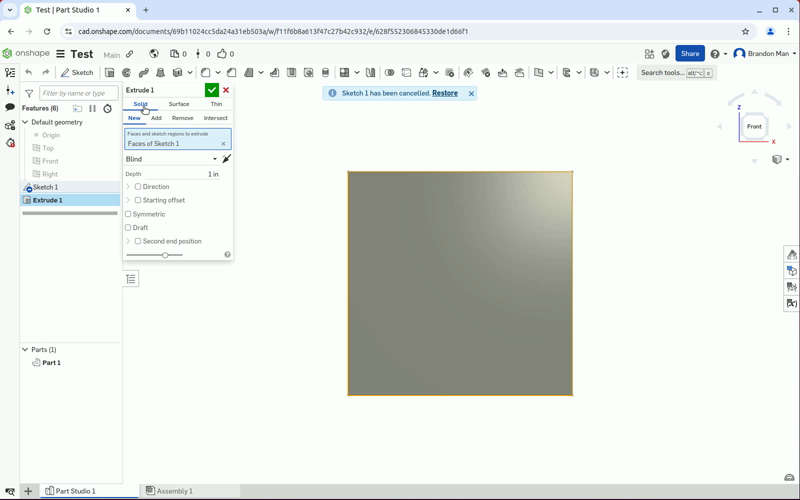
click(143, 106)
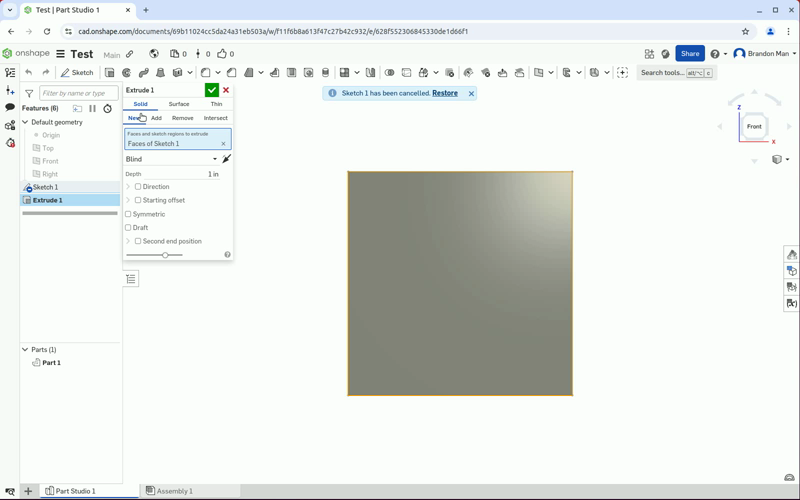
mouse_move(137, 120)
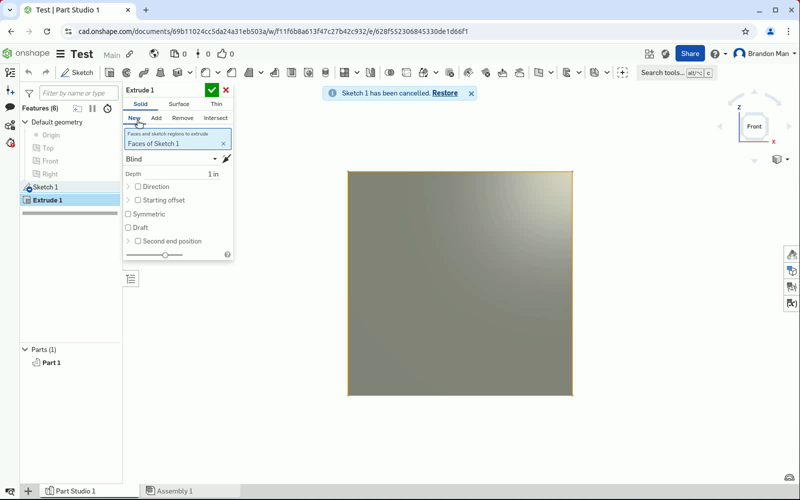
click(137, 120)
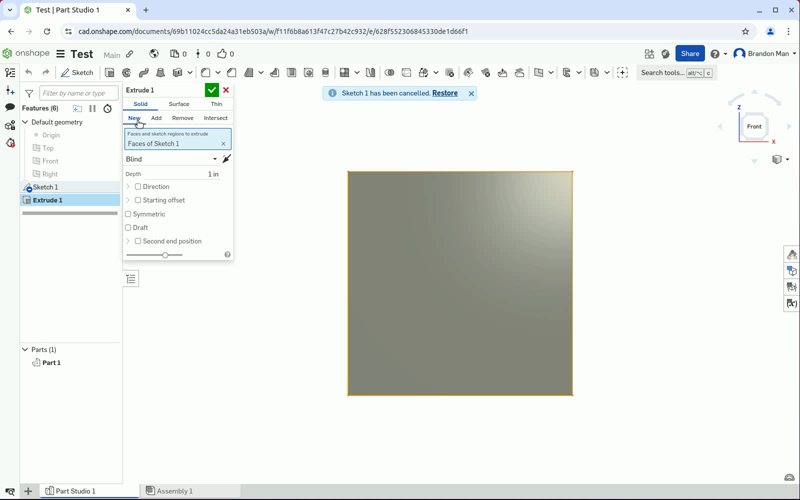
key(tab, 4)
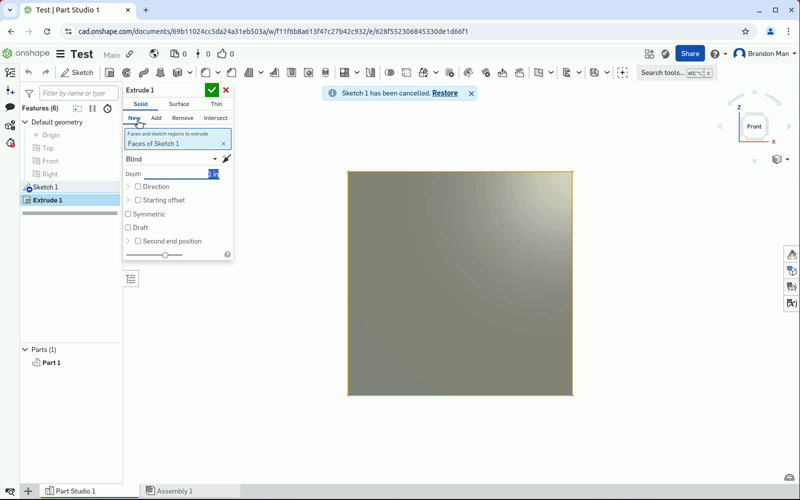
text(23.108)
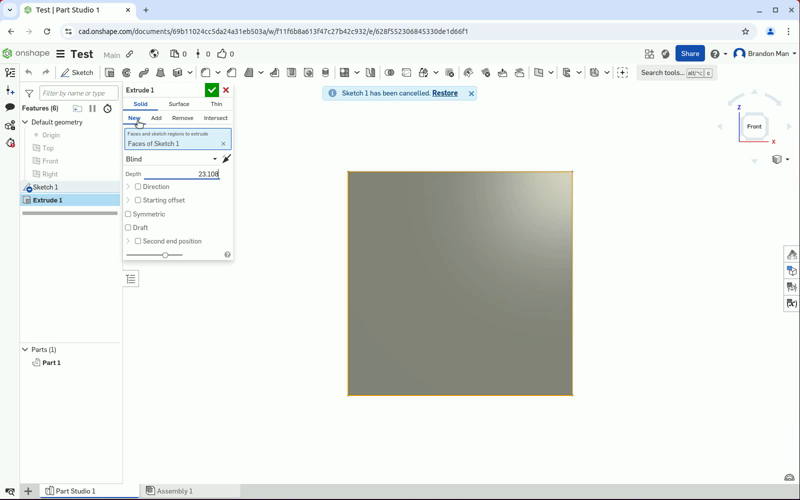
key(tab, 3)
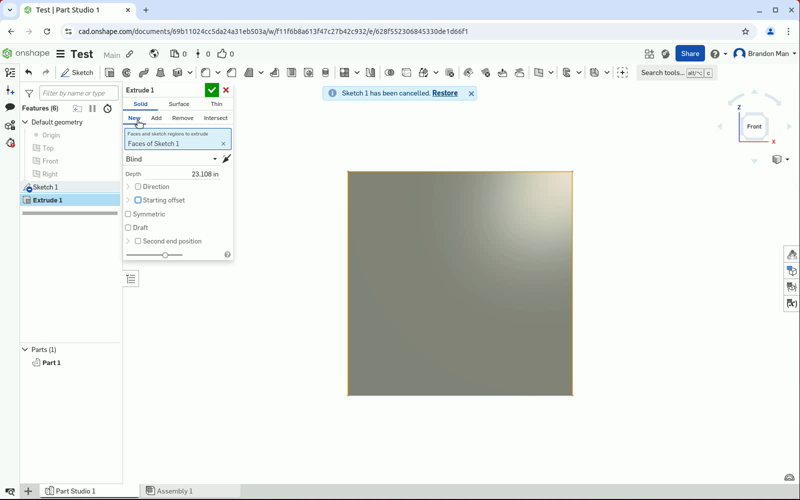
key(tab, 2)
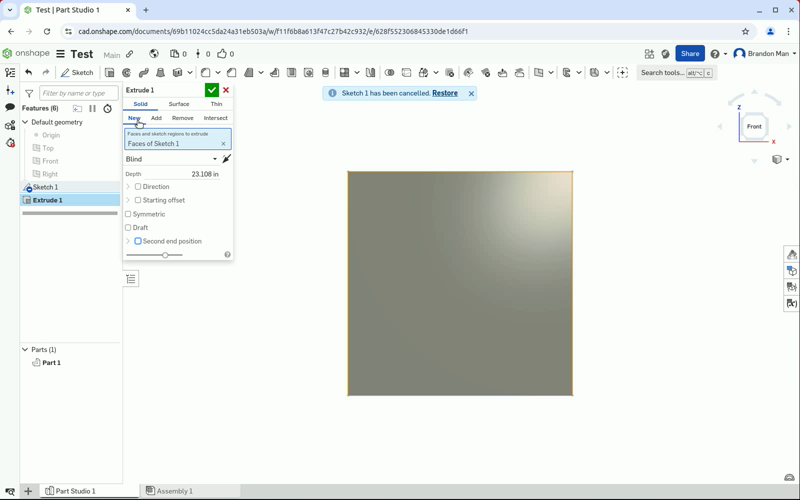
key(space)
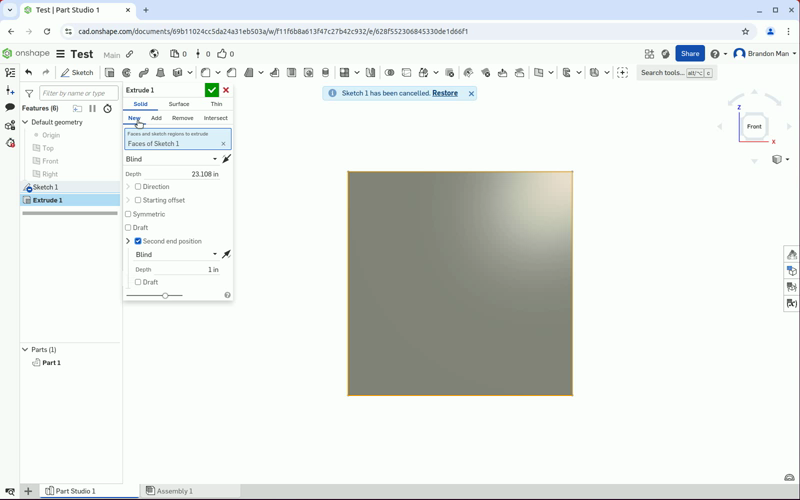
key(tab, 3)
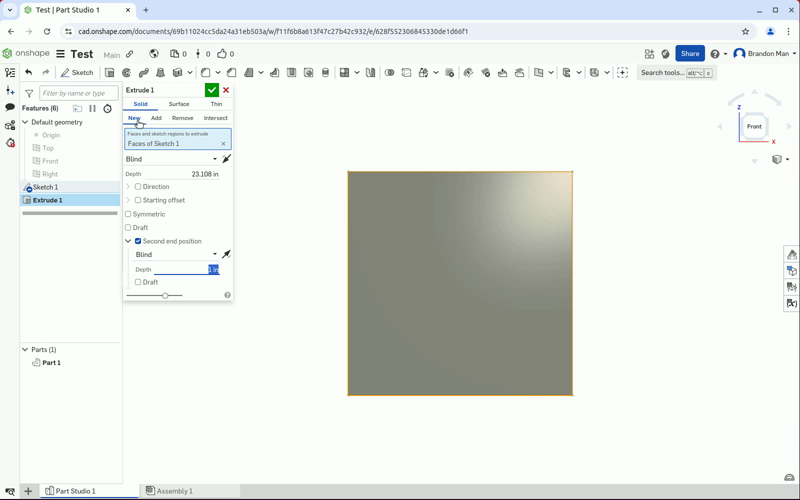
text(23.108)
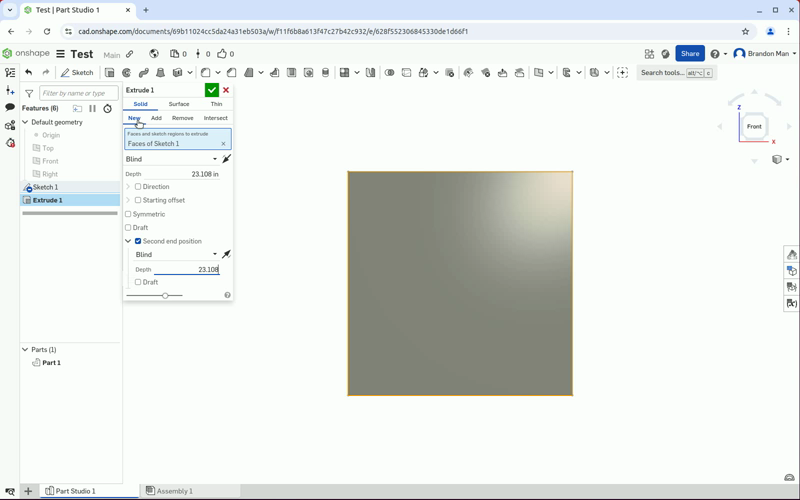
key(enter)
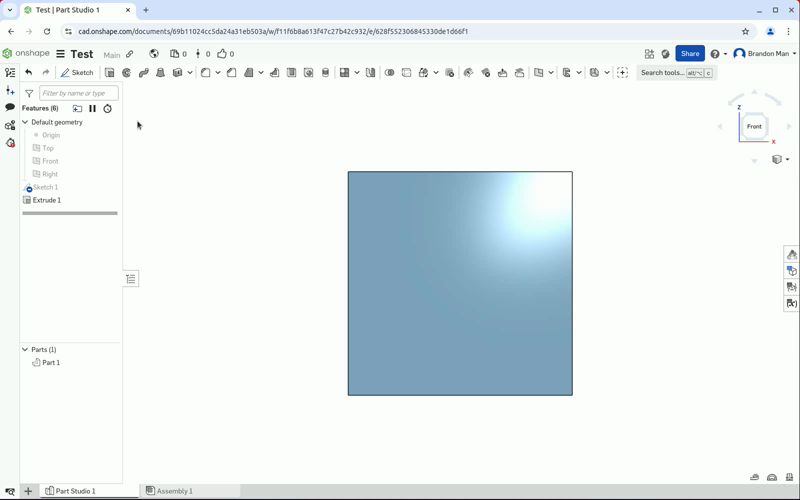
key(shift+h)
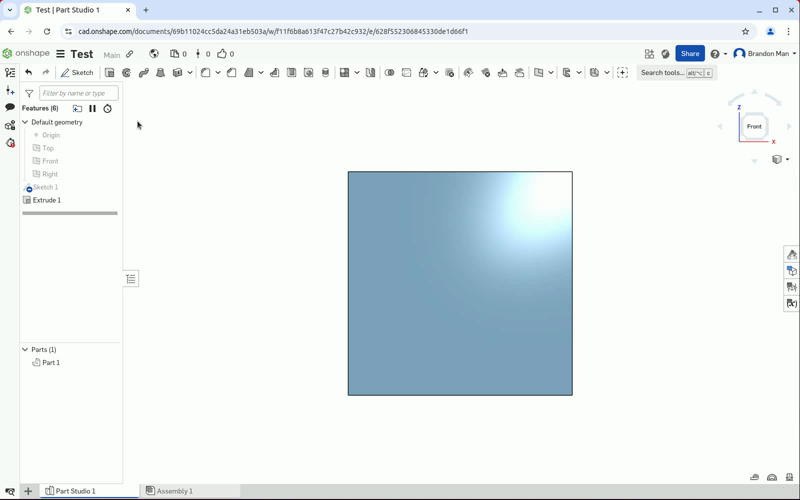
key(shift+h)
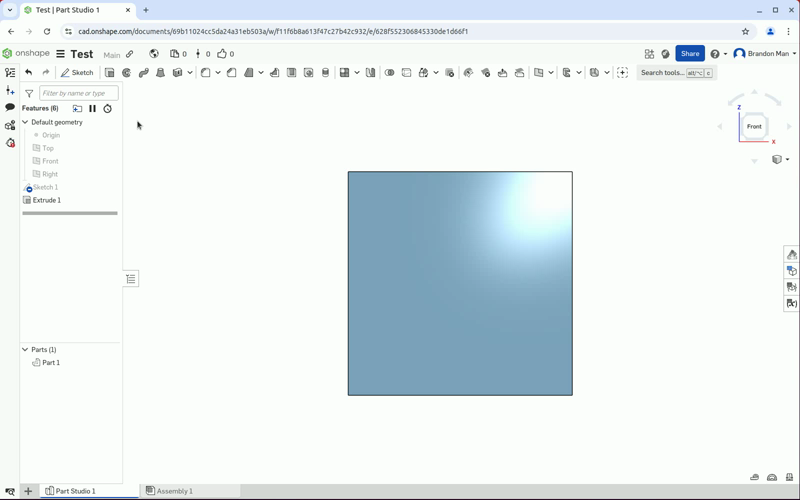
mouse_move(73, 189)
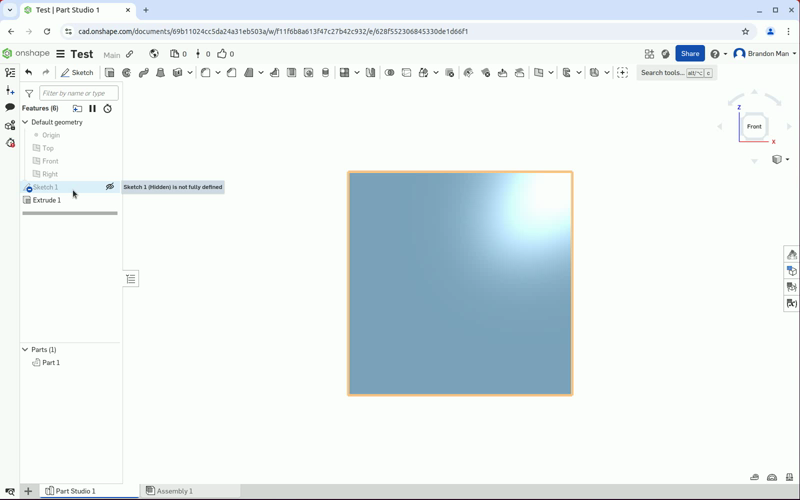
click(73, 189)
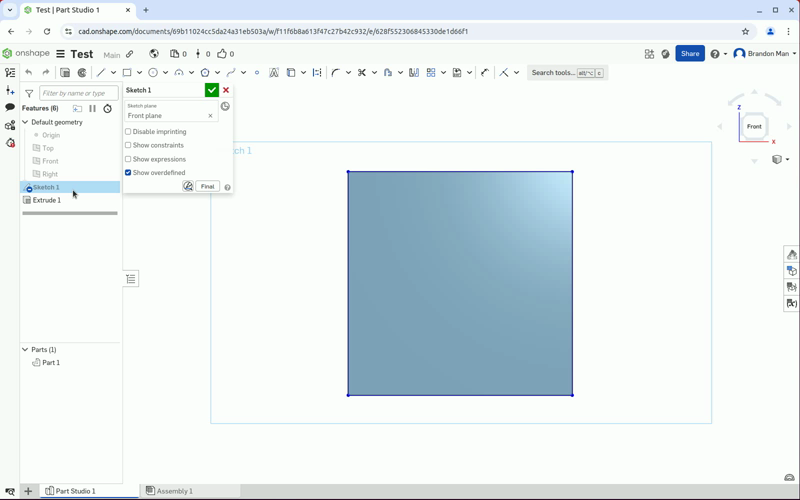
mouse_move(229, 92)
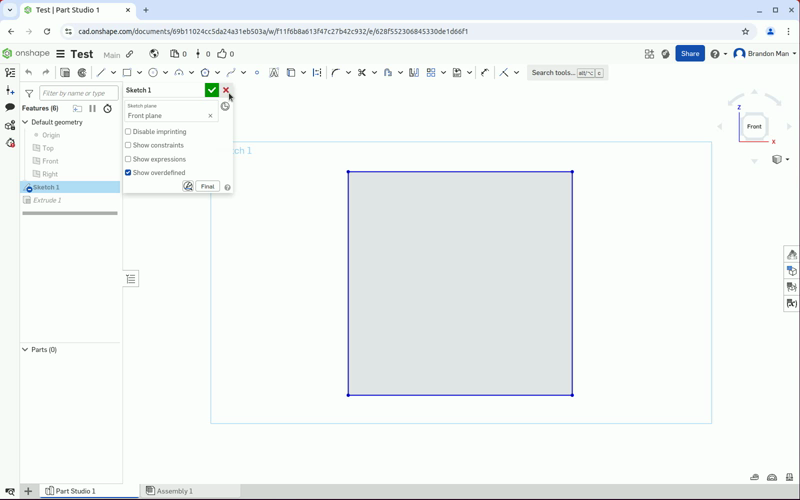
click(229, 92)
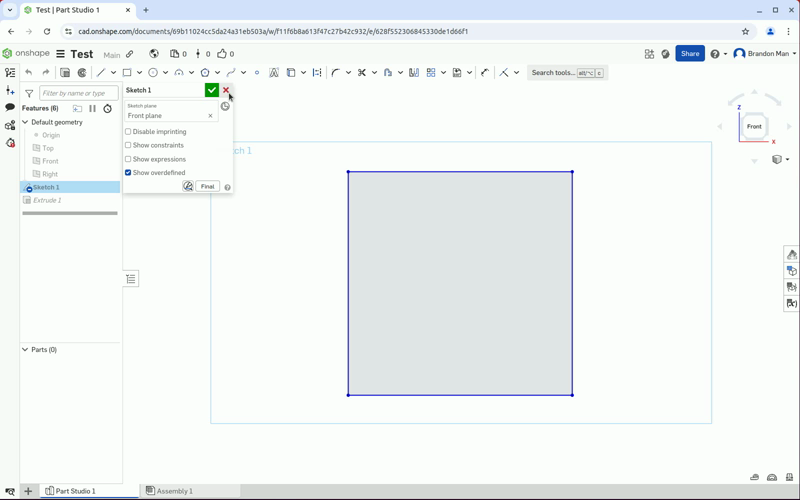
key(shift+s)
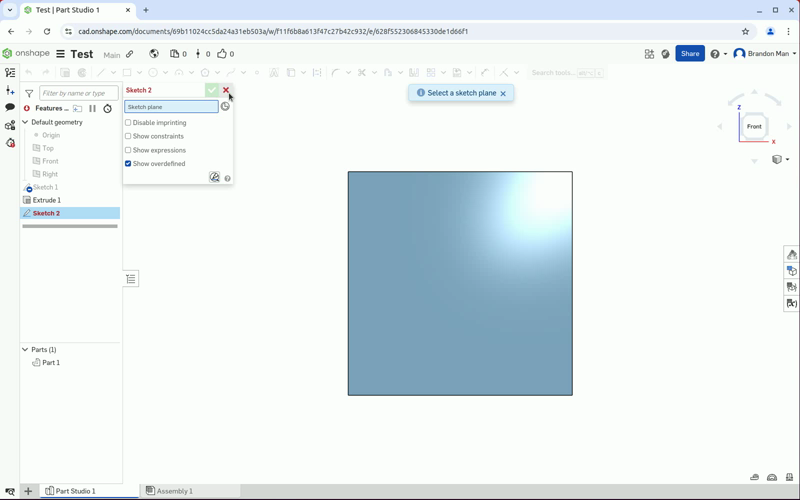
mouse_move(73, 163)
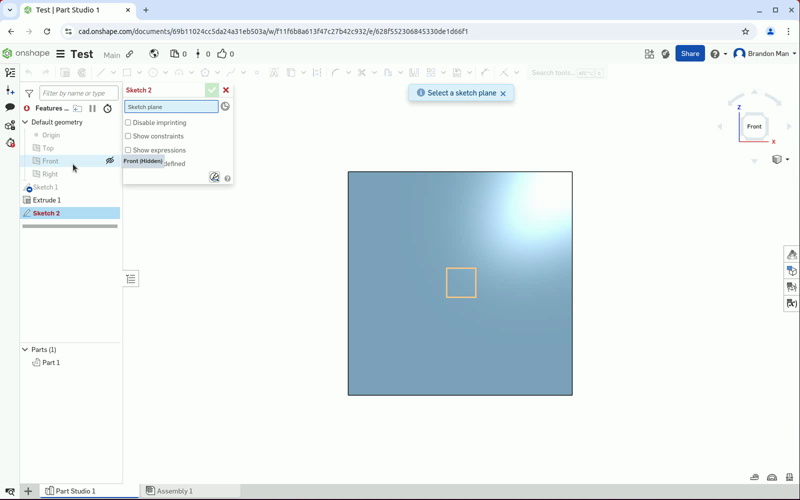
click(73, 163)
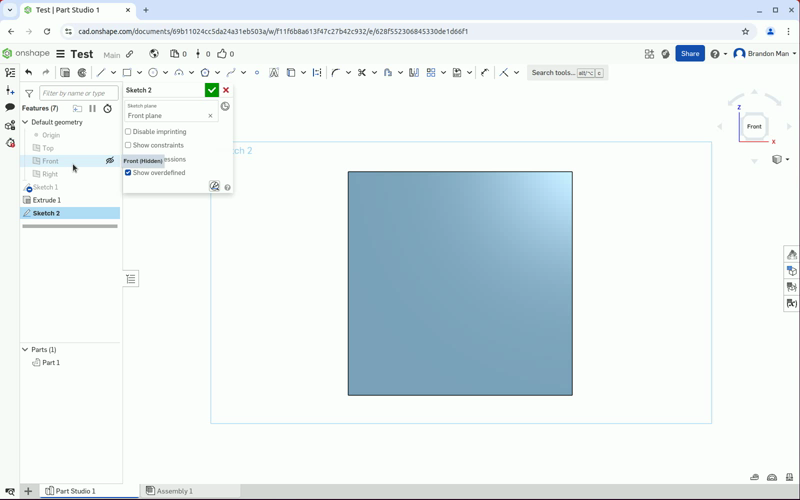
mouse_move(73, 352)
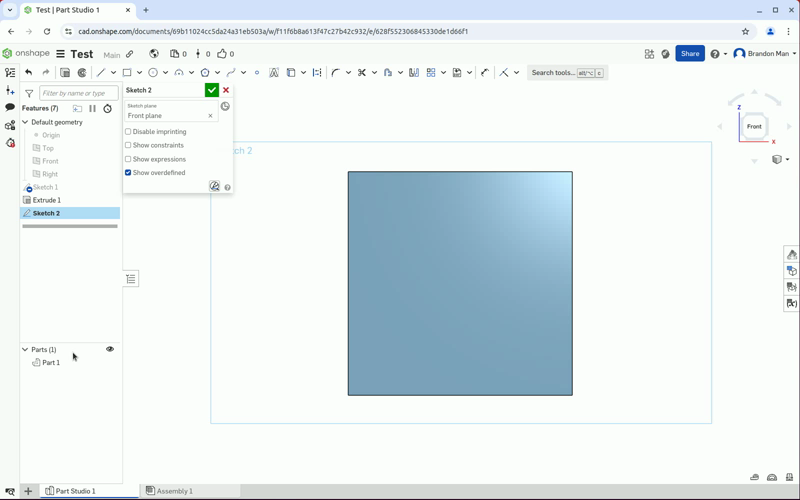
key(y)
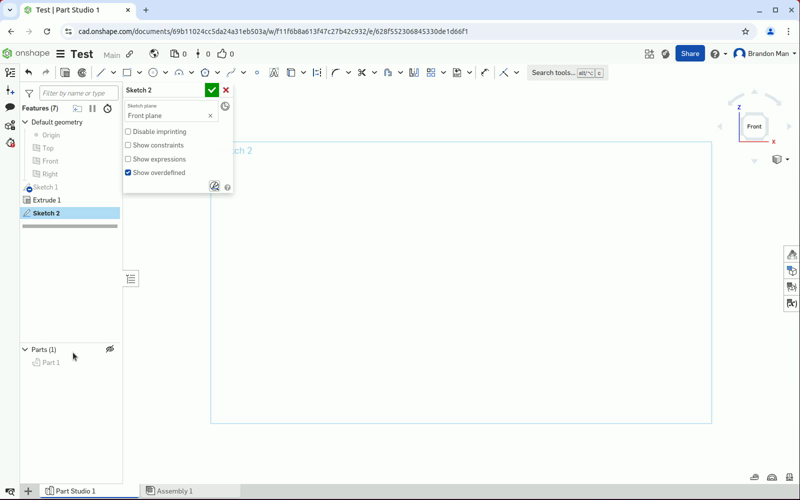
key(l)
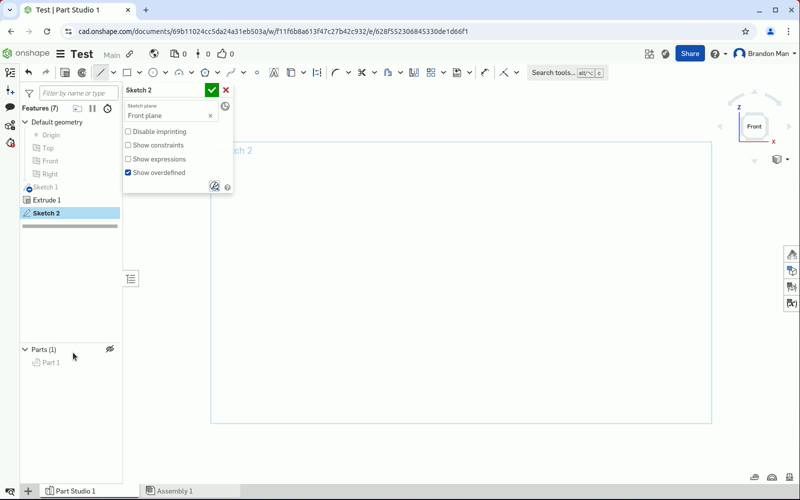
key_down(shift)
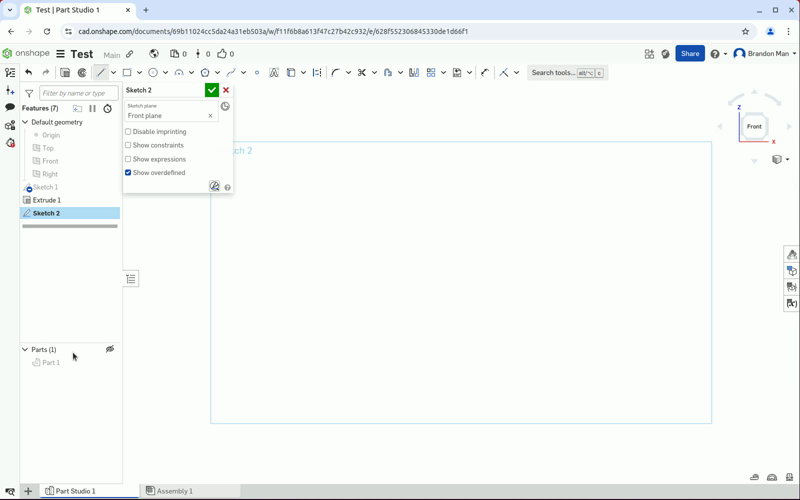
mouse_move(348, 395)
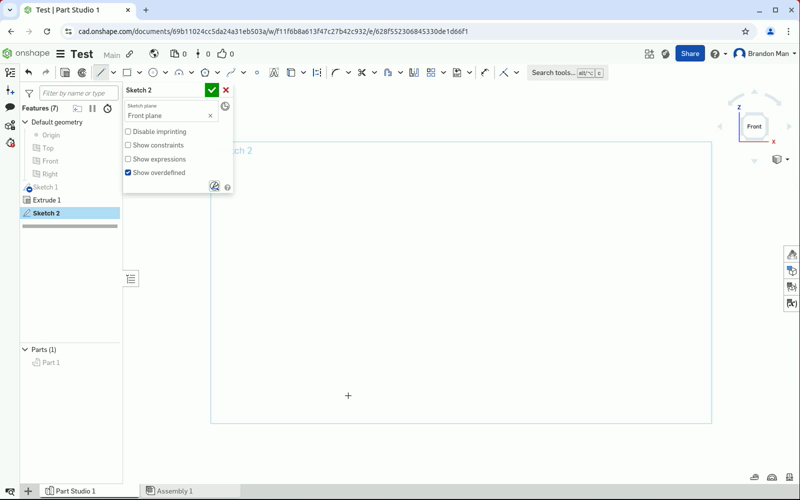
click(348, 395)
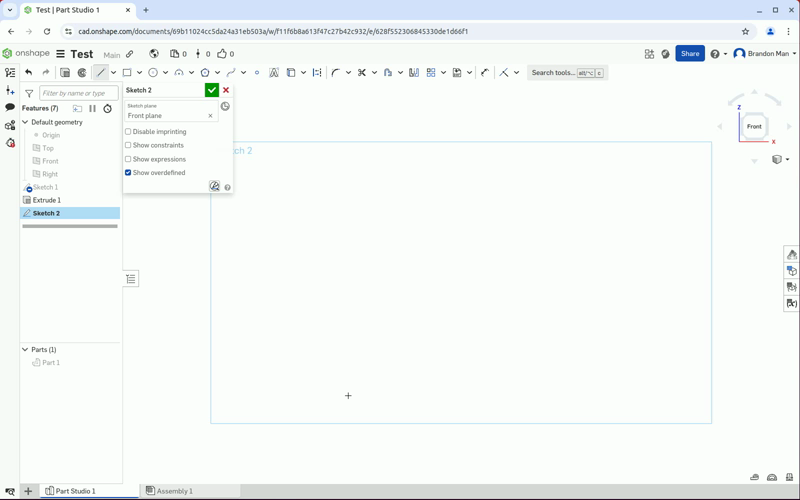
key_up(shift)
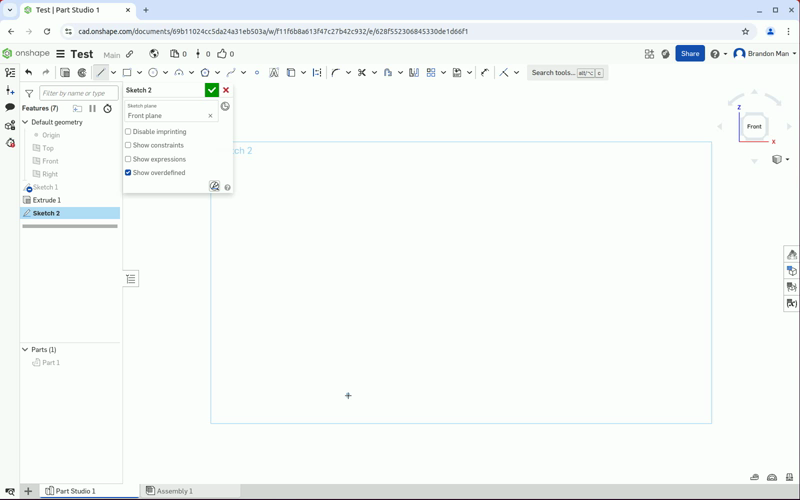
key_down(shift)
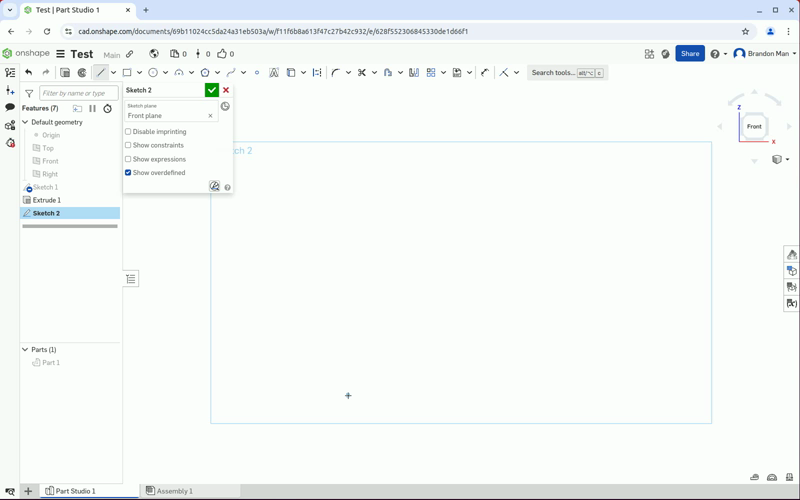
mouse_move(458, 171)
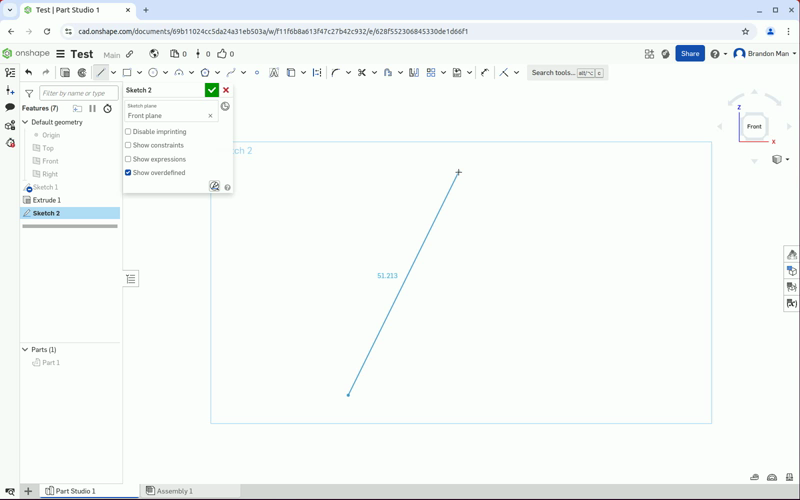
click(458, 171)
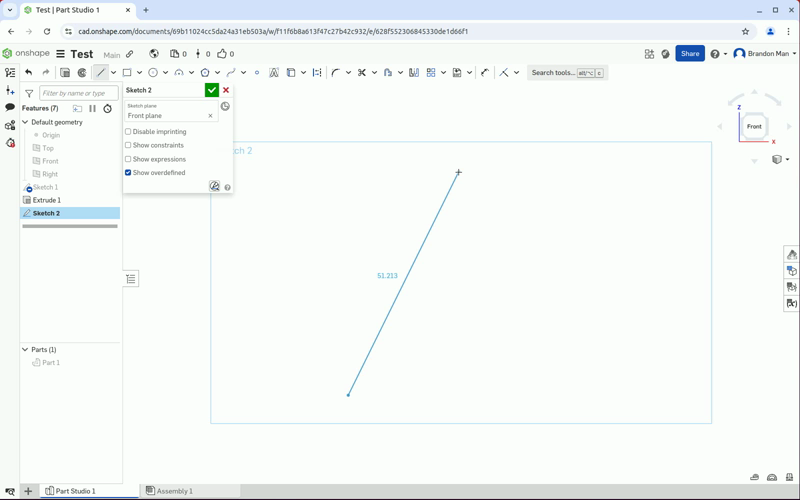
key_up(shift)
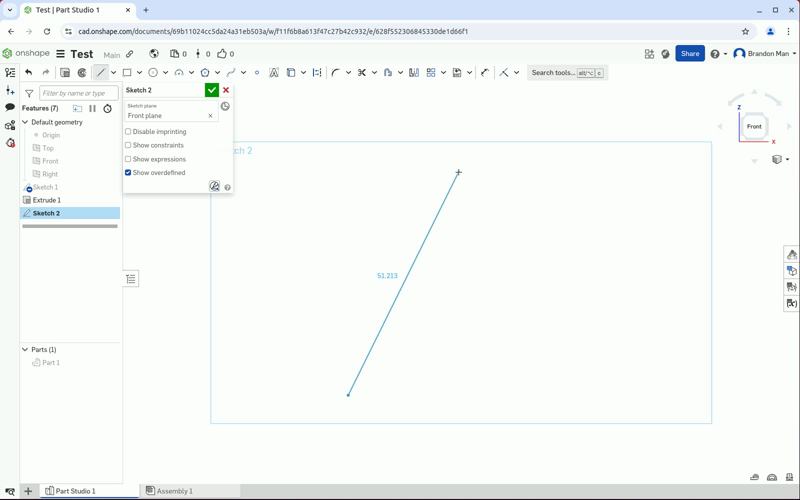
key_down(shift)
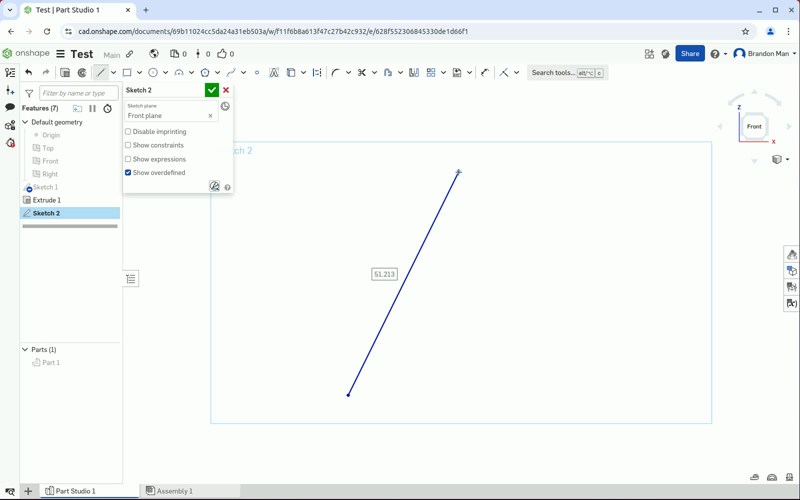
mouse_move(348, 171)
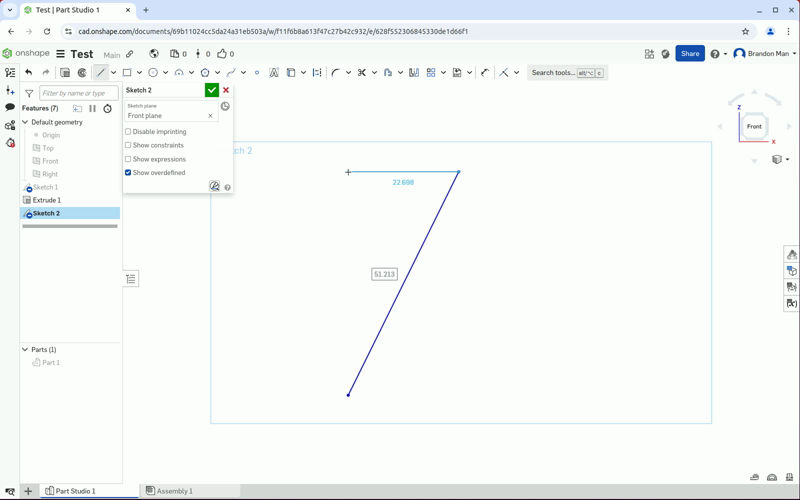
click(348, 171)
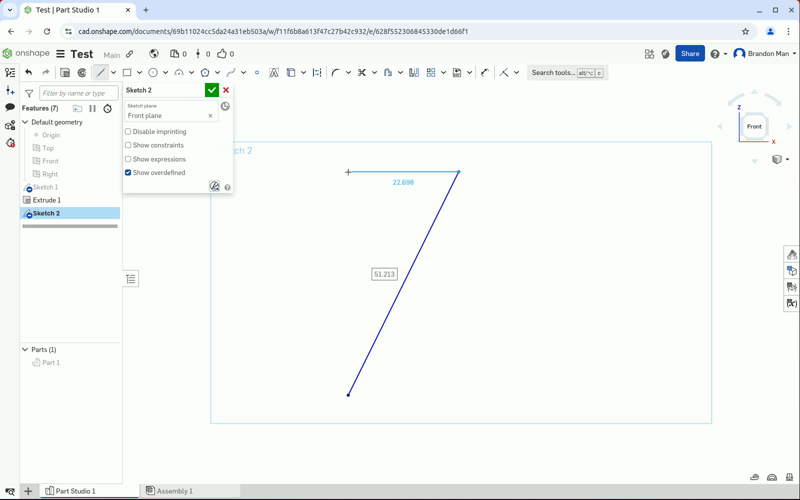
key_up(shift)
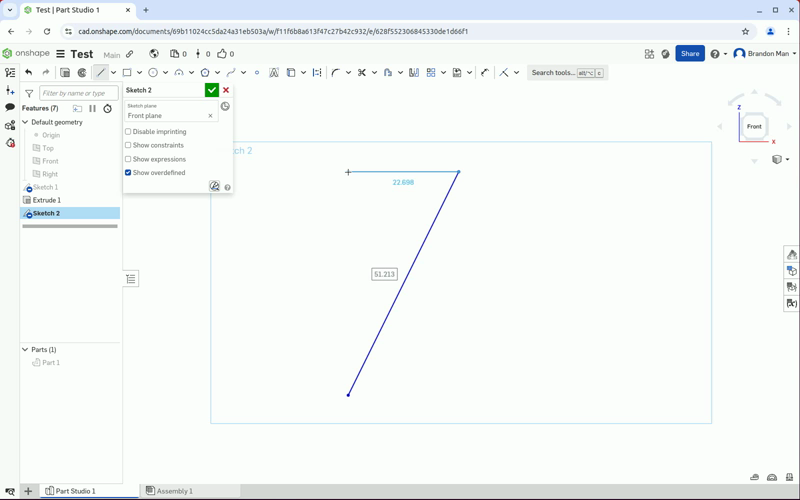
key_down(shift)
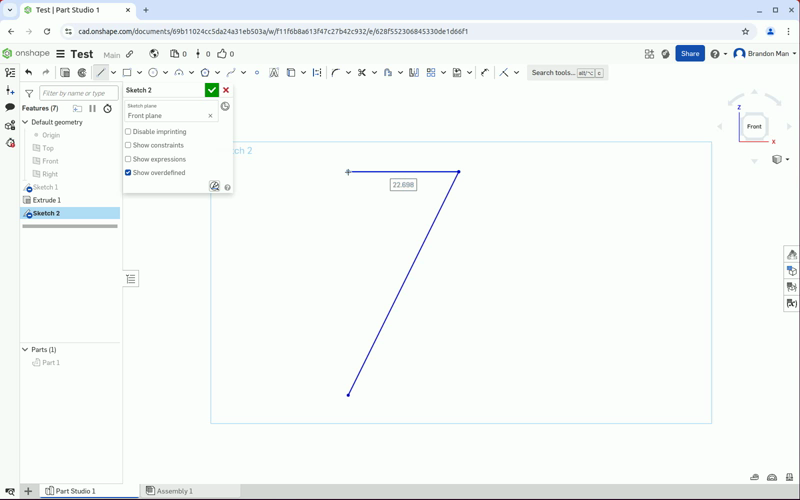
mouse_move(348, 395)
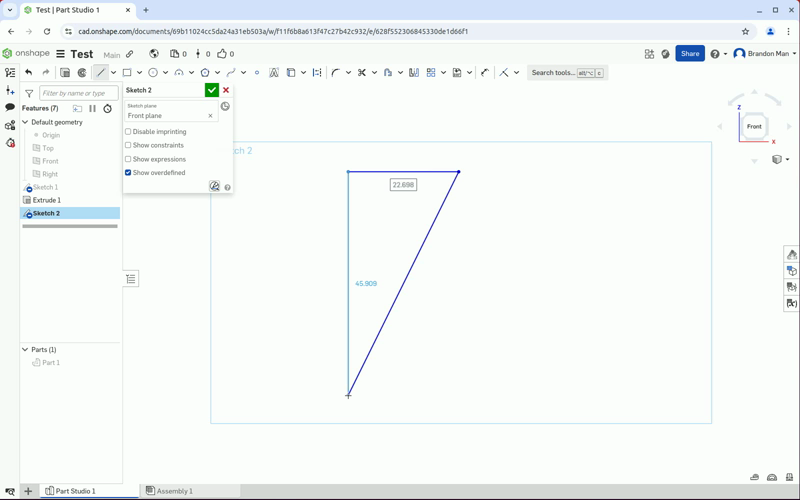
key_up(shift)
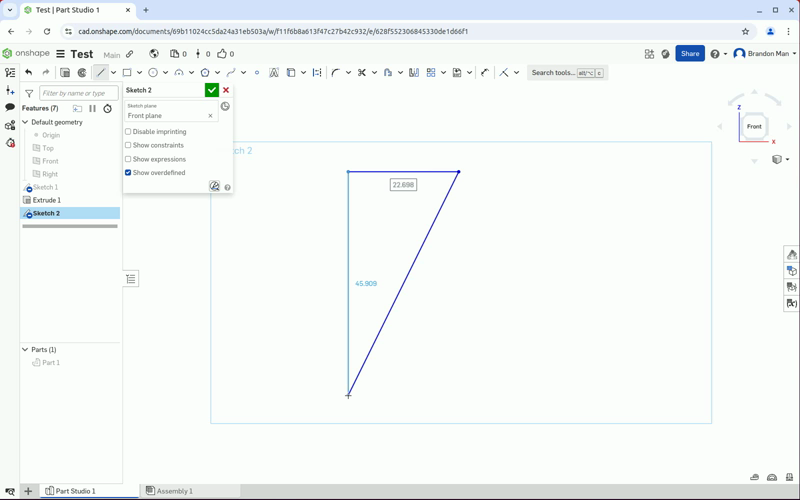
click(348, 395)
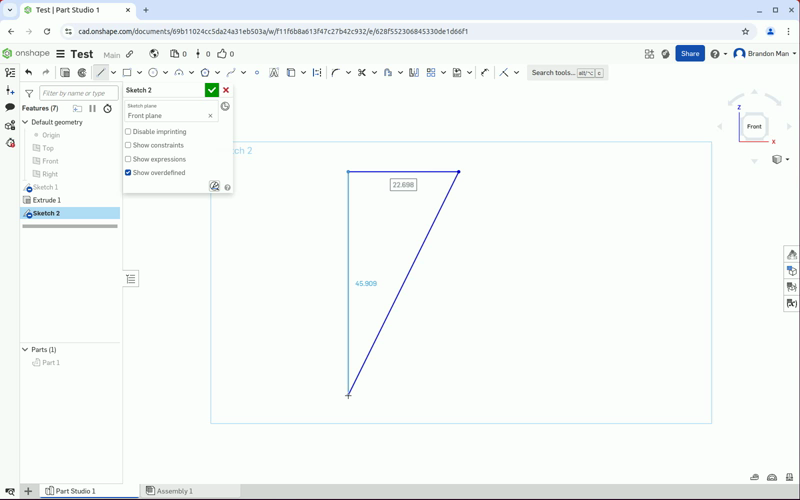
key(esc)
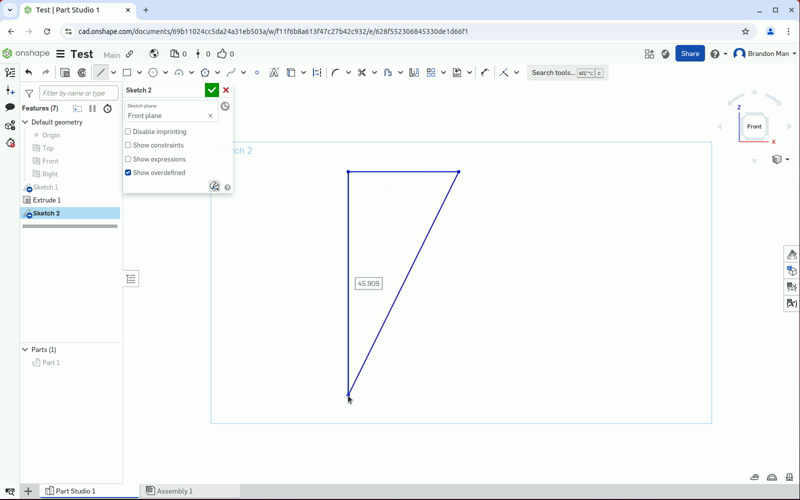
mouse_move(369, 220)
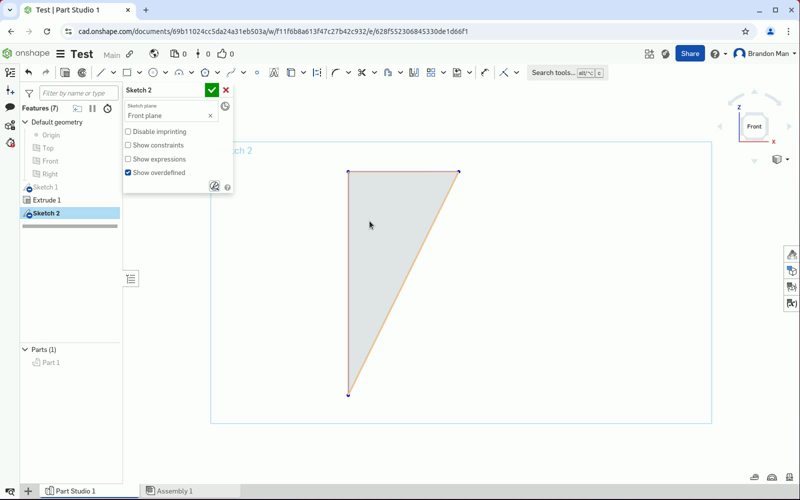
click(369, 220)
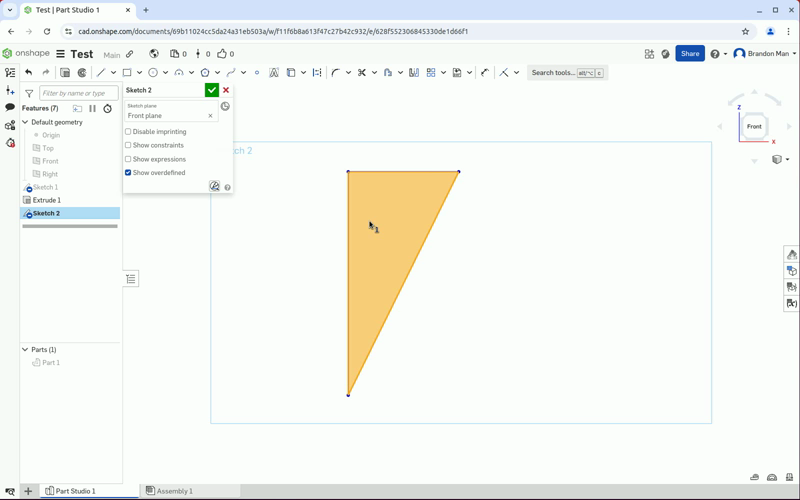
mouse_move(73, 352)
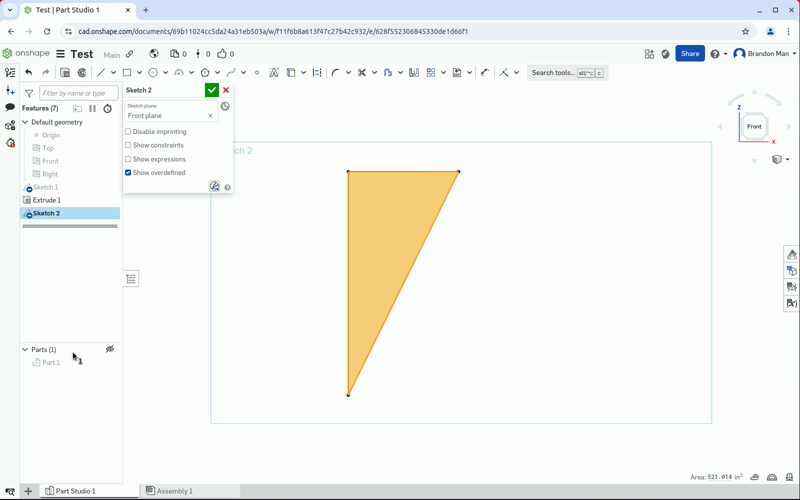
key(shift+y)
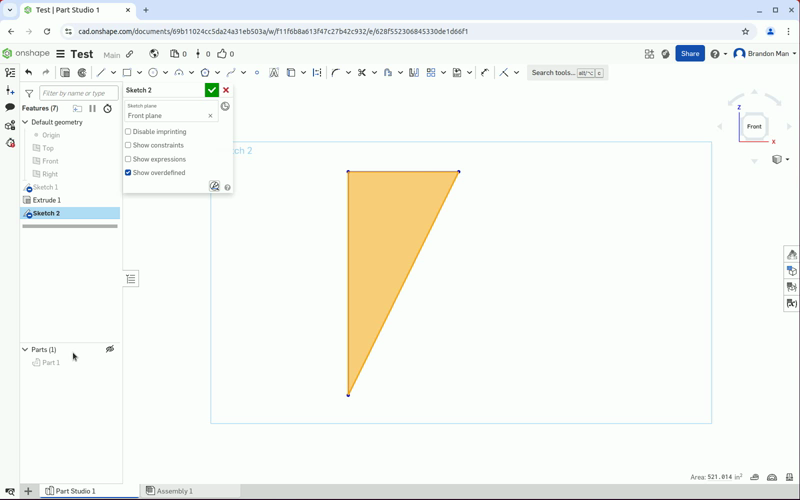
key(shift+e)
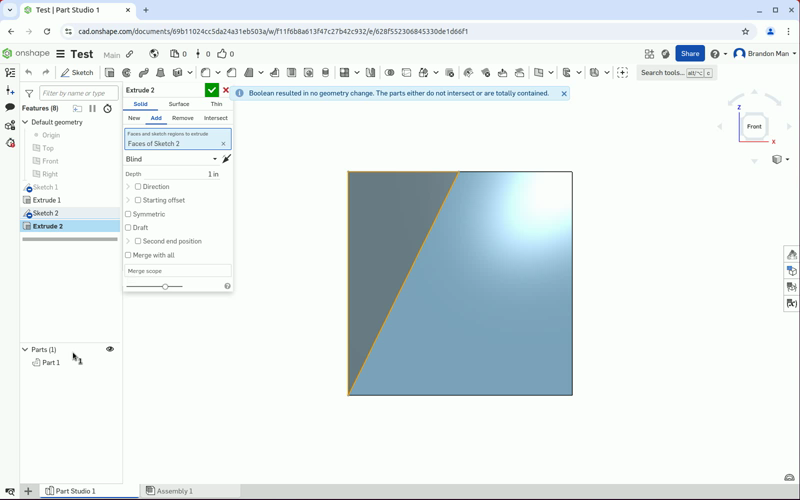
mouse_move(143, 106)
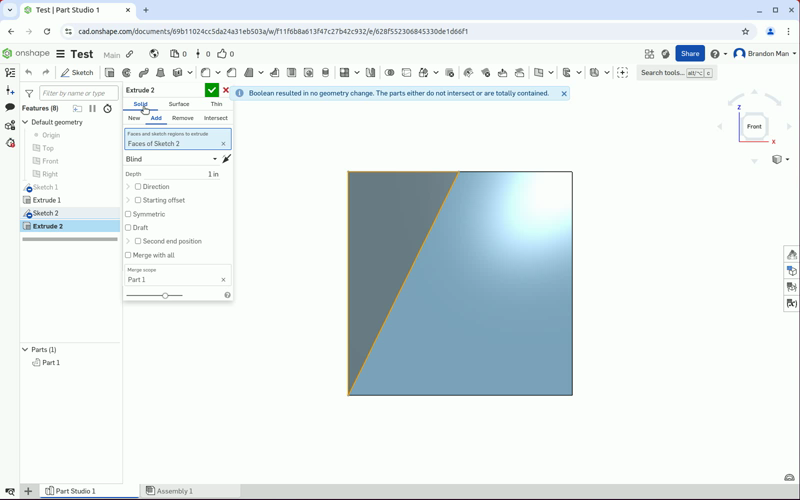
click(143, 106)
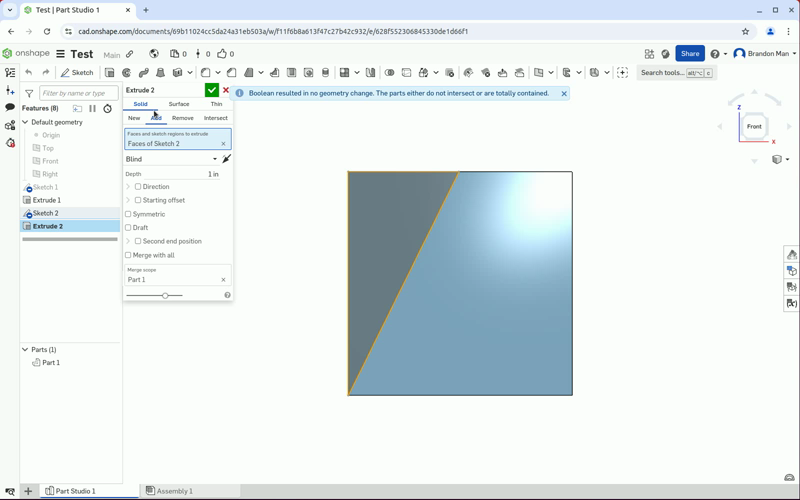
mouse_move(186, 120)
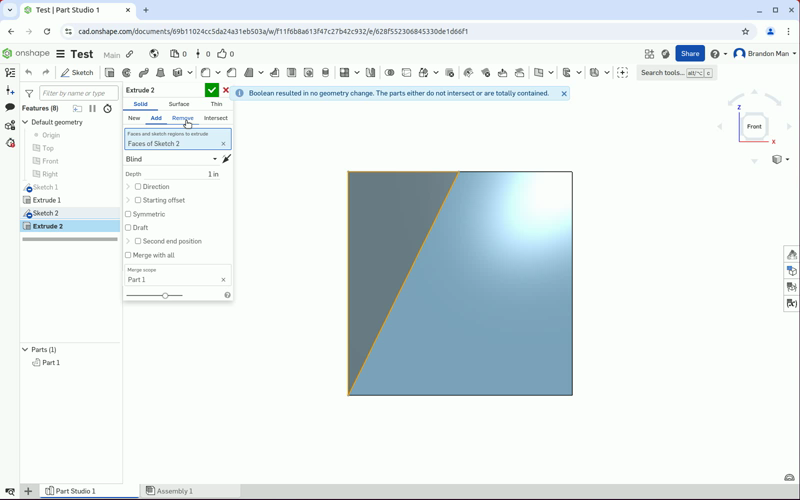
click(186, 120)
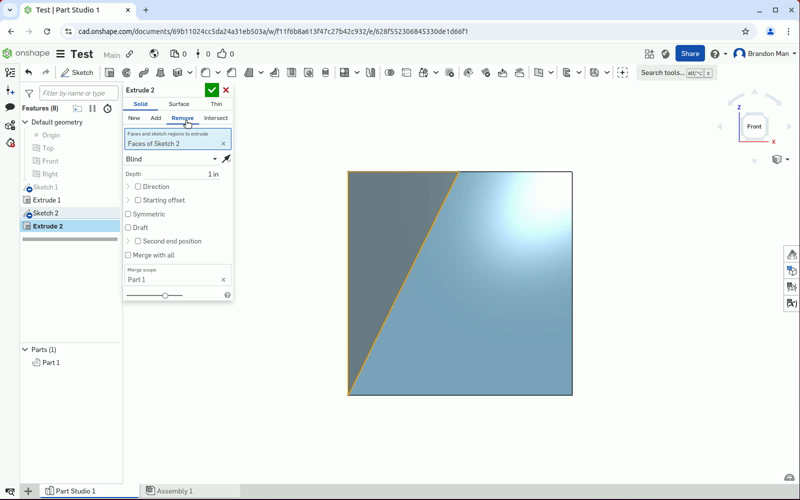
key(tab, 4)
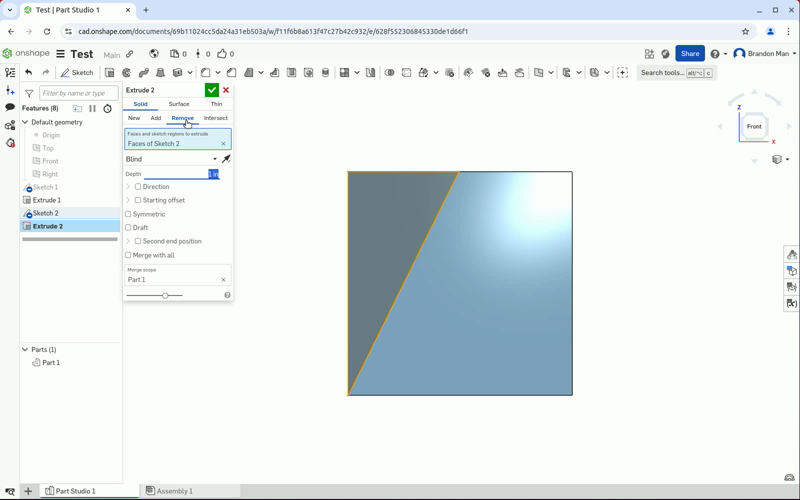
text(30.811)
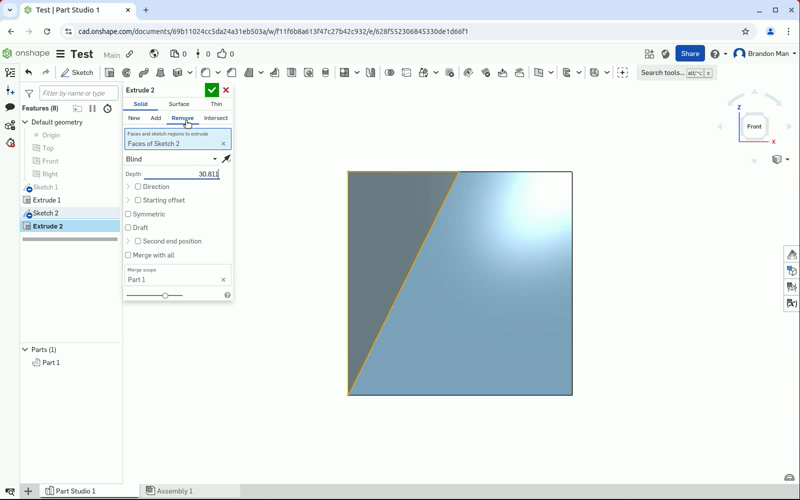
key(tab, 3)
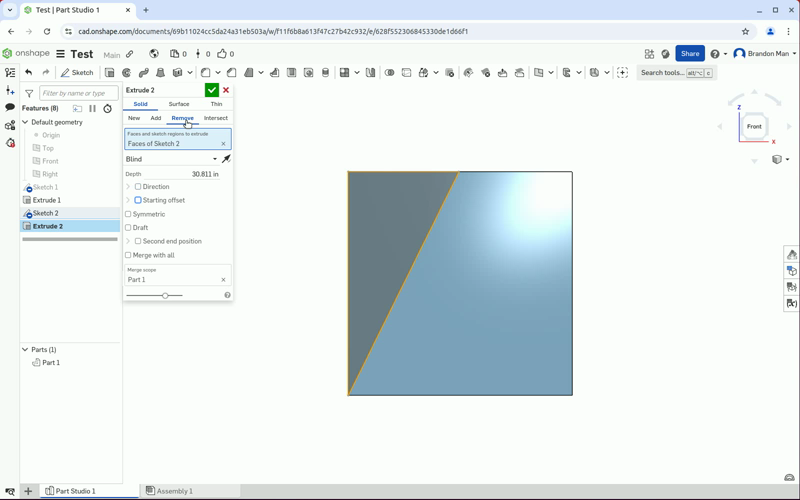
key(tab, 2)
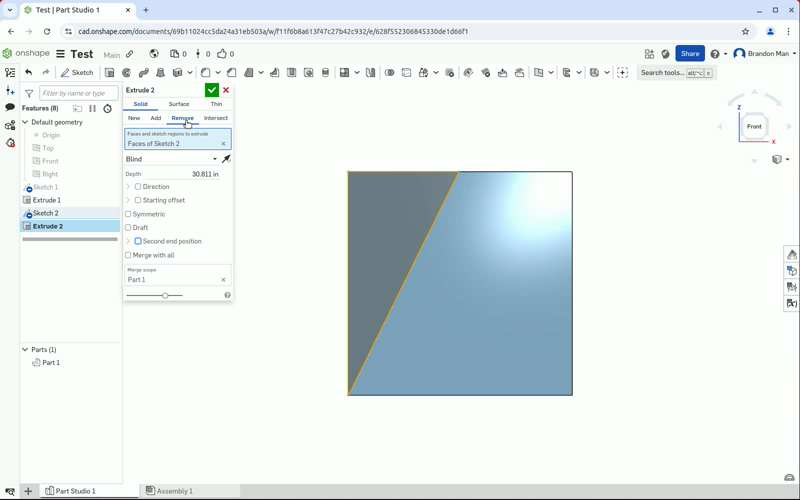
key(space)
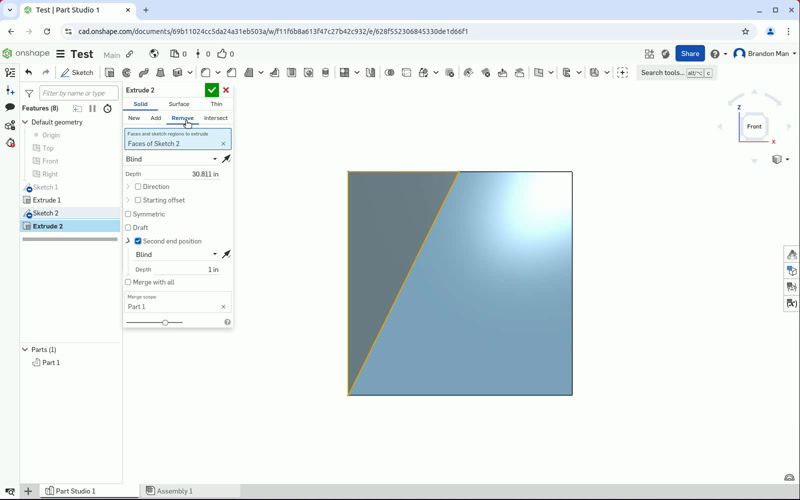
key(tab, 3)
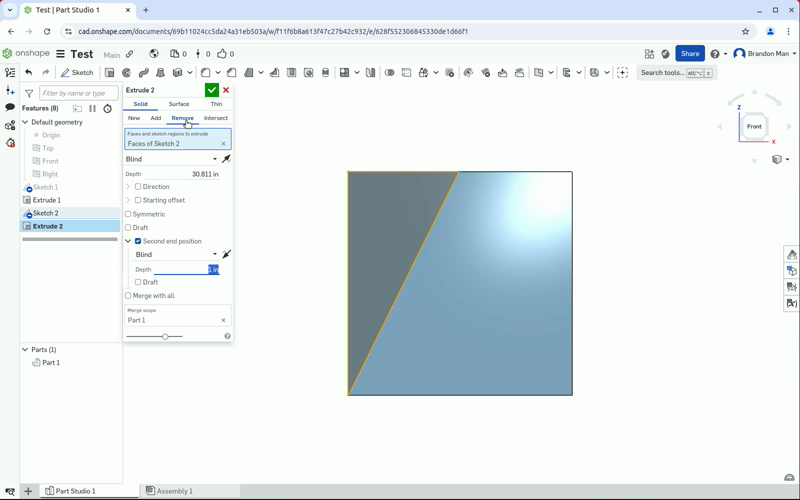
text(30.57)
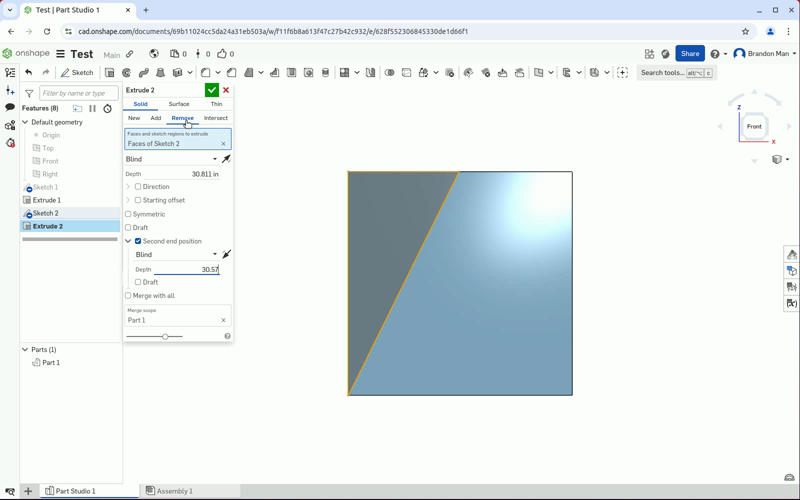
key(tab, 2)
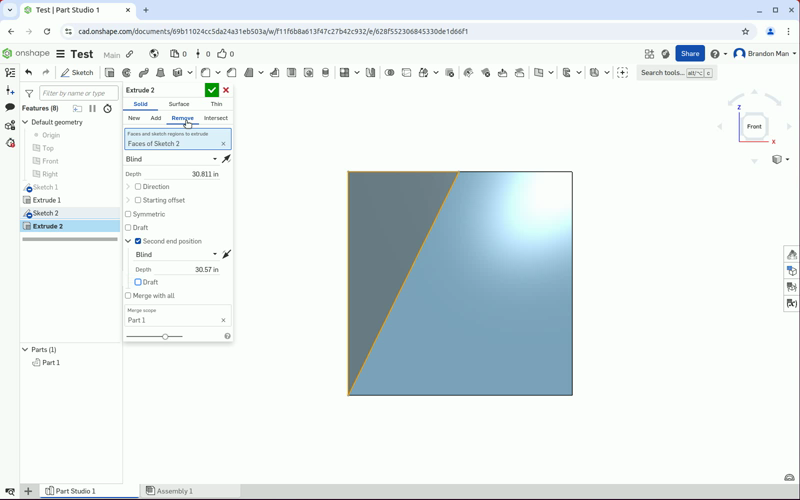
key(space)
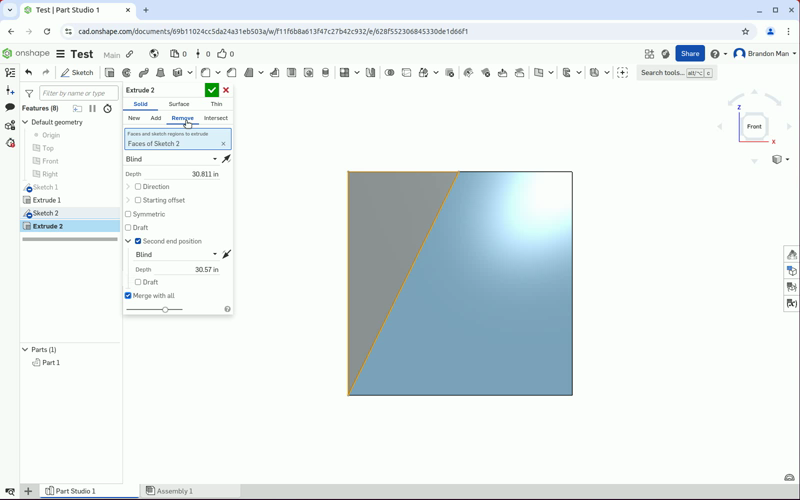
key(enter)
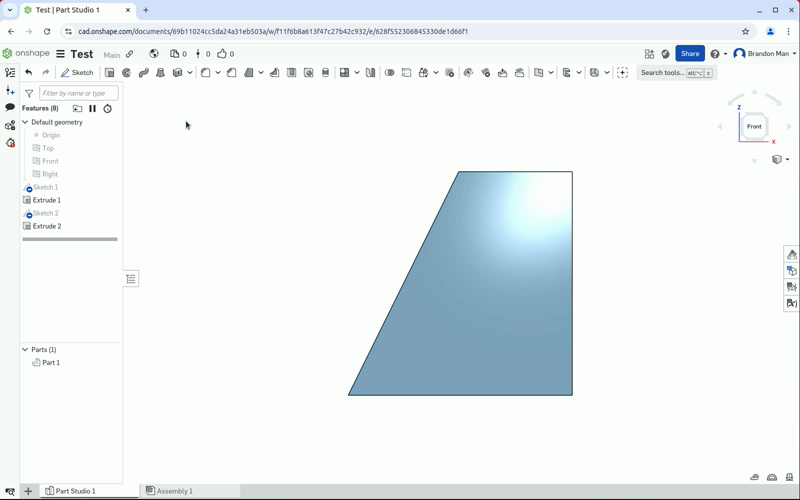
key(shift+h)
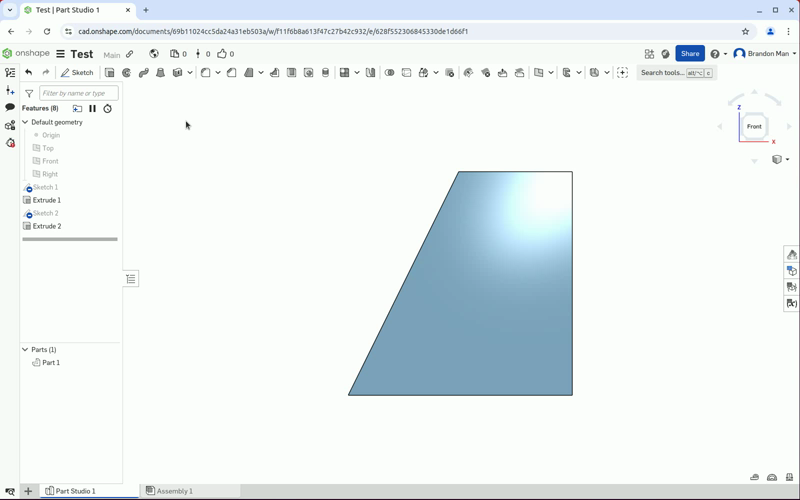
key(shift+h)
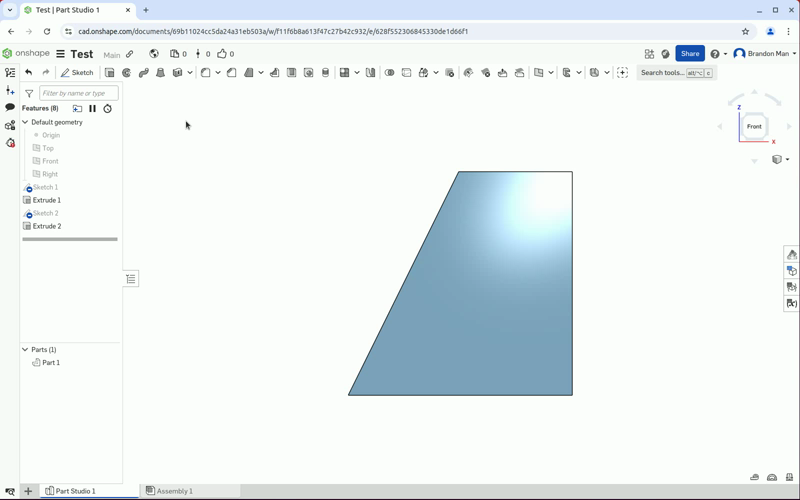
mouse_move(73, 189)
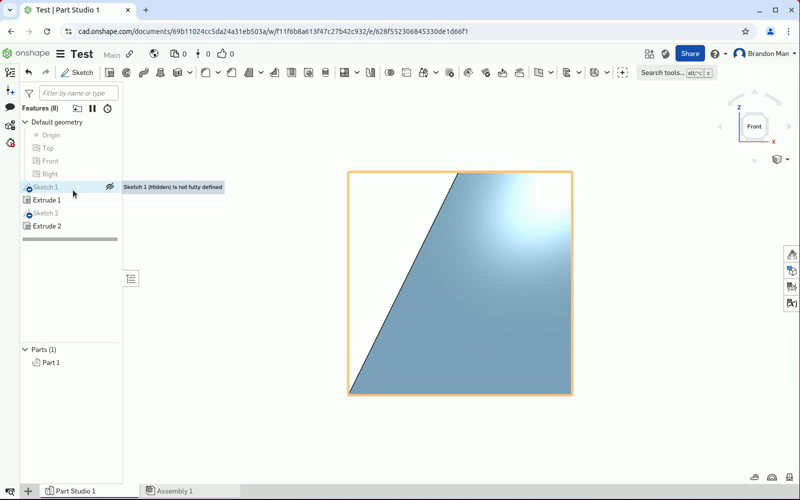
click(73, 189)
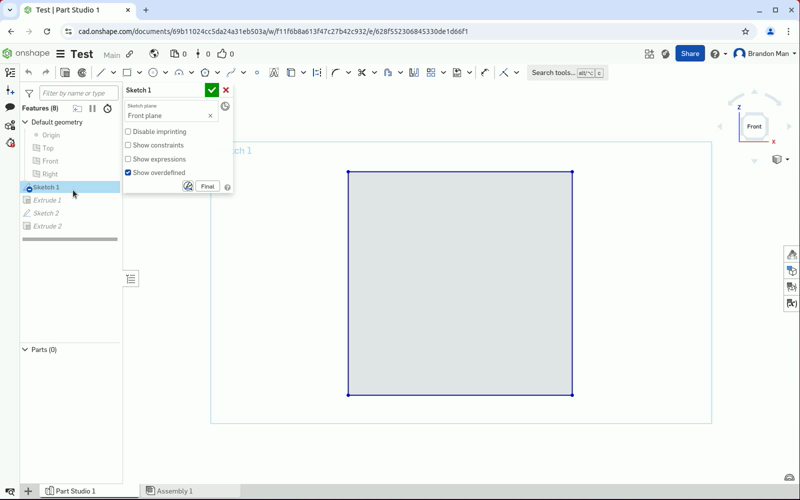
mouse_move(229, 92)
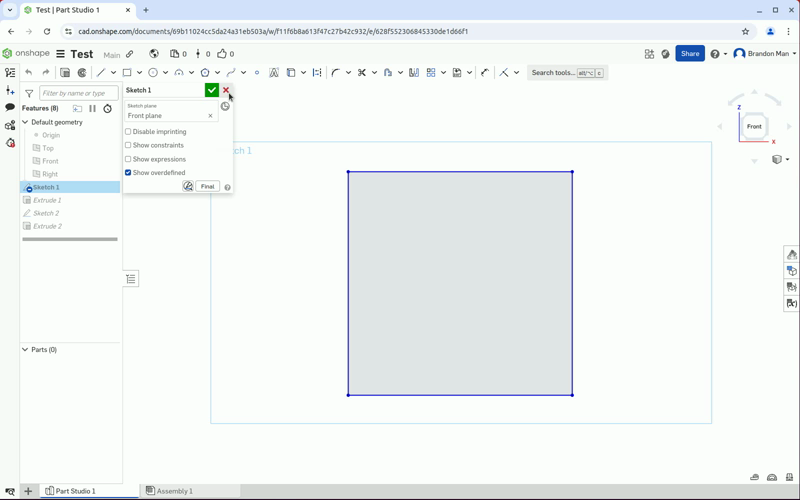
click(229, 92)
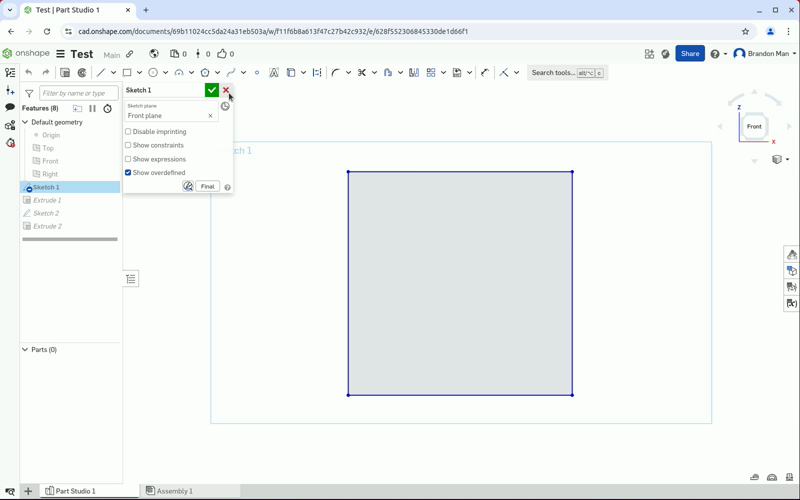
key(shift+s)
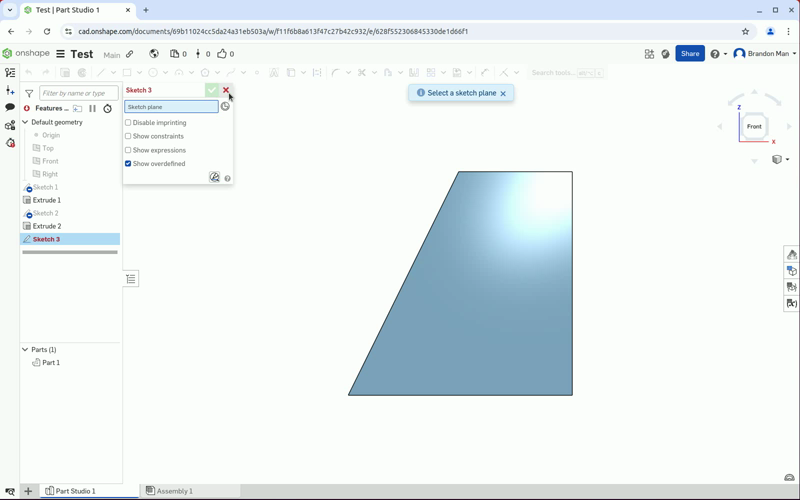
mouse_move(73, 163)
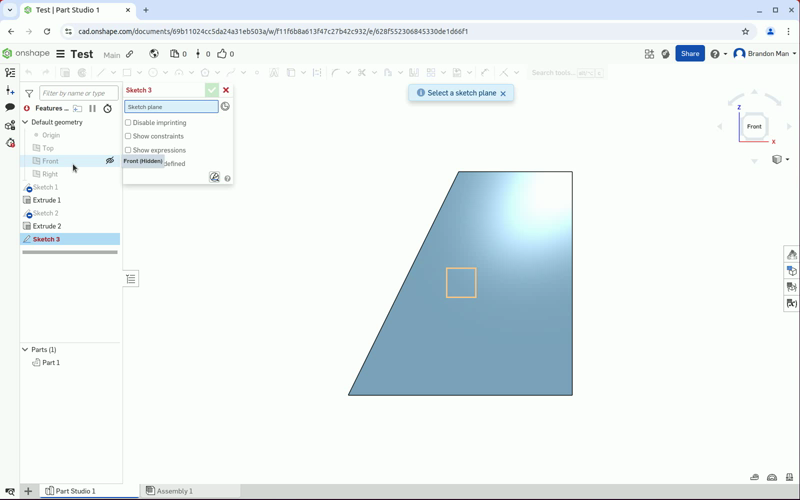
click(73, 163)
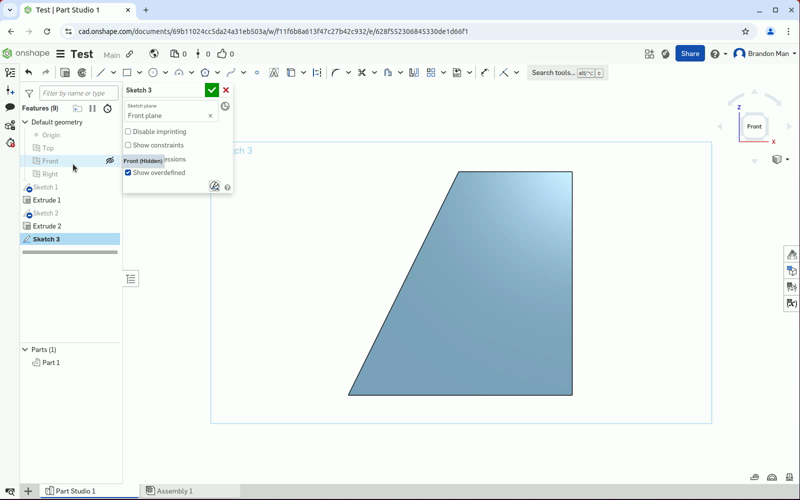
mouse_move(73, 352)
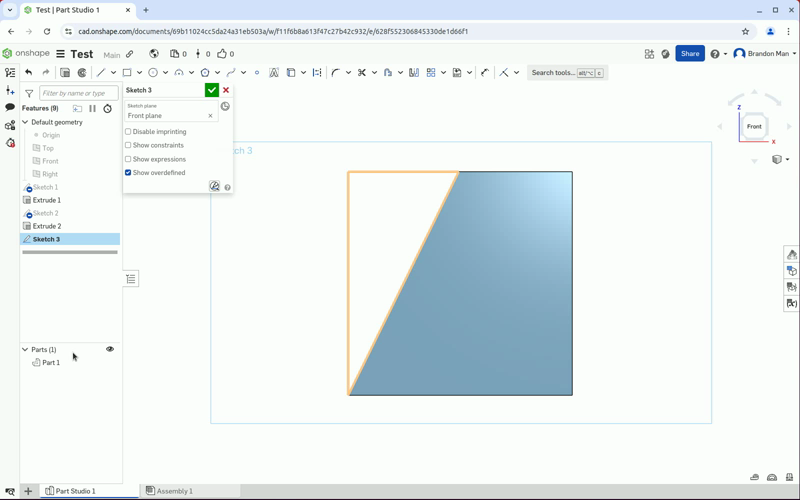
key(y)
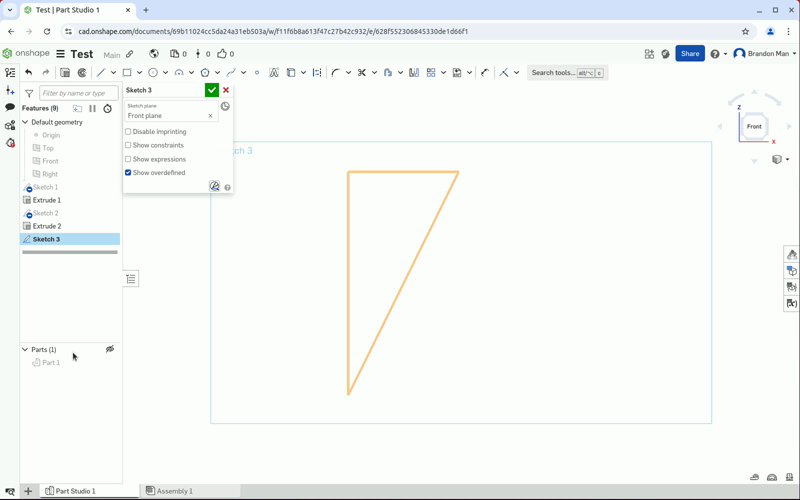
key(l)
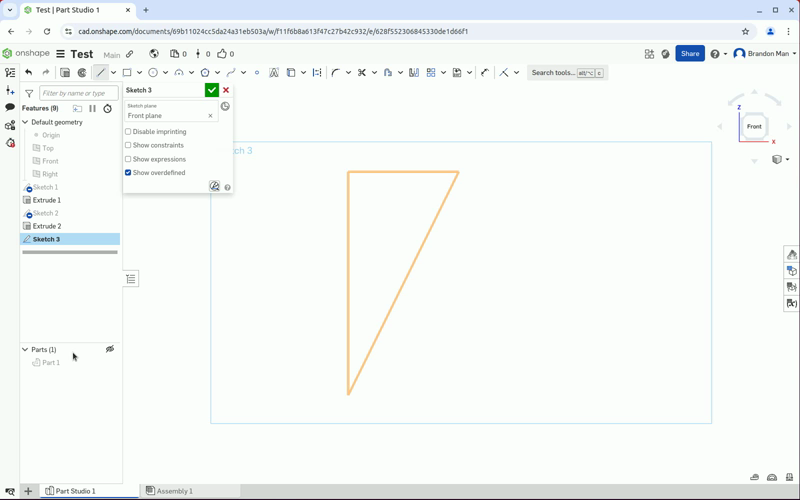
key_down(shift)
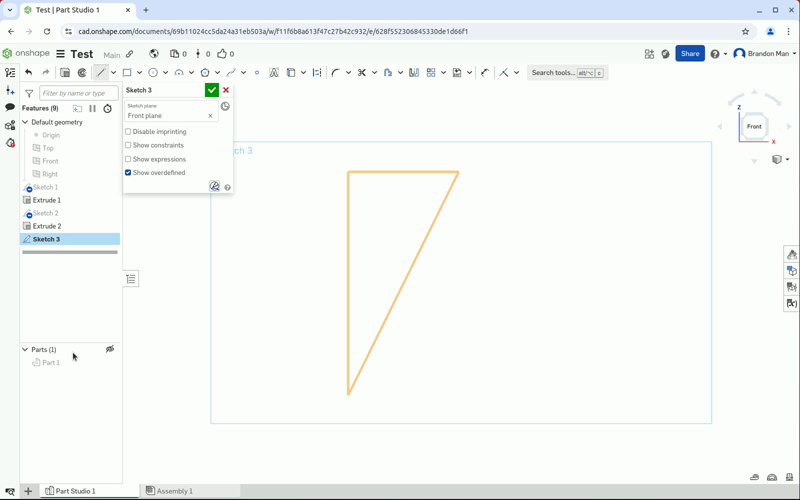
mouse_move(459, 170)
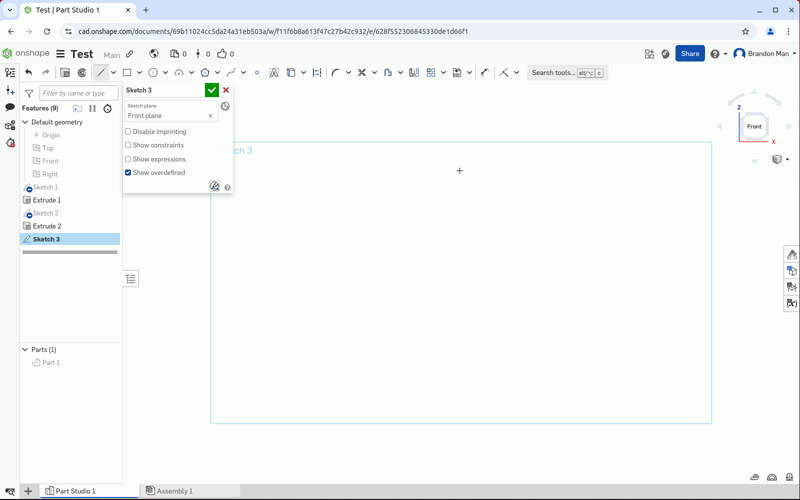
click(459, 170)
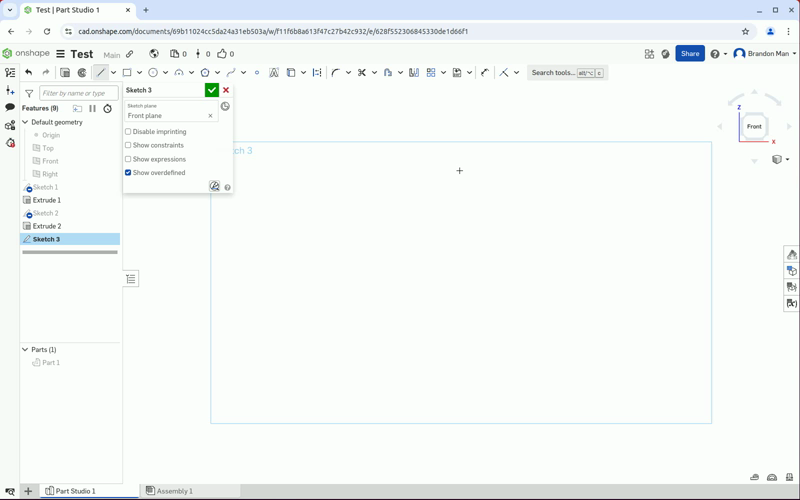
key_up(shift)
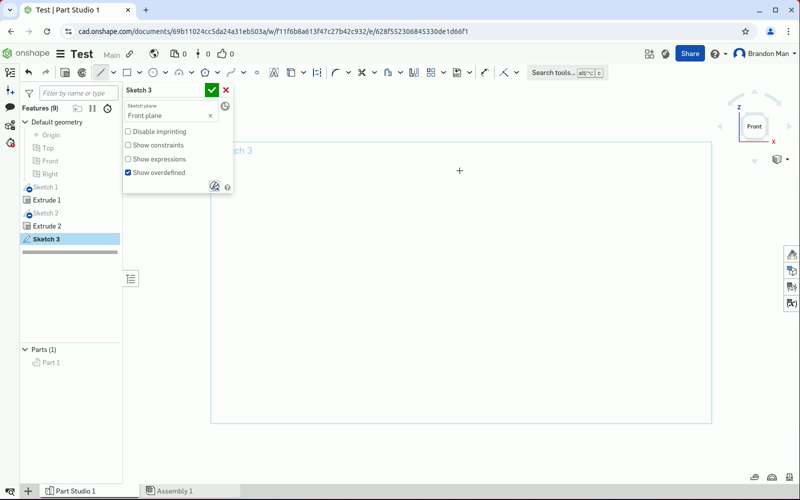
key_down(shift)
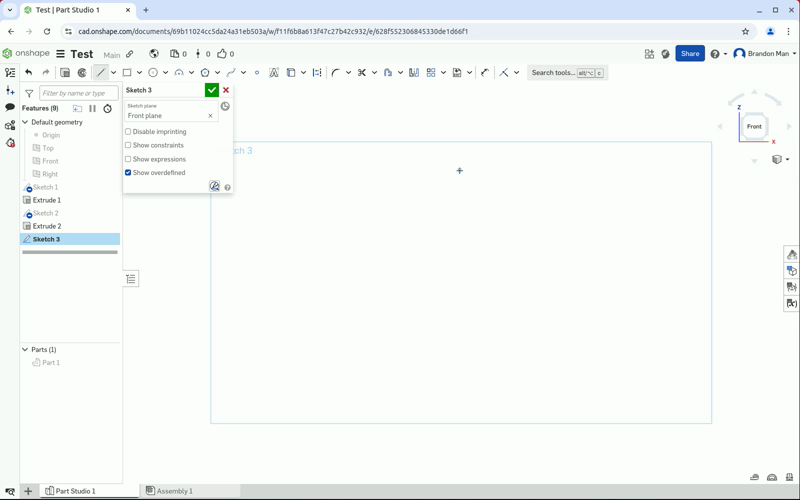
mouse_move(489, 170)
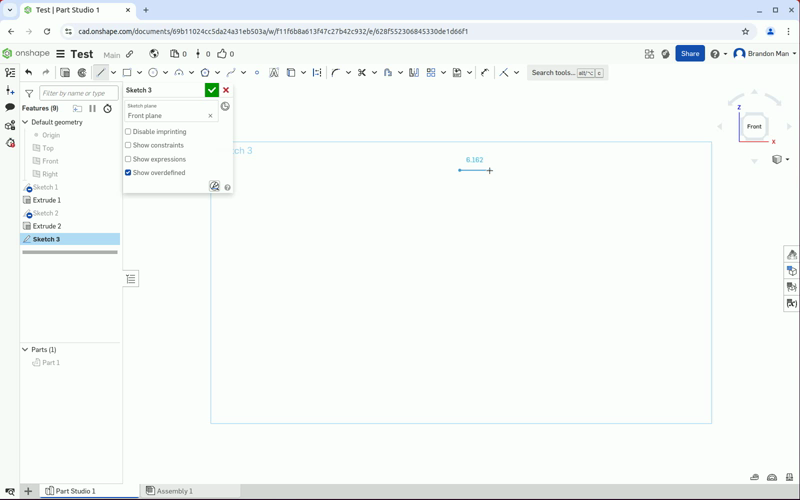
mouse_move(464, 170)
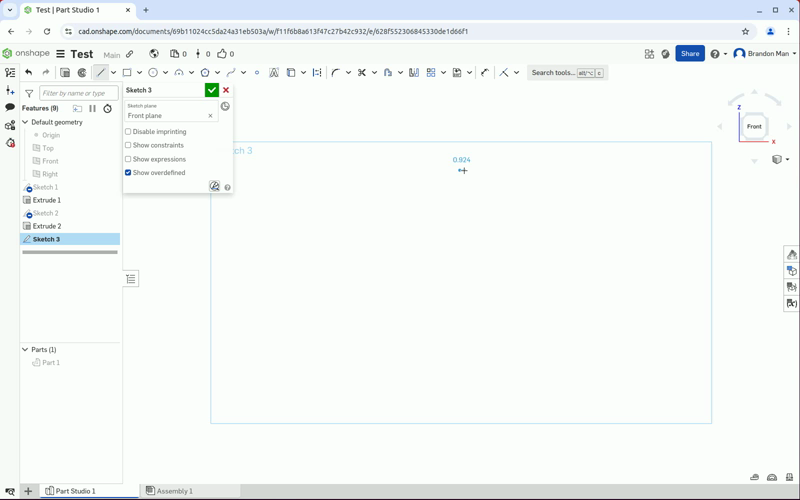
scroll(6)
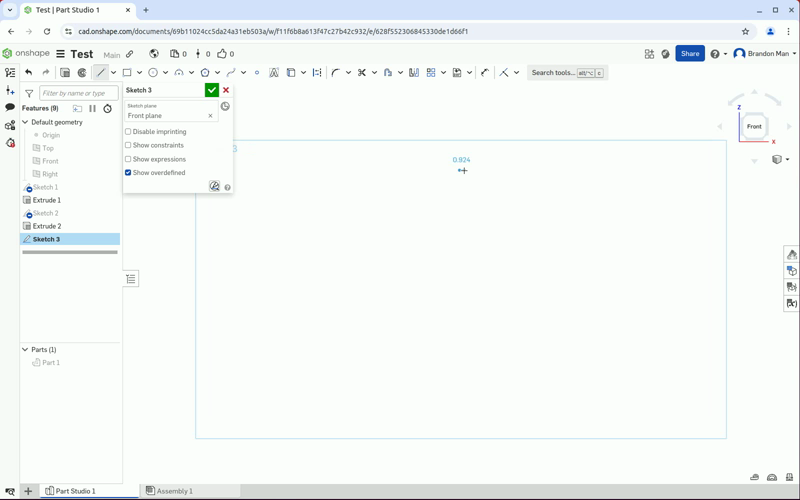
scroll(6)
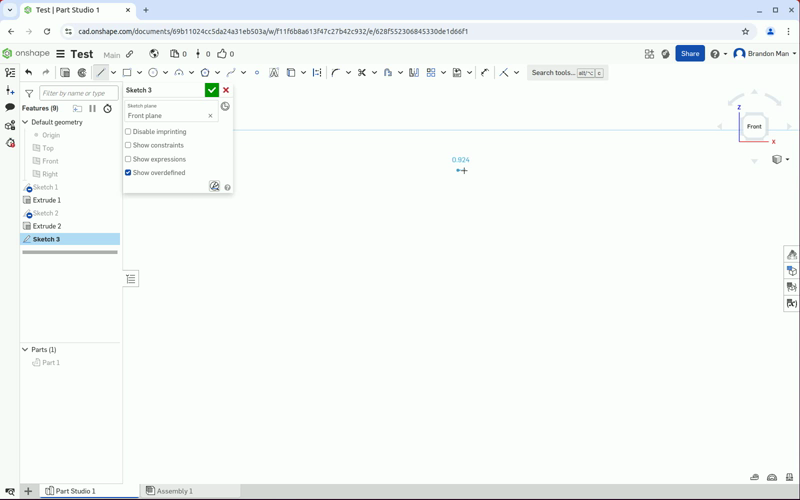
scroll(6)
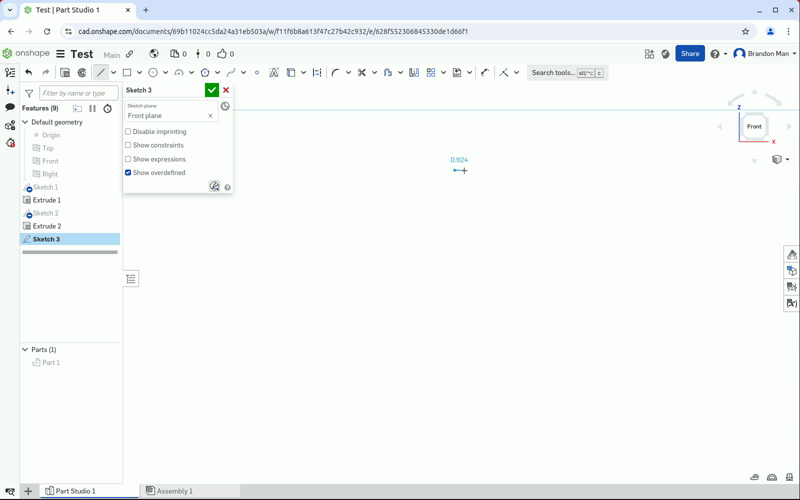
scroll(6)
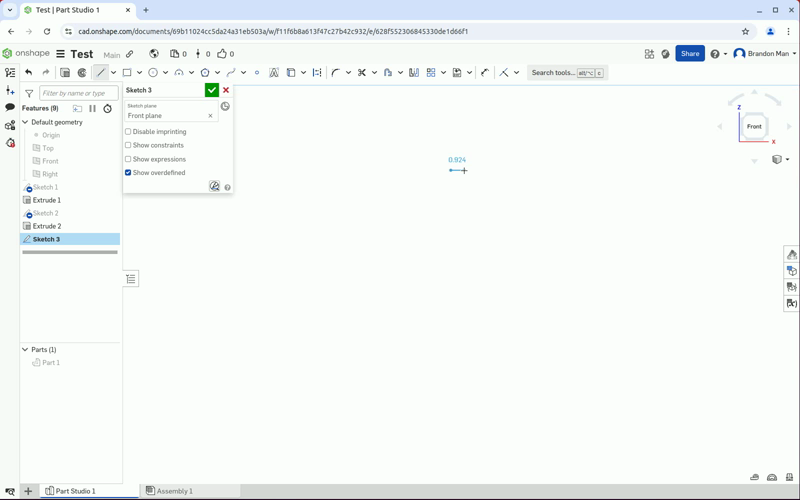
scroll(6)
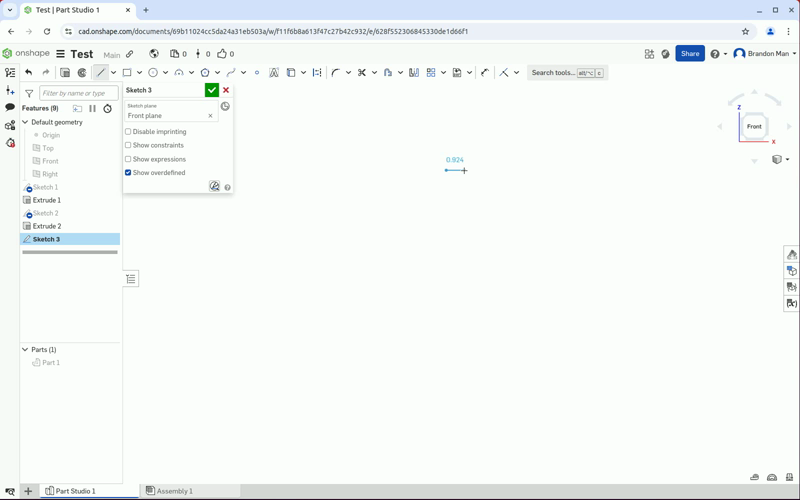
scroll(6)
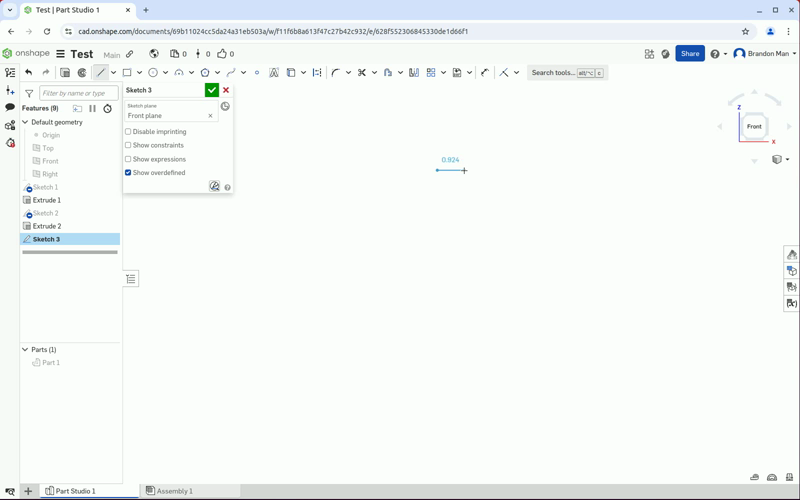
scroll(6)
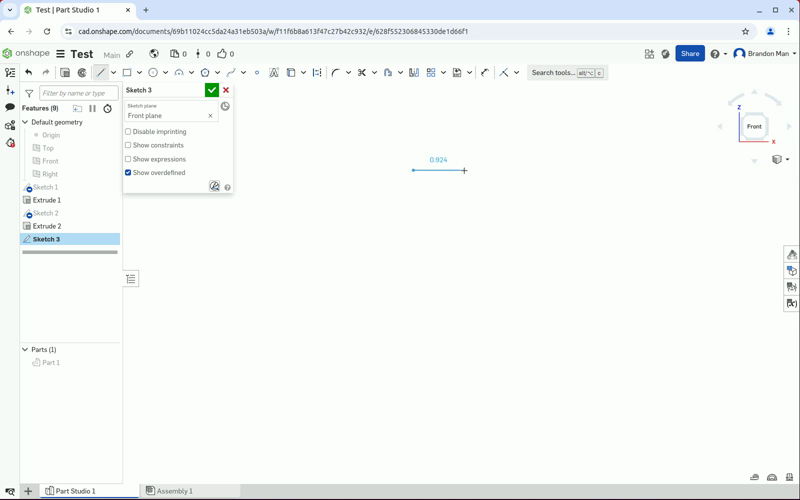
click(464, 170)
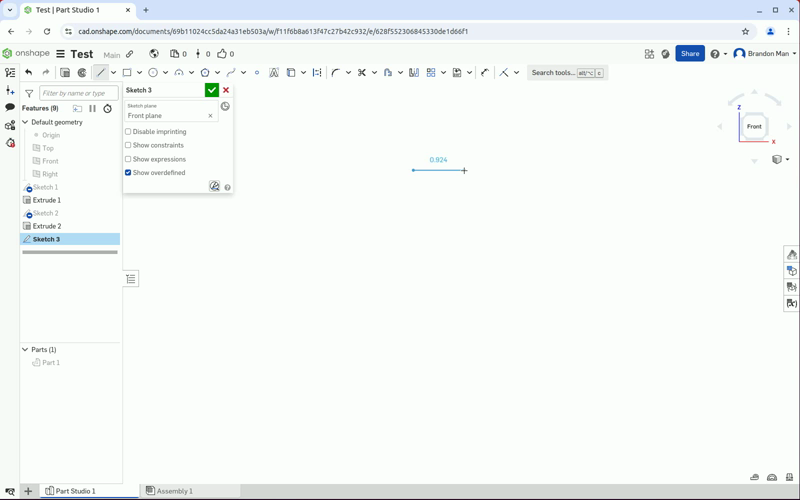
scroll(-6)
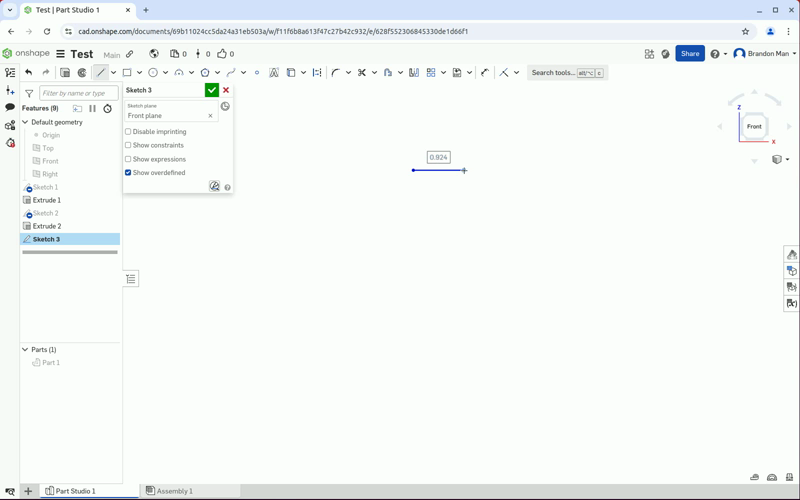
scroll(-6)
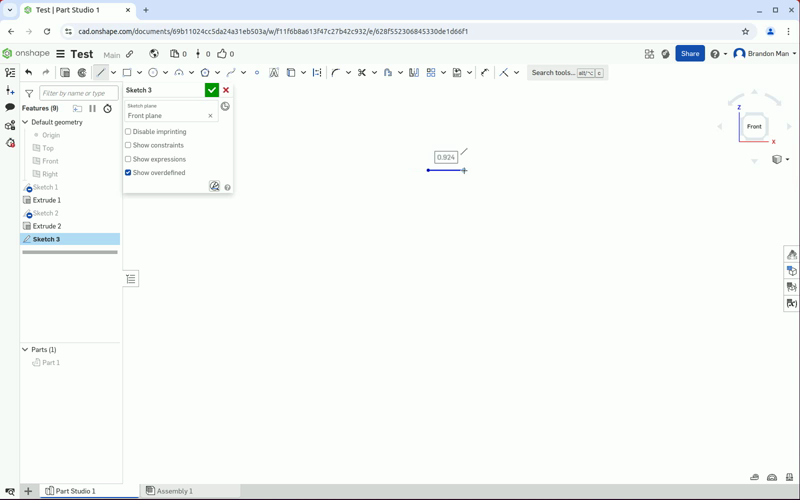
scroll(-6)
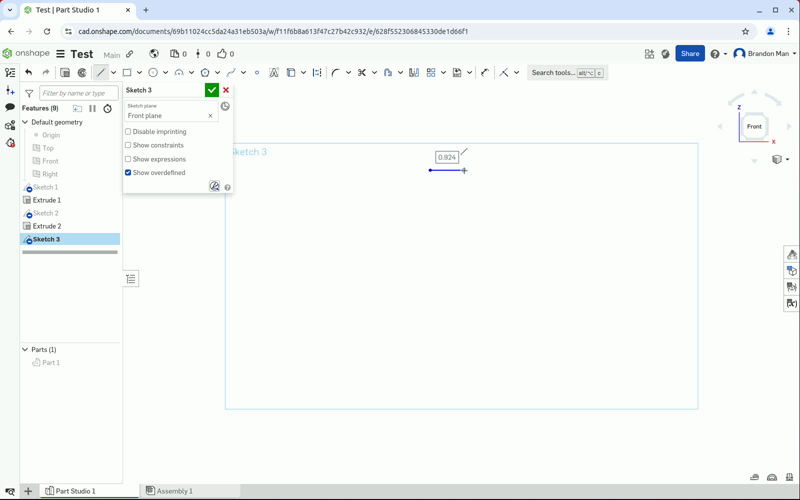
scroll(-6)
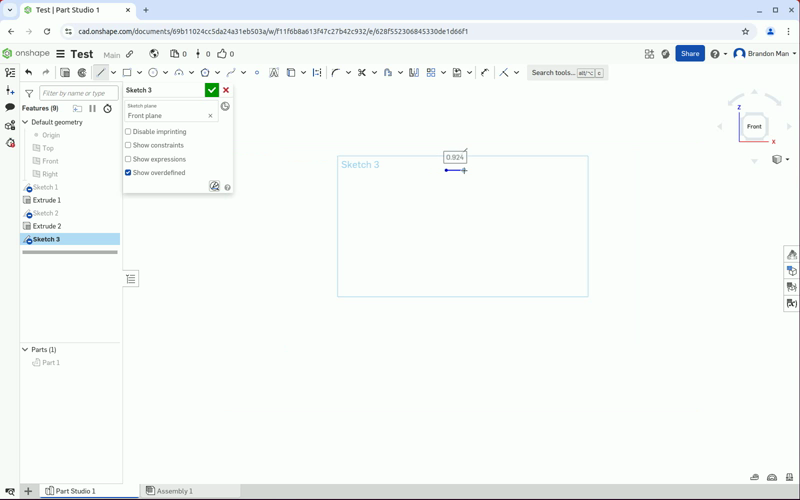
scroll(-6)
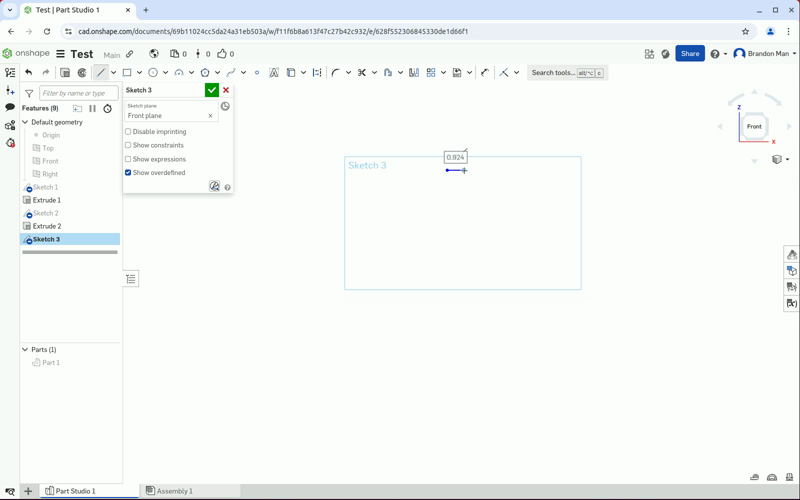
scroll(-6)
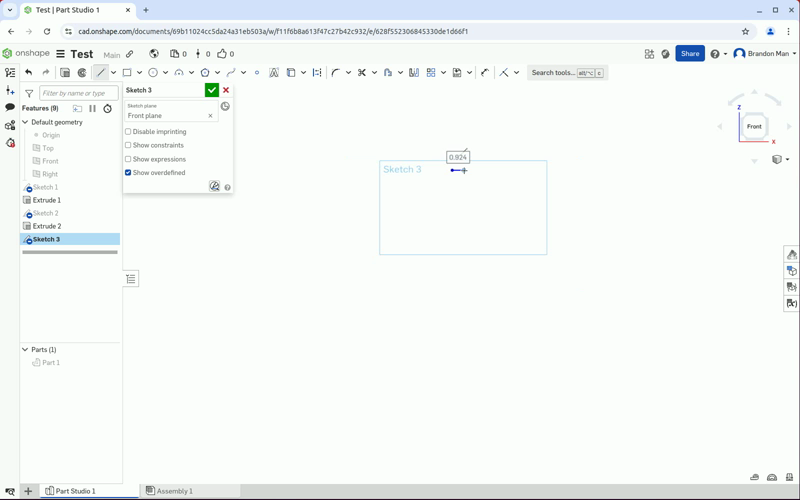
scroll(-6)
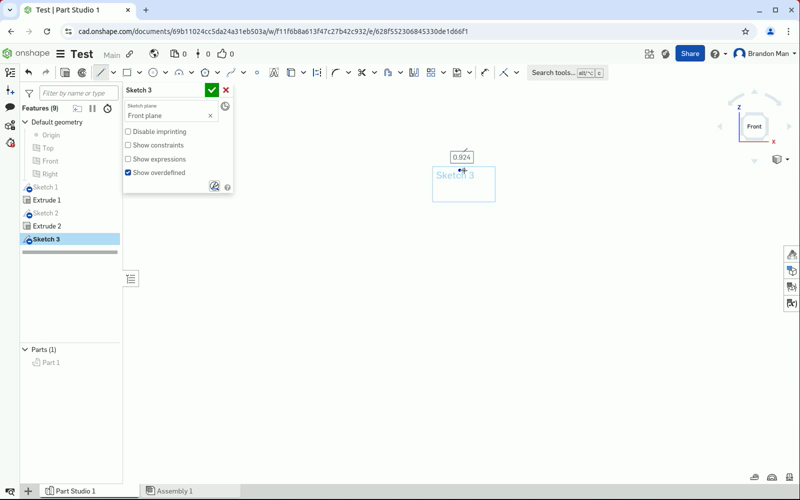
key_up(shift)
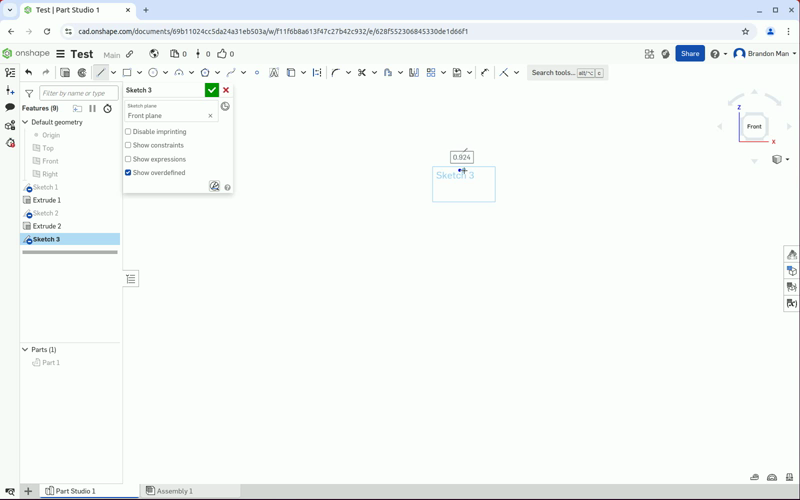
key_down(shift)
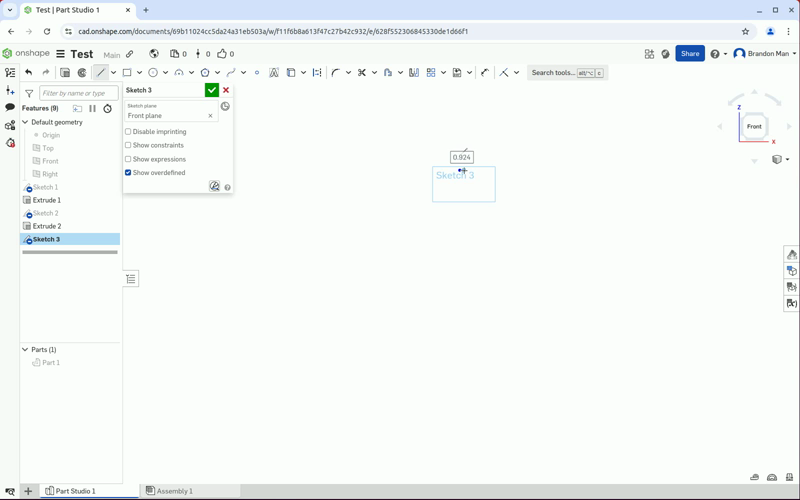
mouse_move(494, 170)
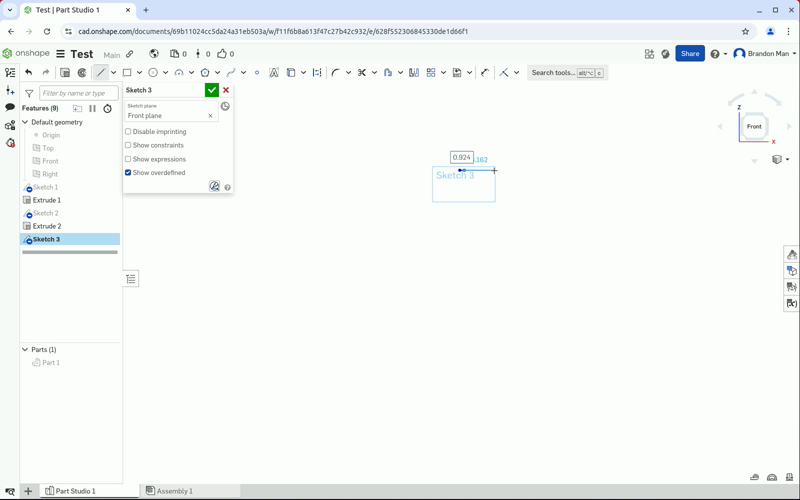
mouse_move(461, 165)
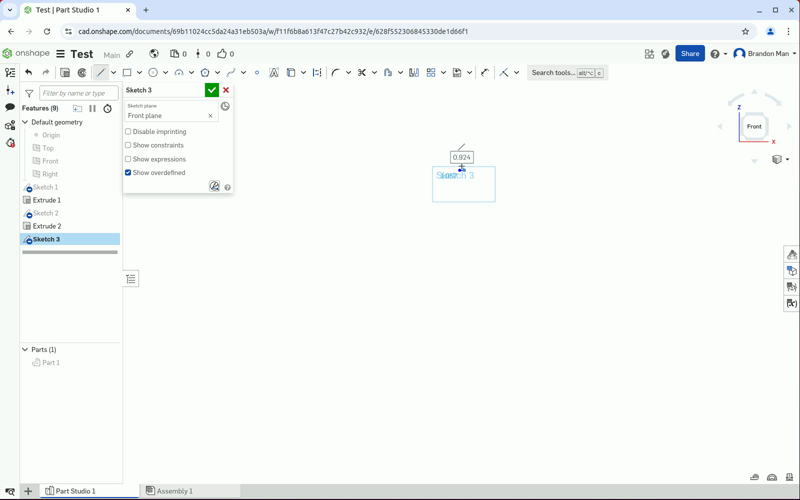
scroll(6)
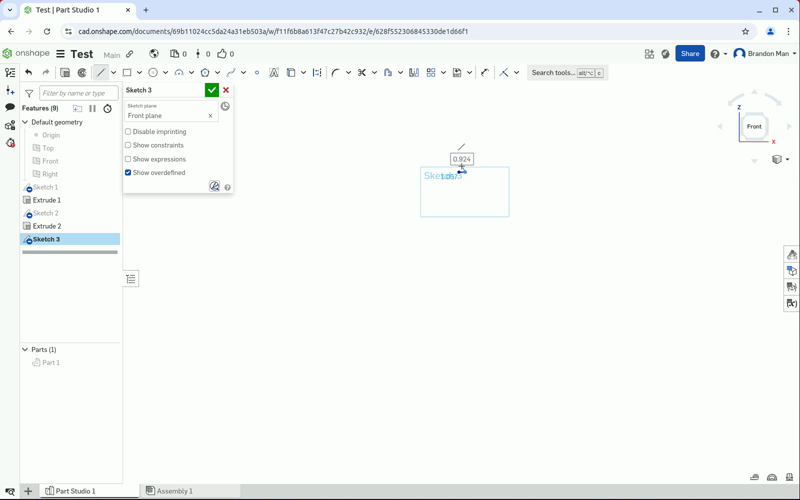
scroll(6)
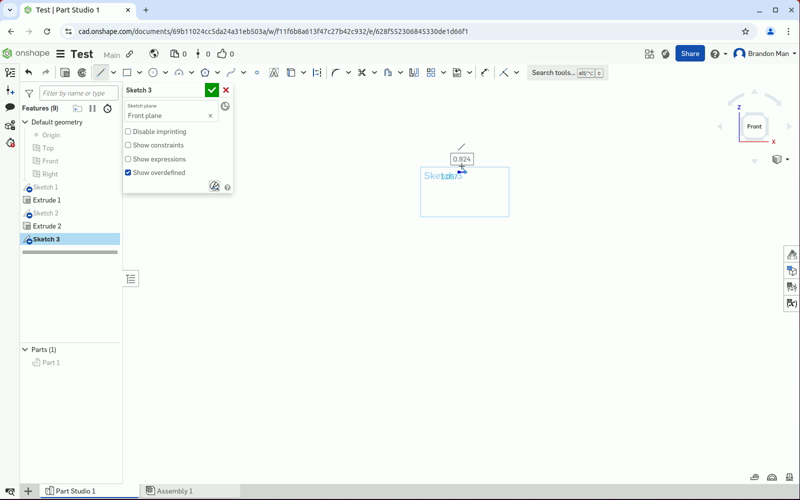
scroll(6)
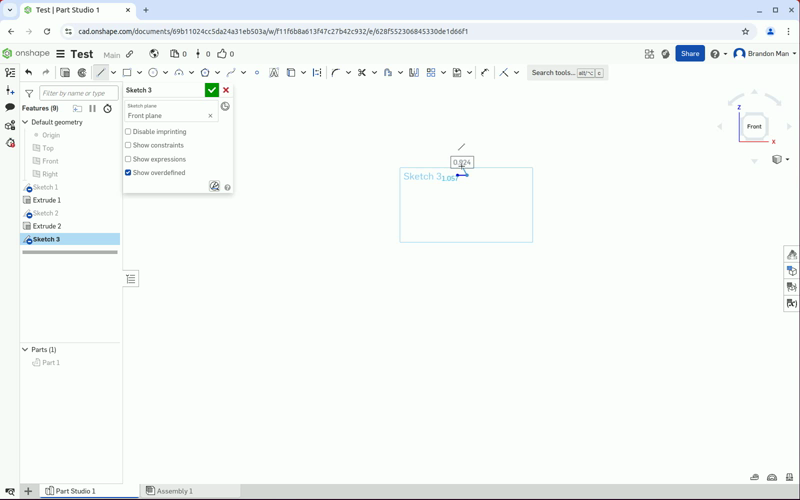
scroll(6)
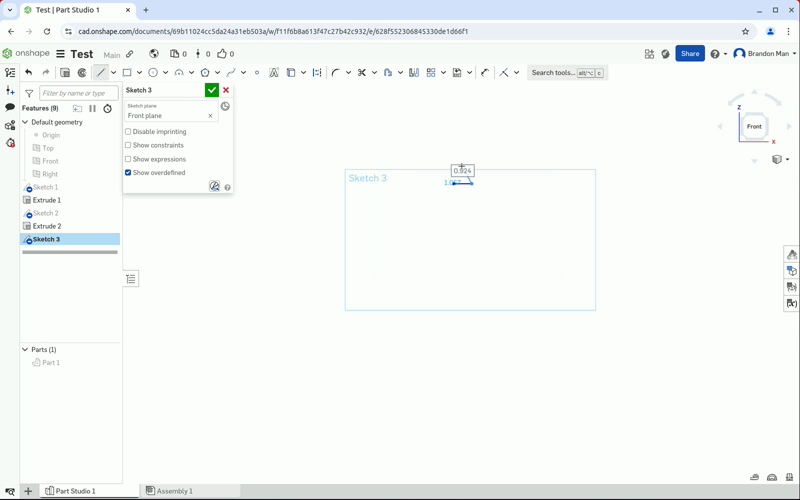
scroll(6)
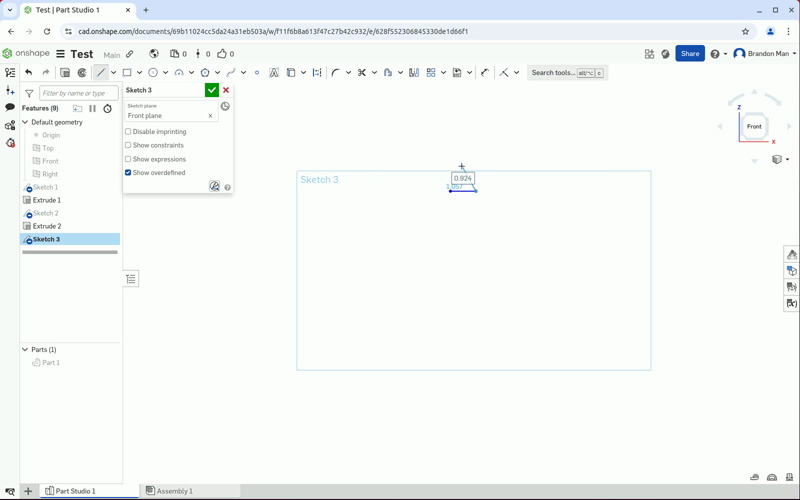
scroll(6)
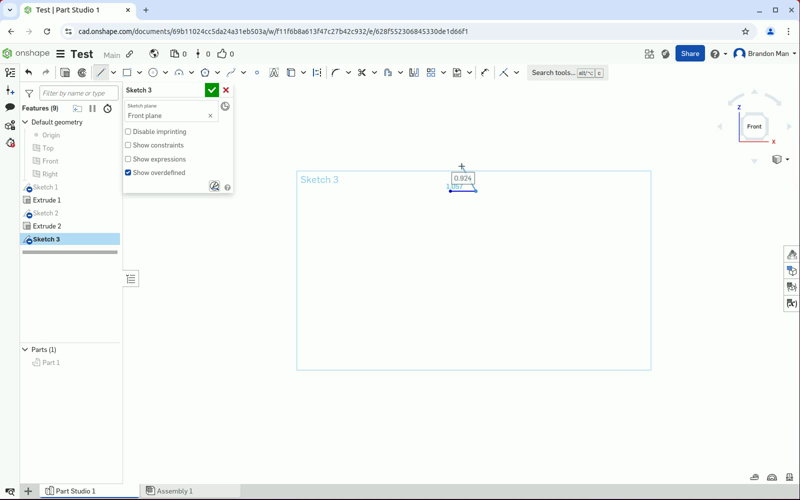
scroll(6)
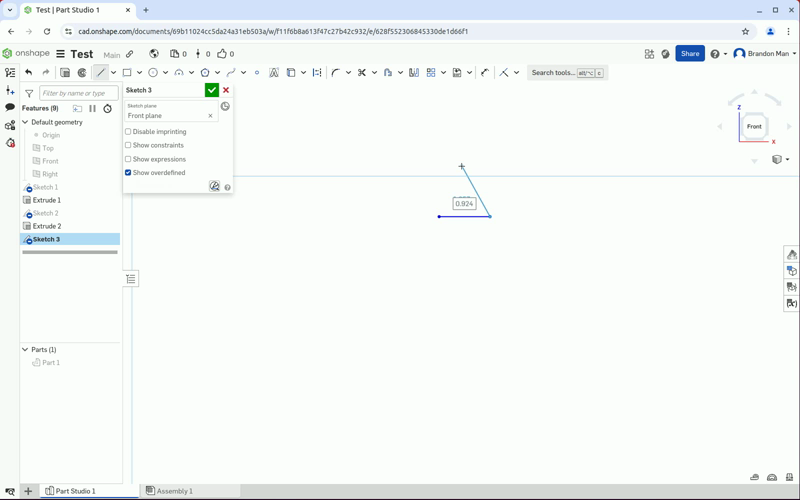
click(461, 165)
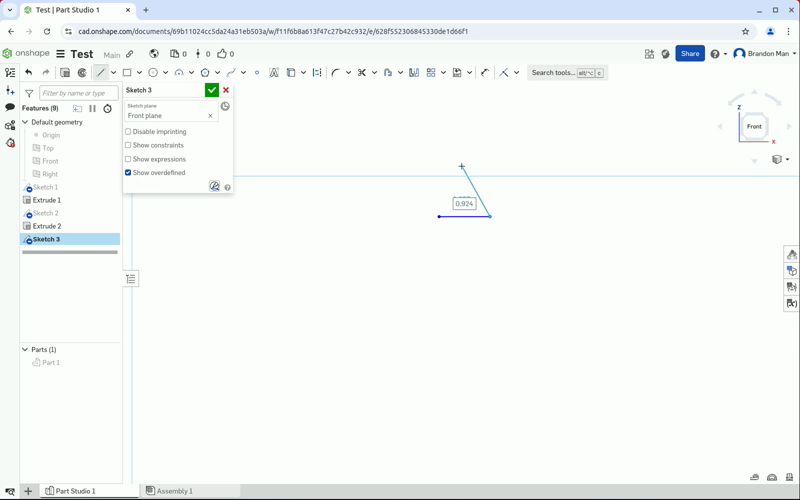
scroll(-6)
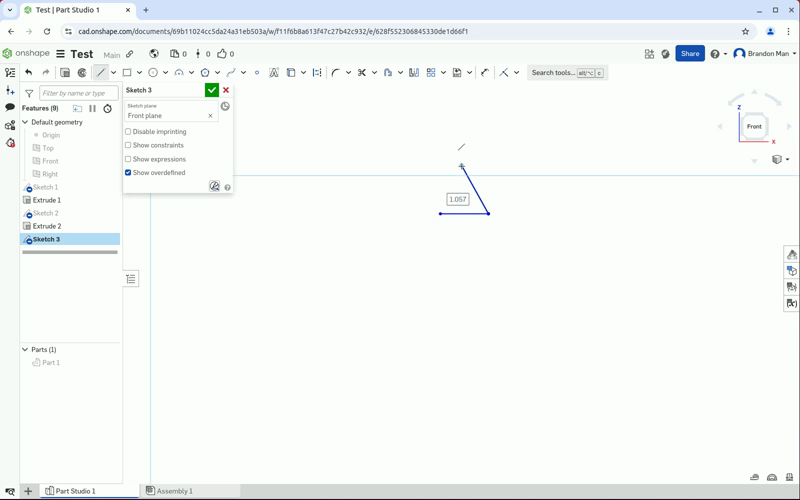
scroll(-6)
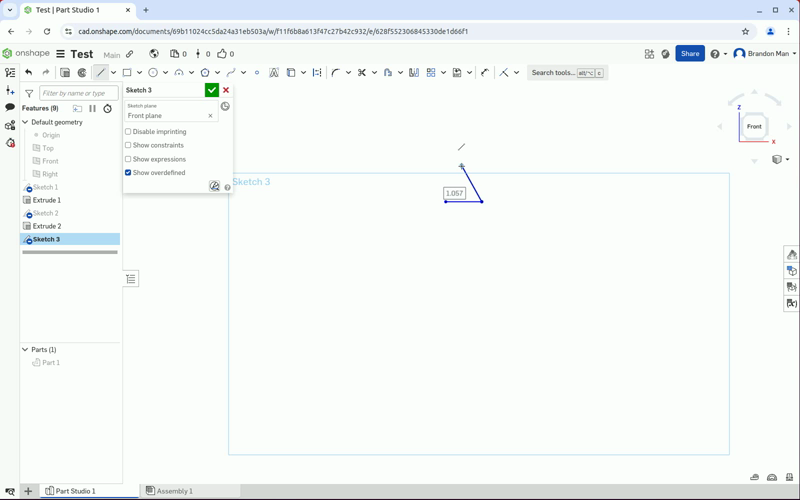
scroll(-6)
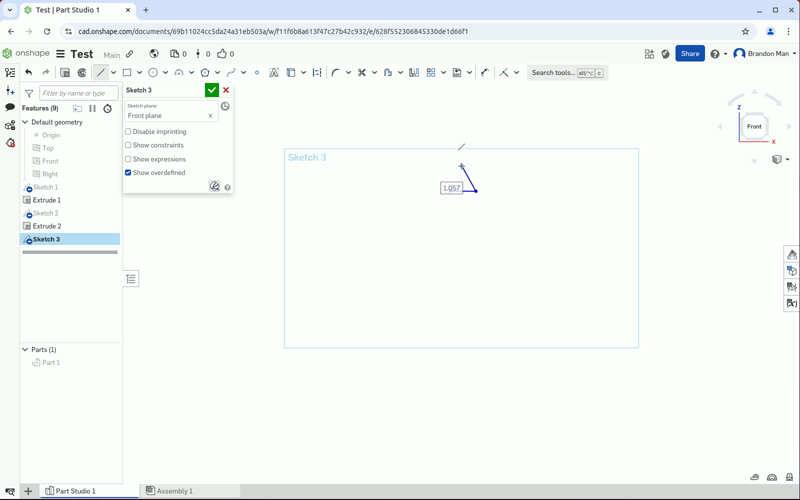
scroll(-6)
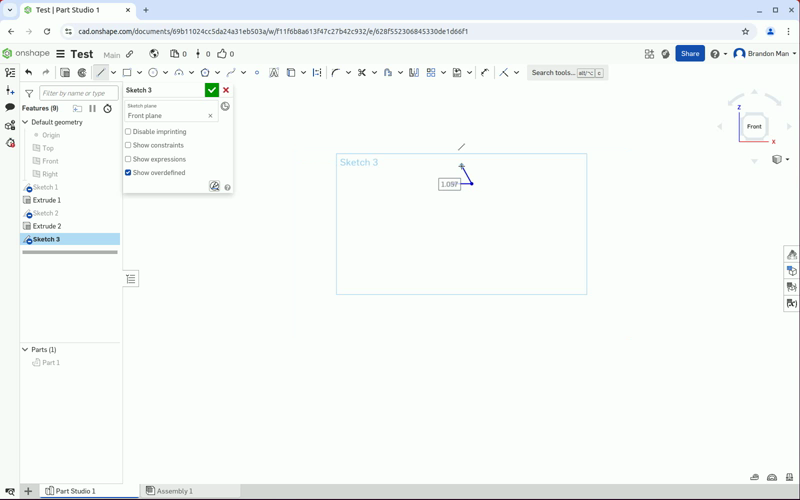
scroll(-6)
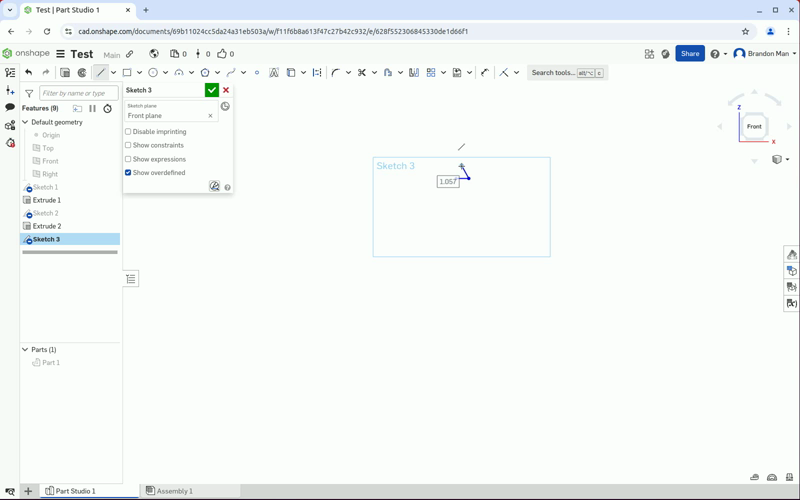
scroll(-6)
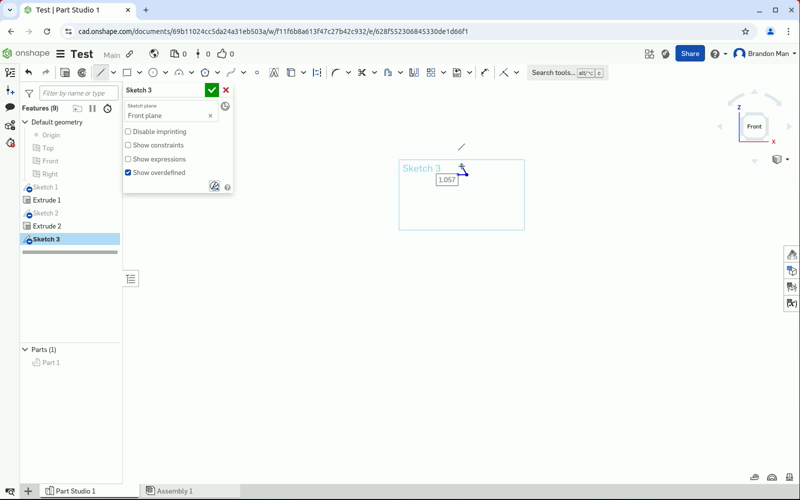
scroll(-6)
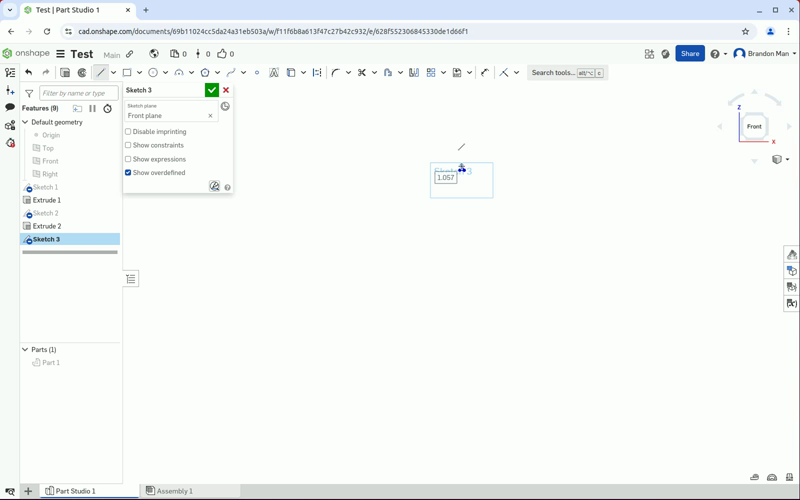
key_up(shift)
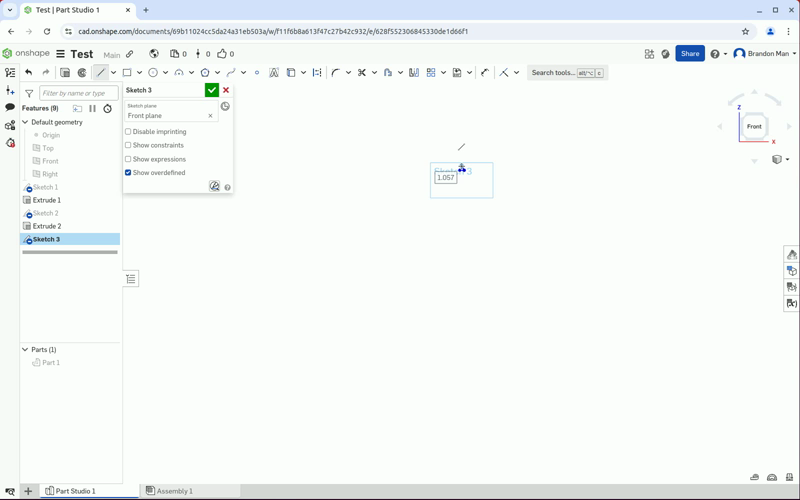
mouse_move(492, 165)
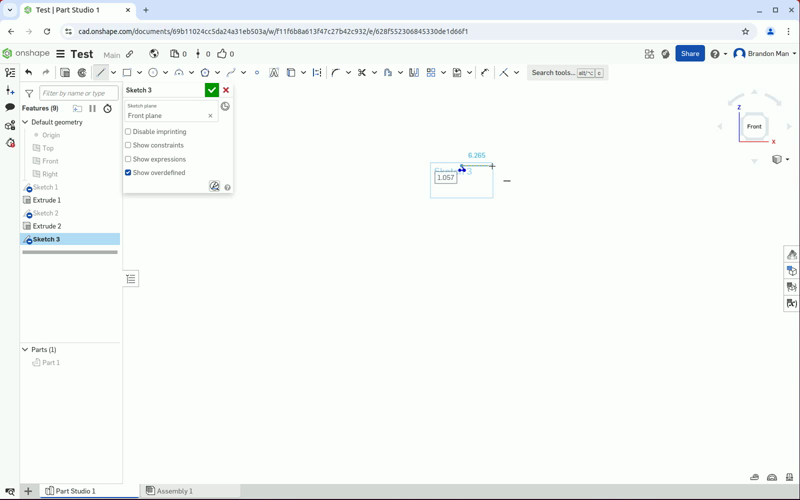
key_down(shift)
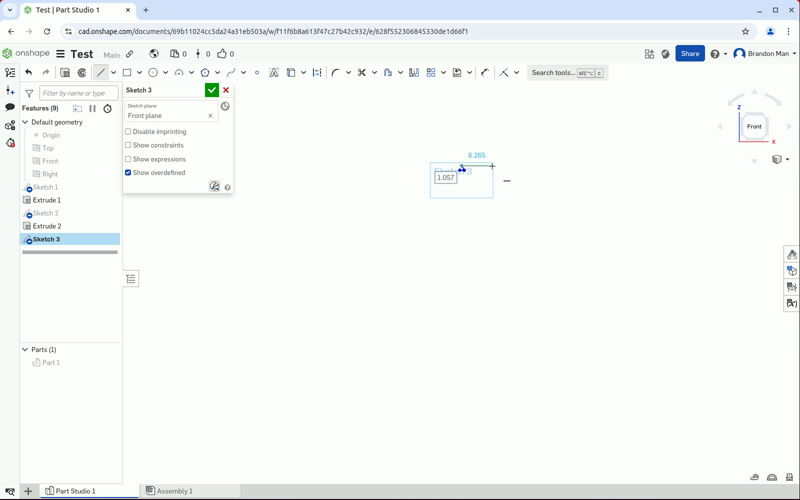
mouse_move(459, 170)
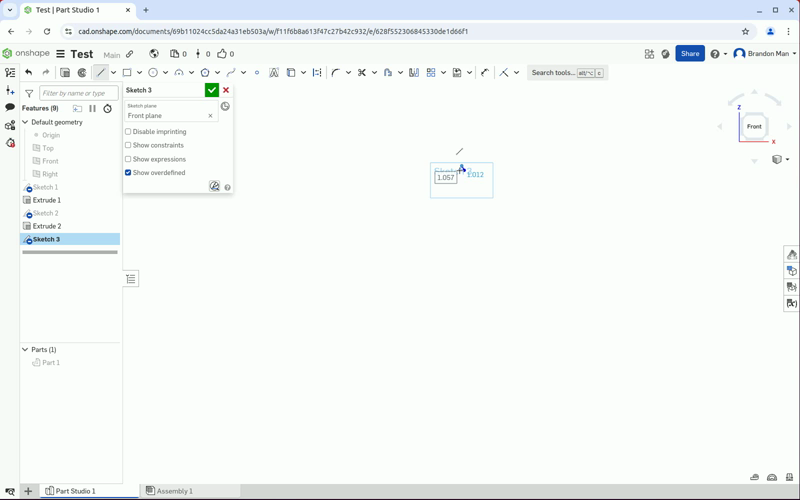
scroll(6)
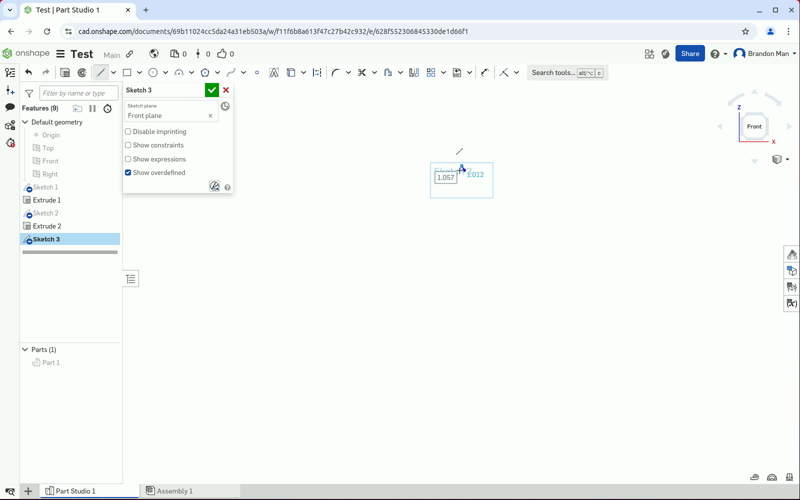
scroll(6)
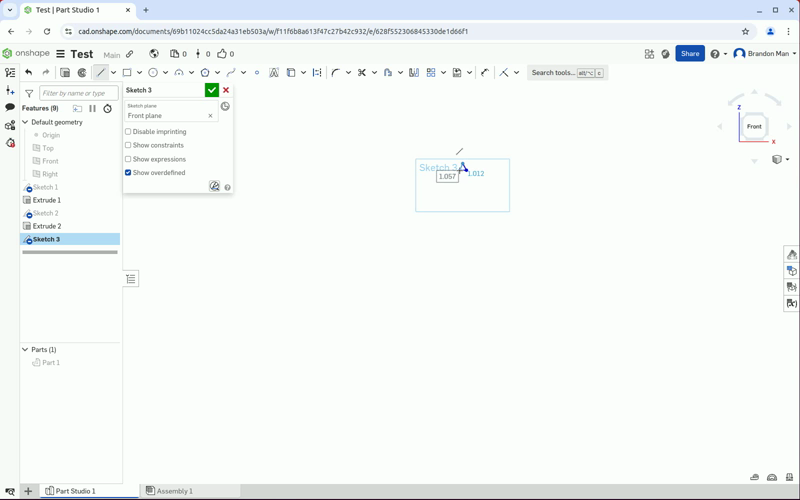
scroll(6)
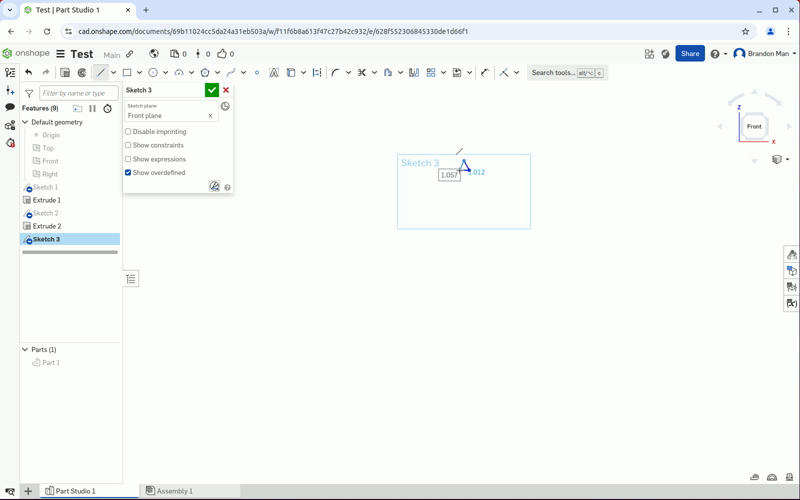
scroll(6)
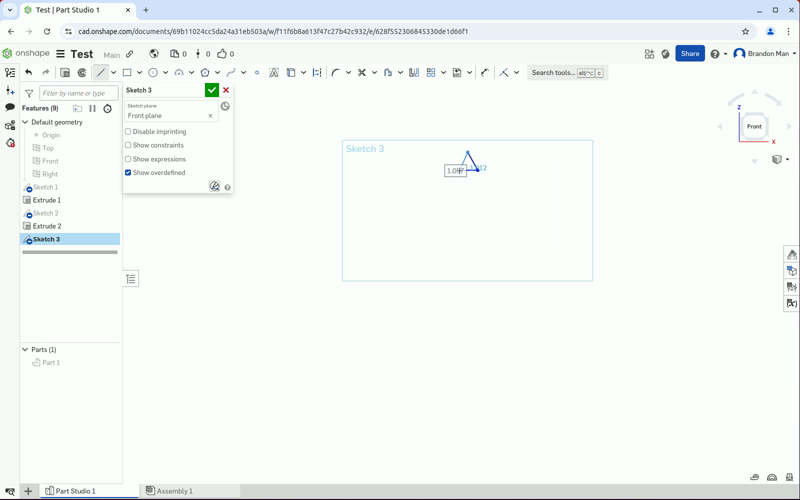
scroll(6)
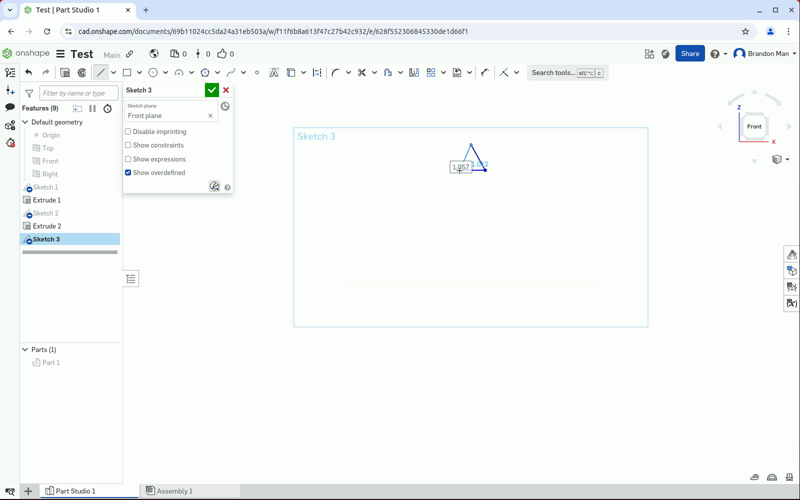
scroll(6)
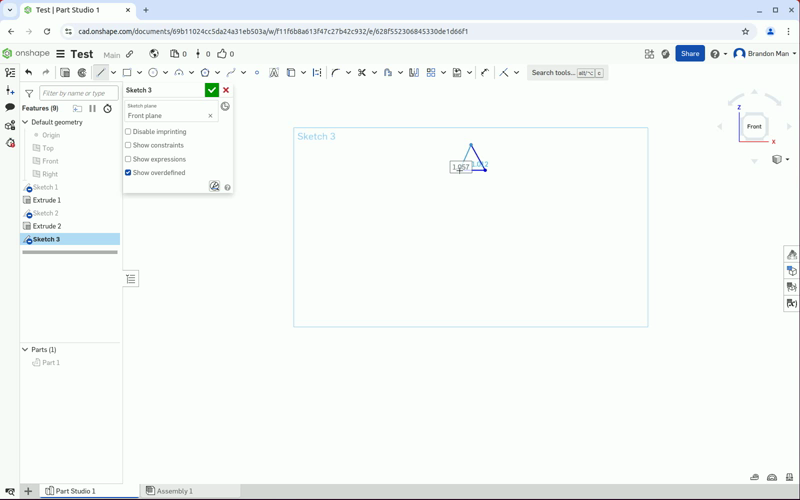
scroll(6)
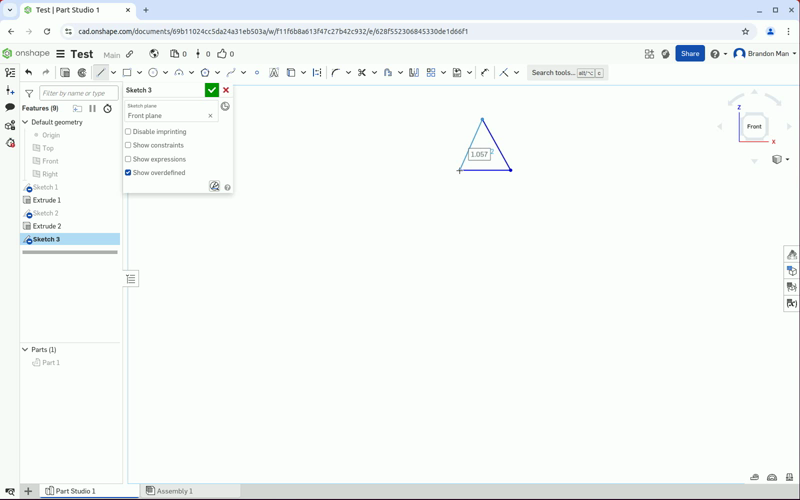
key_up(shift)
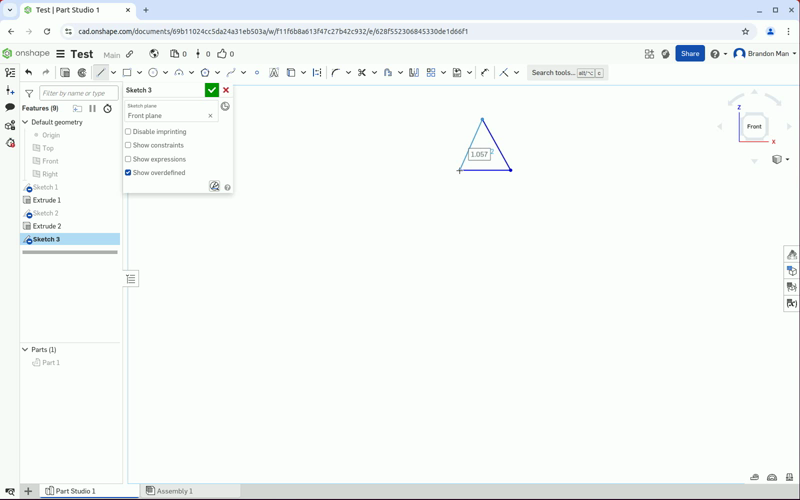
click(459, 170)
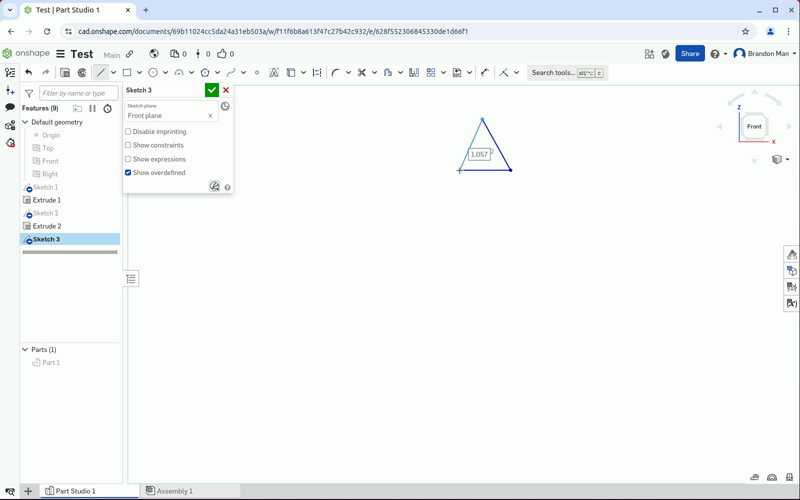
scroll(-6)
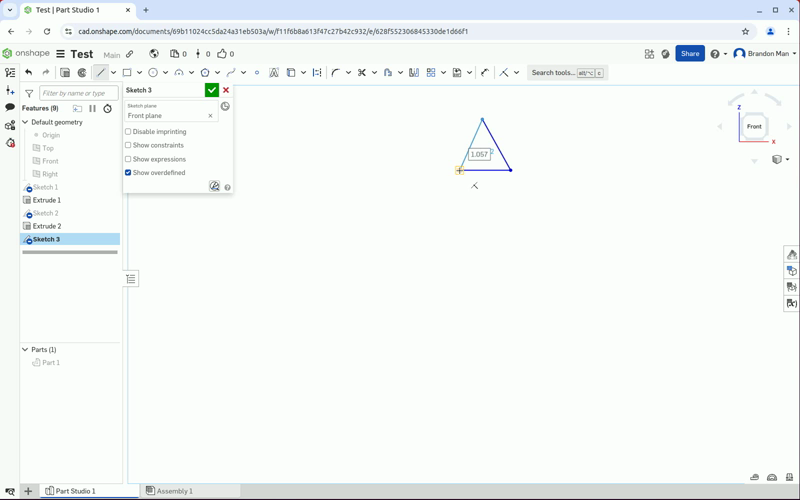
scroll(-6)
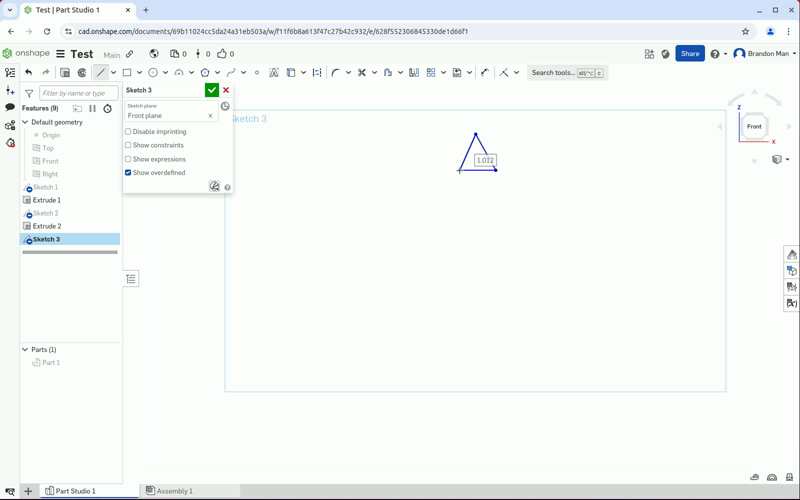
scroll(-6)
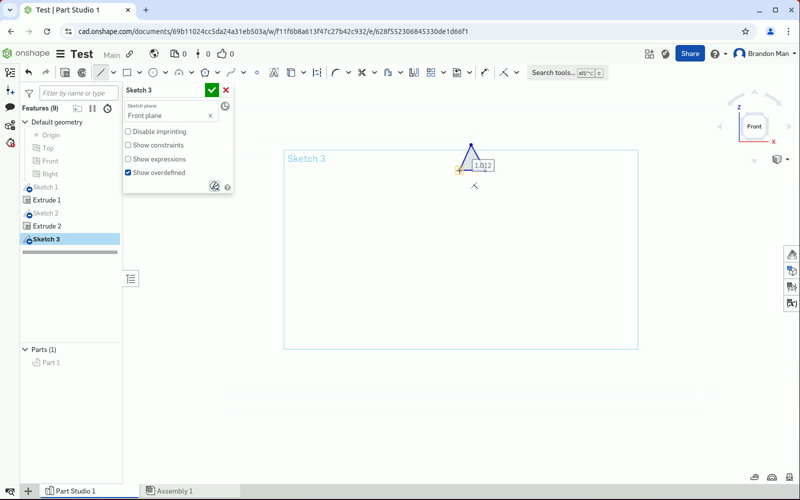
scroll(-6)
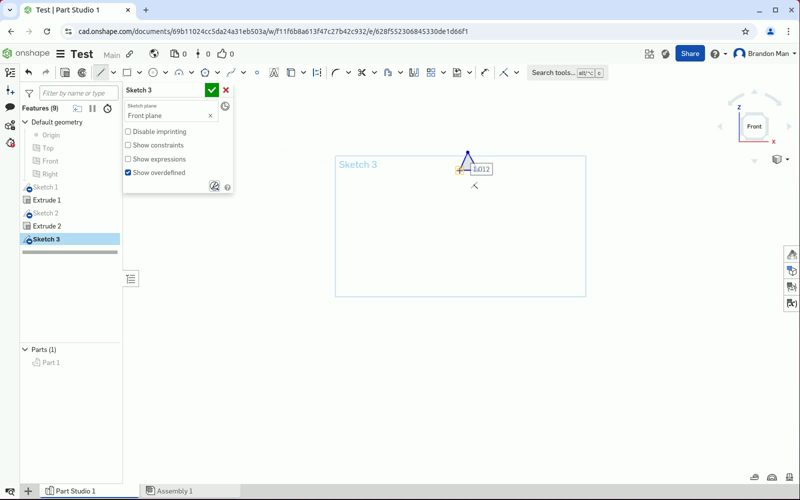
scroll(-6)
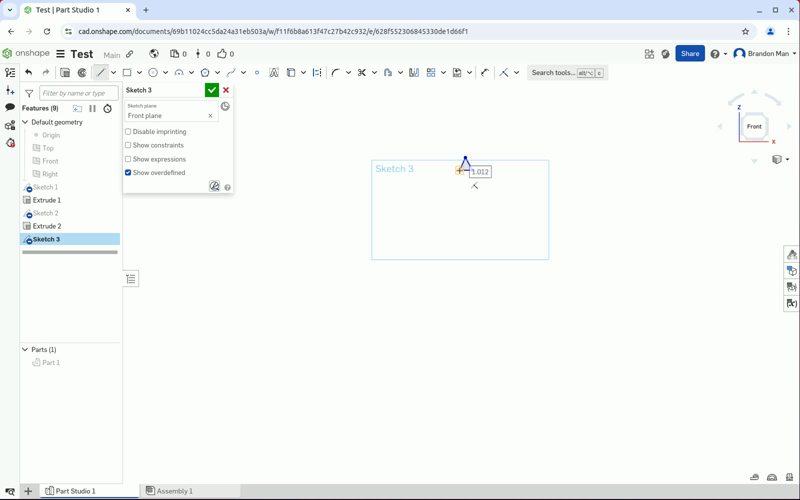
scroll(-6)
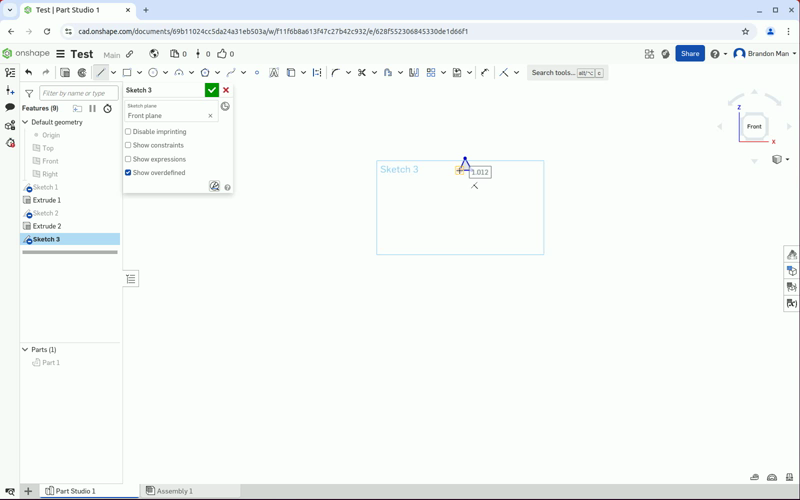
scroll(-6)
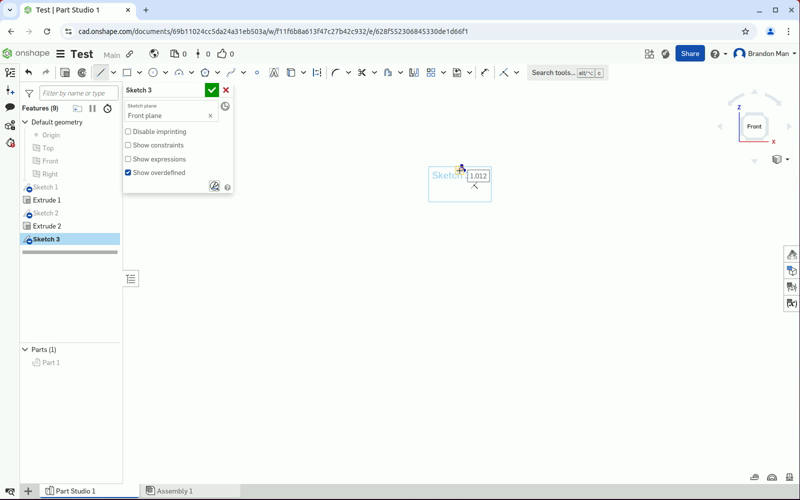
key(esc)
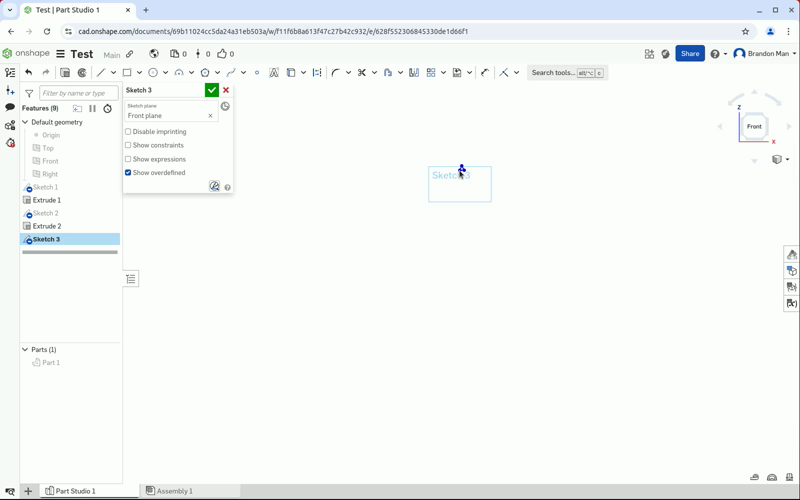
mouse_move(461, 167)
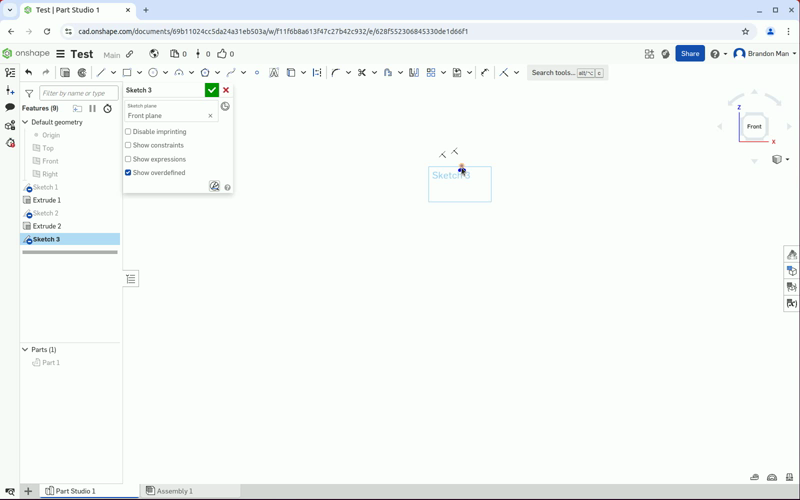
scroll(6)
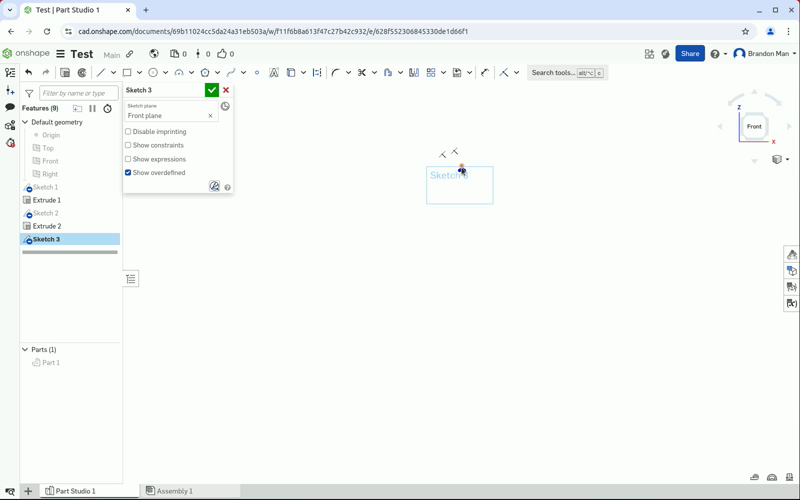
scroll(6)
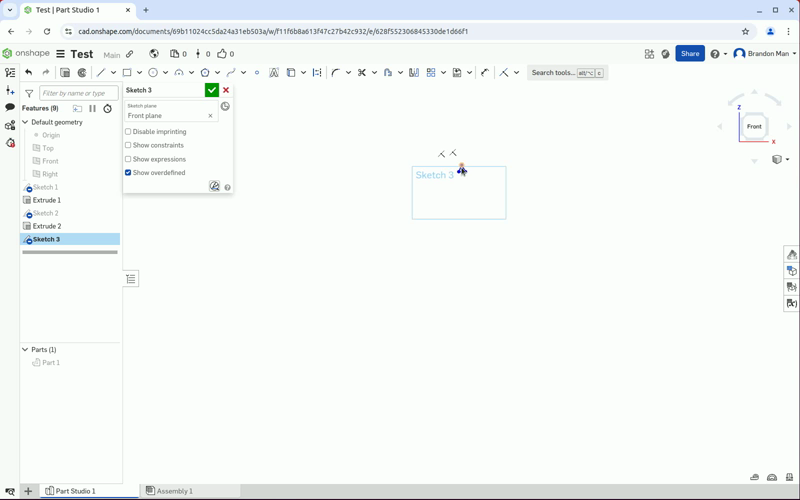
scroll(6)
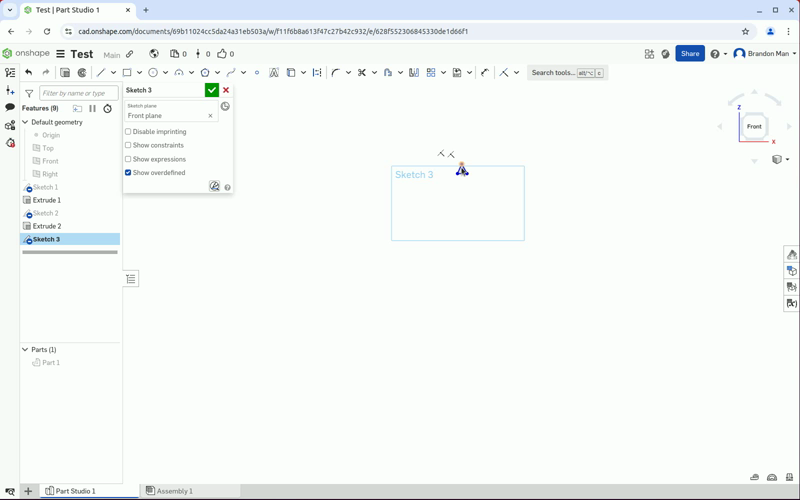
scroll(6)
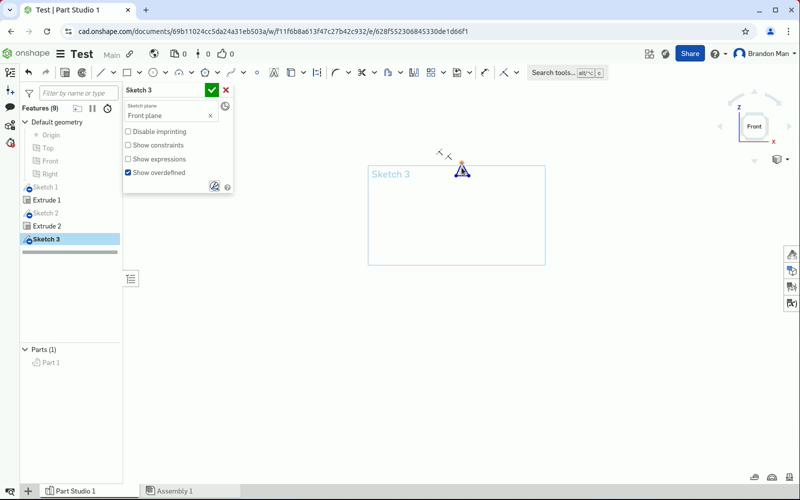
scroll(6)
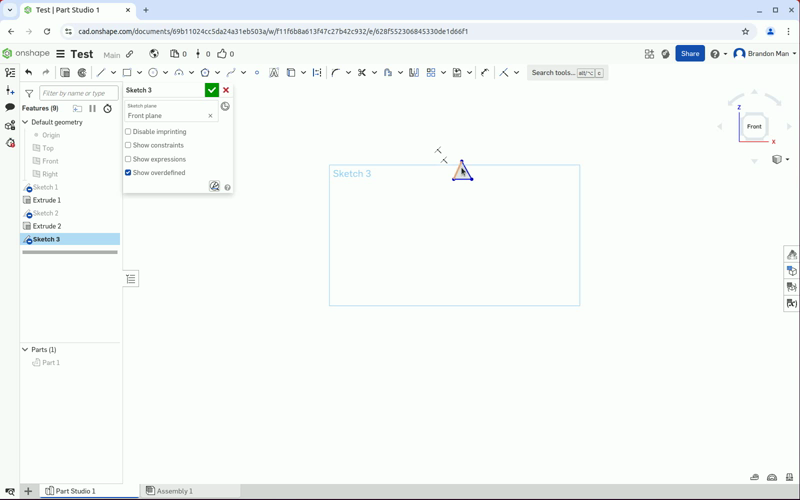
scroll(6)
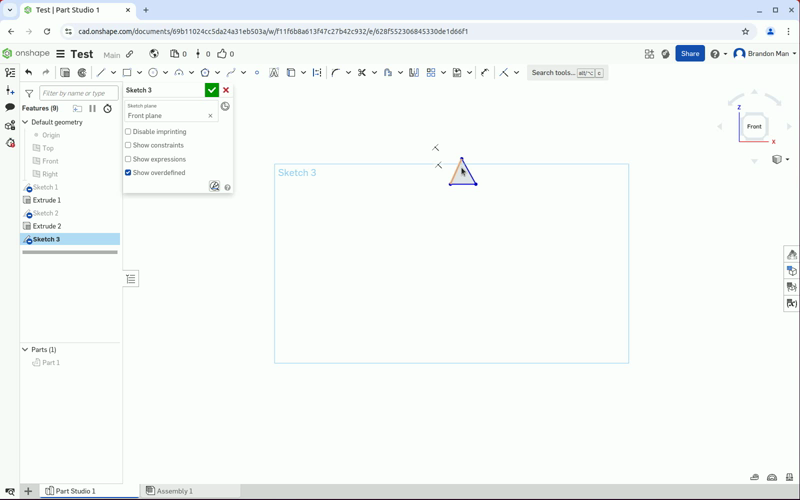
scroll(6)
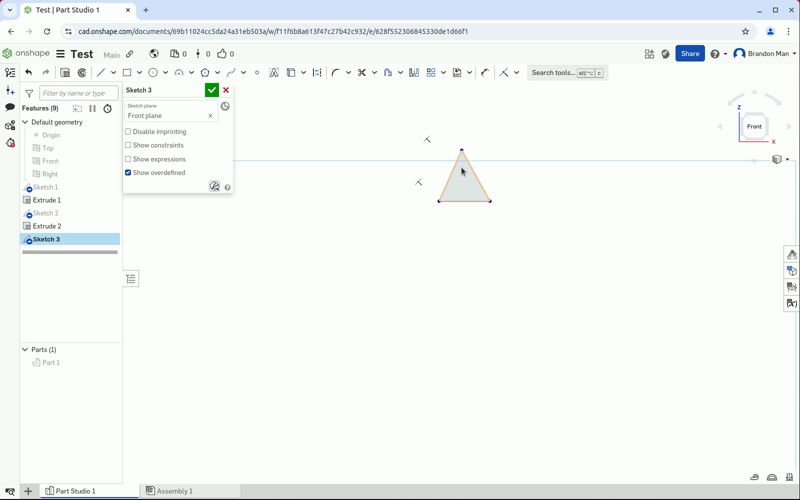
click(461, 167)
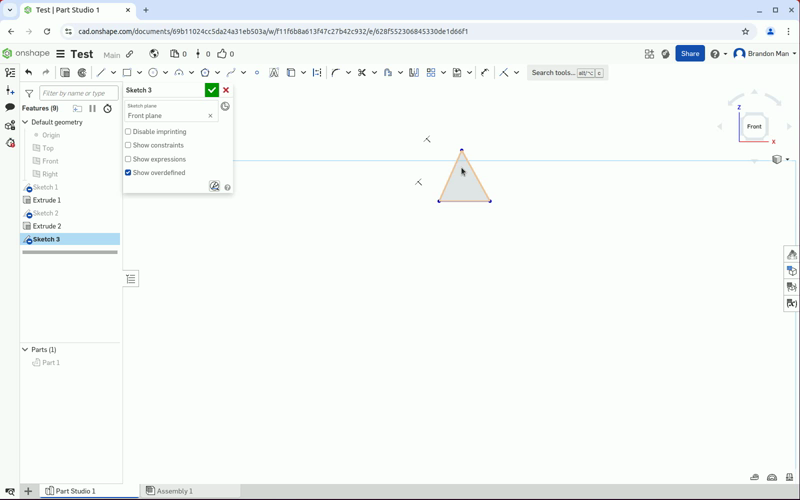
scroll(-6)
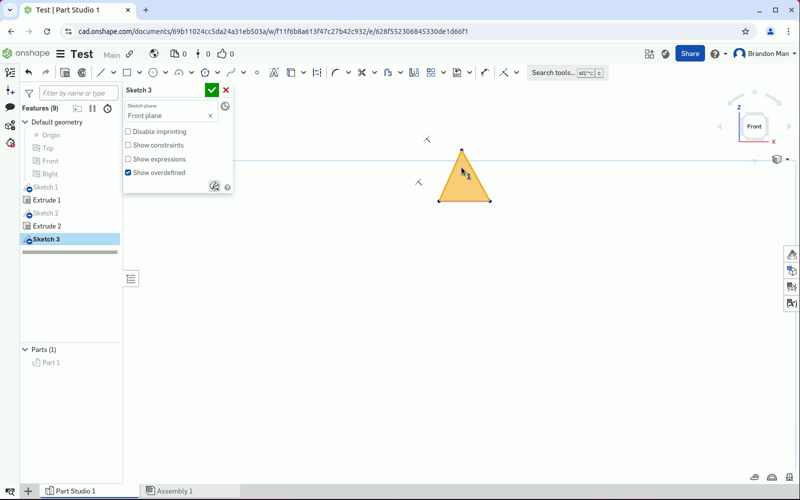
scroll(-6)
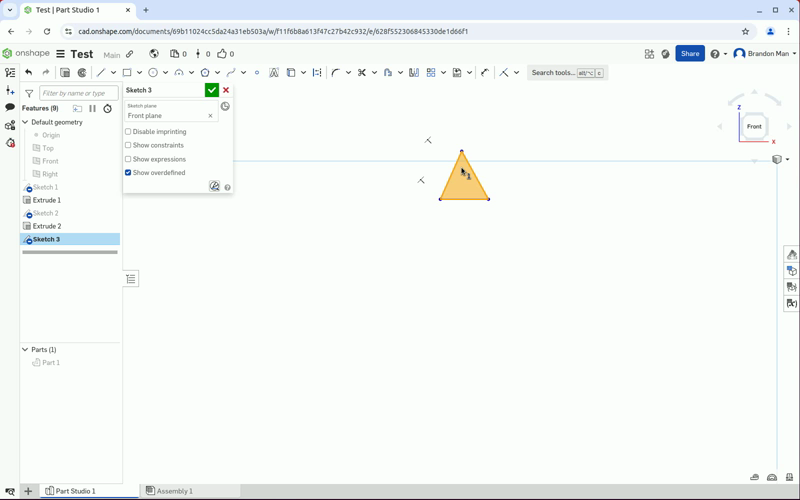
scroll(-6)
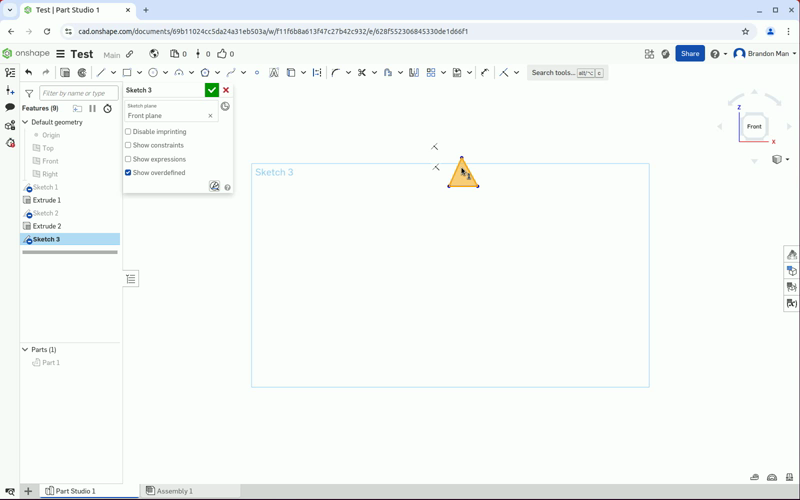
scroll(-6)
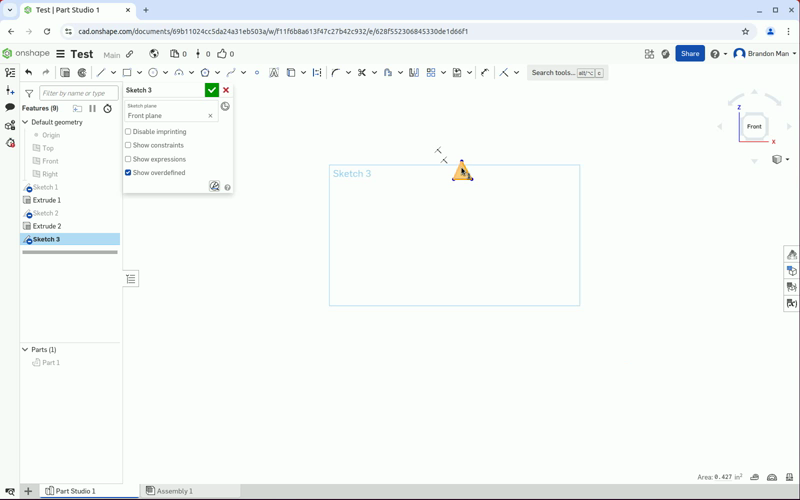
scroll(-6)
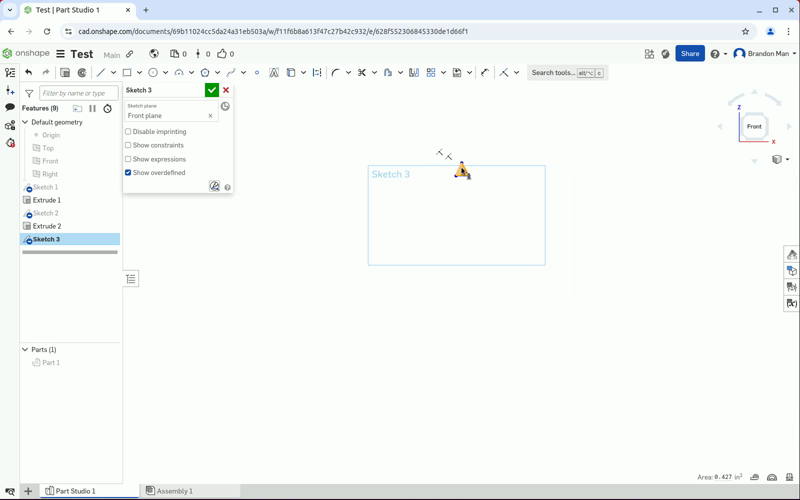
scroll(-6)
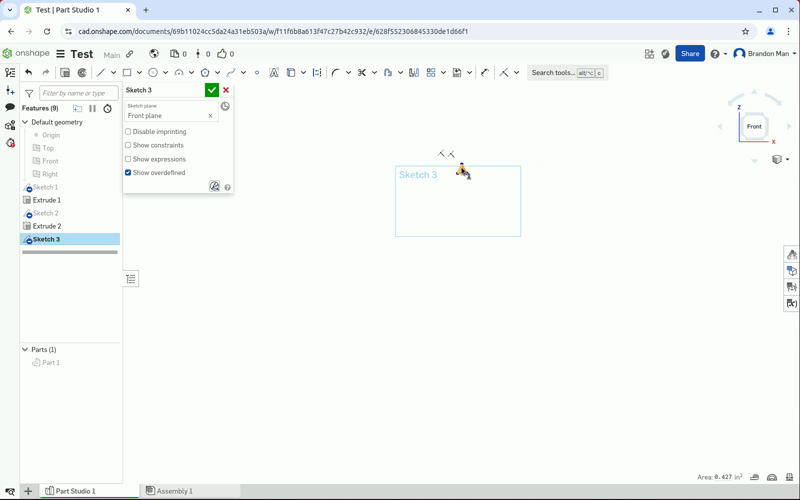
scroll(-6)
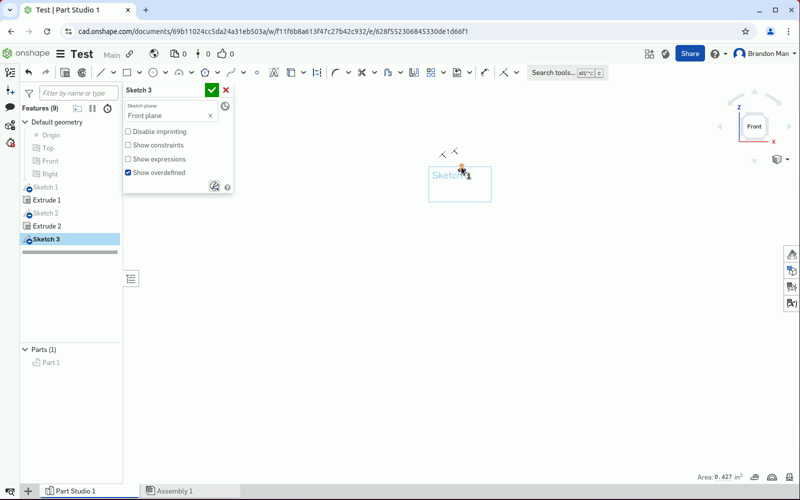
mouse_move(73, 352)
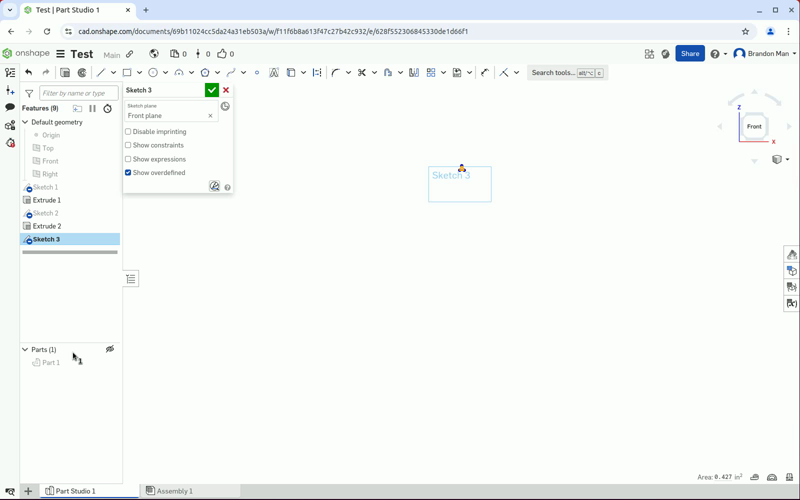
key(shift+y)
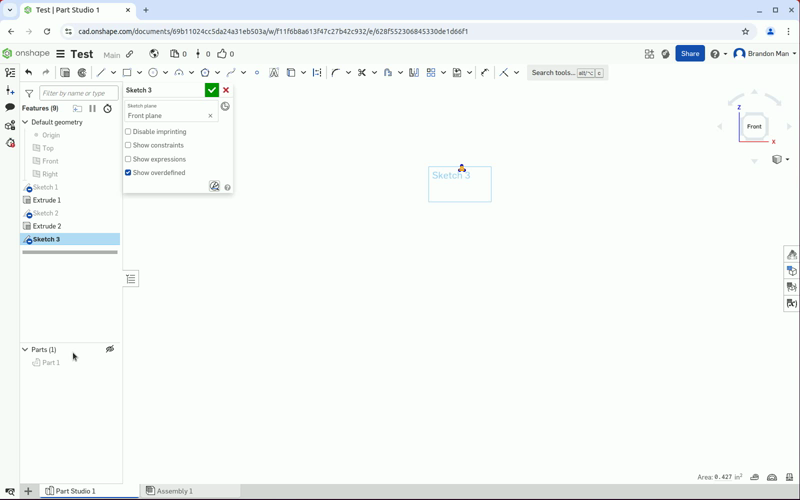
key(shift+e)
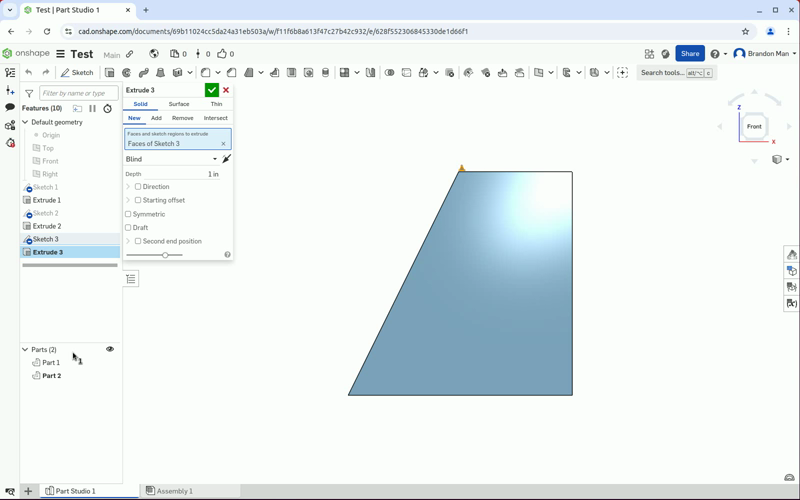
mouse_move(143, 106)
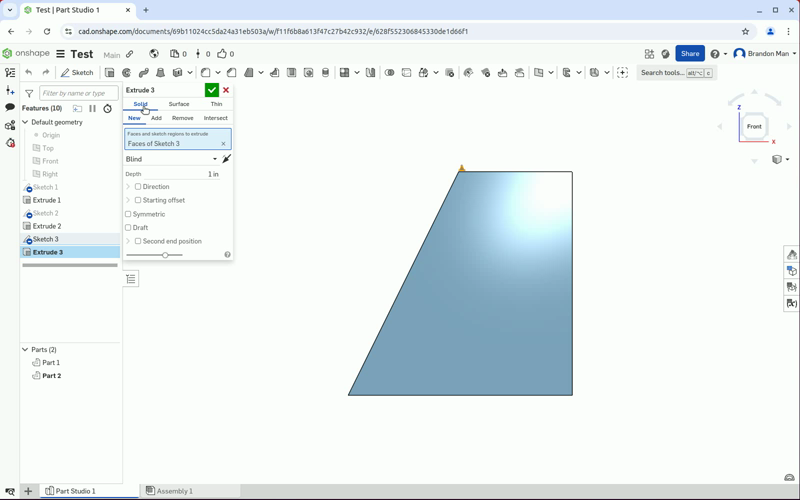
click(143, 106)
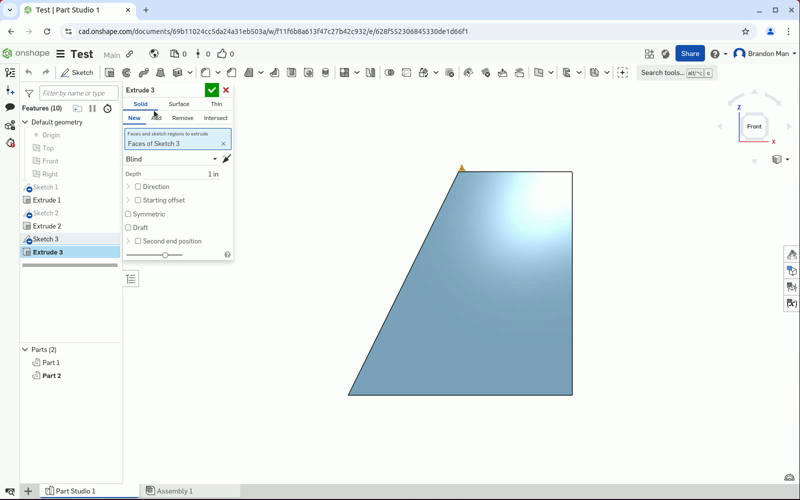
mouse_move(186, 120)
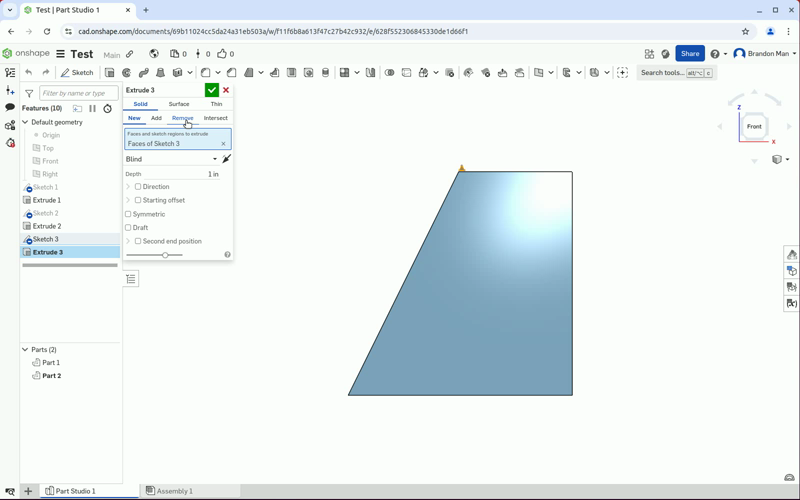
click(186, 120)
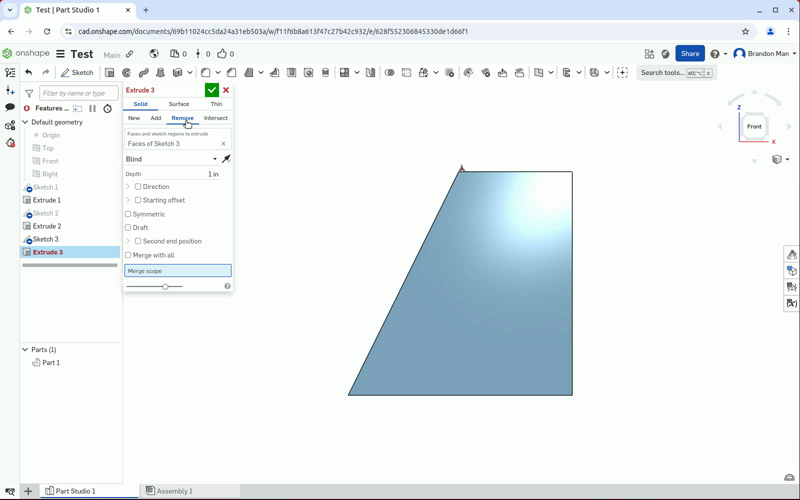
key(tab, 4)
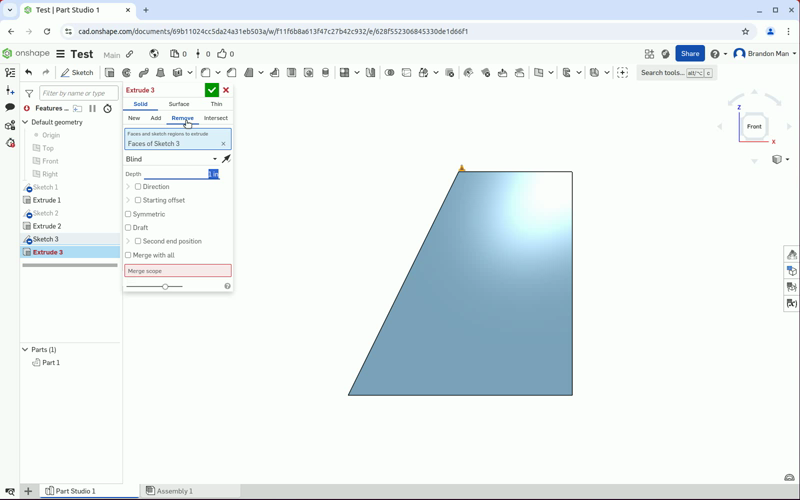
text(30.811)
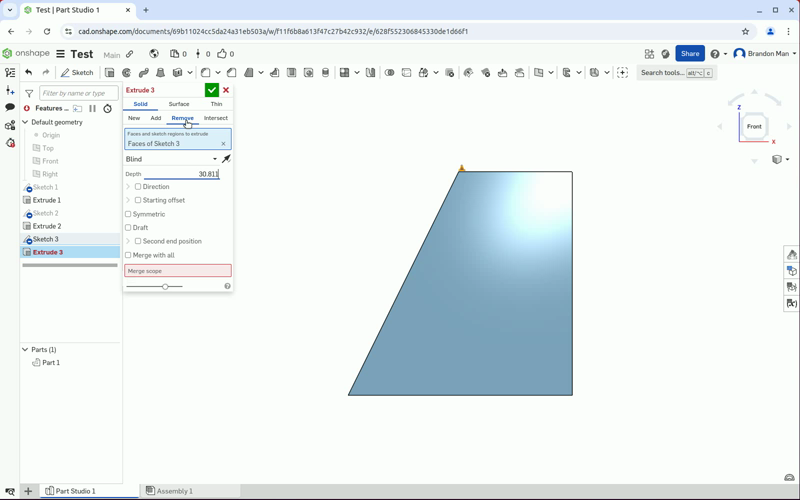
key(tab, 3)
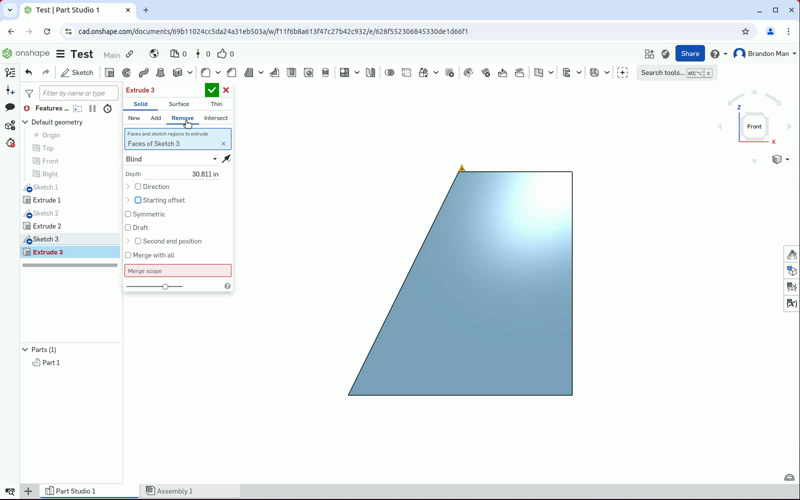
key(tab, 2)
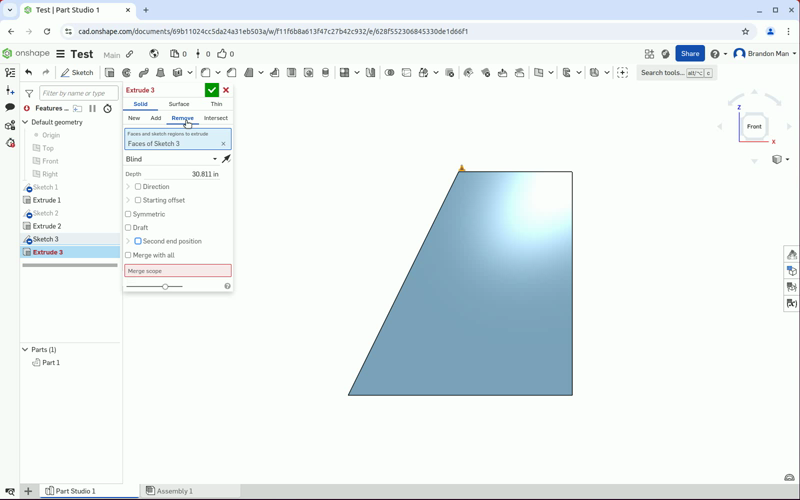
key(space)
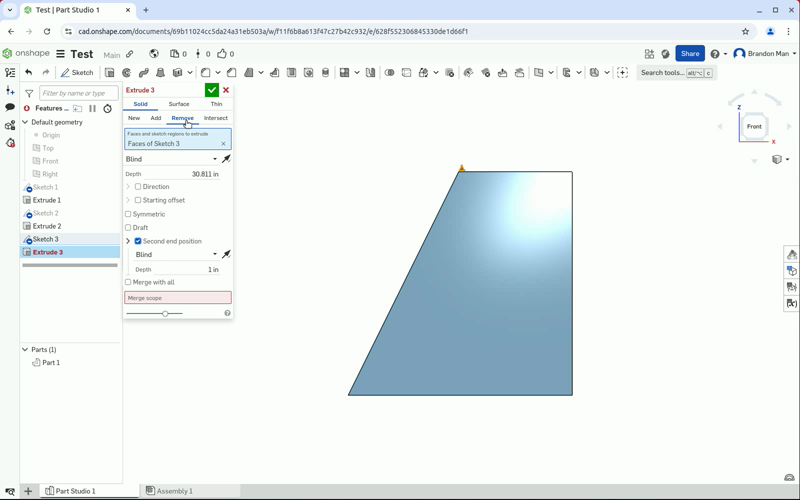
key(tab, 3)
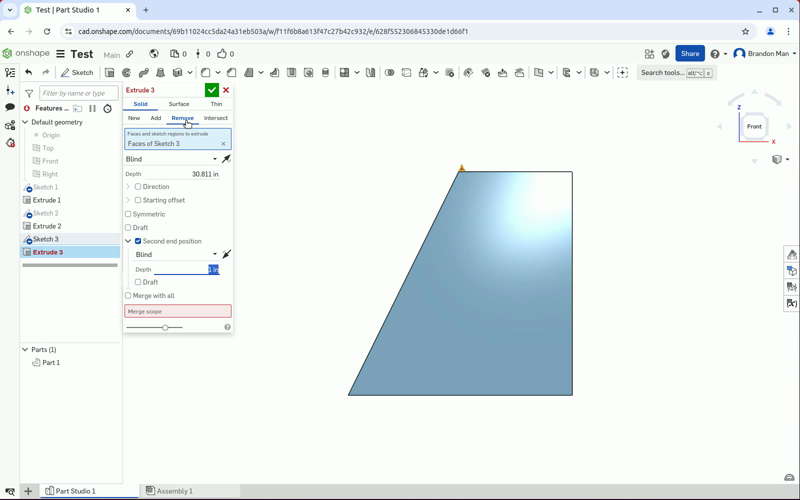
text(30.57)
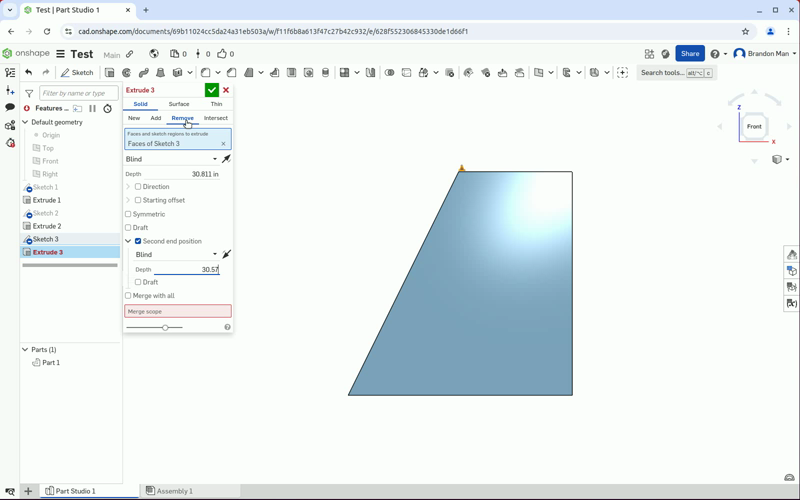
key(tab, 2)
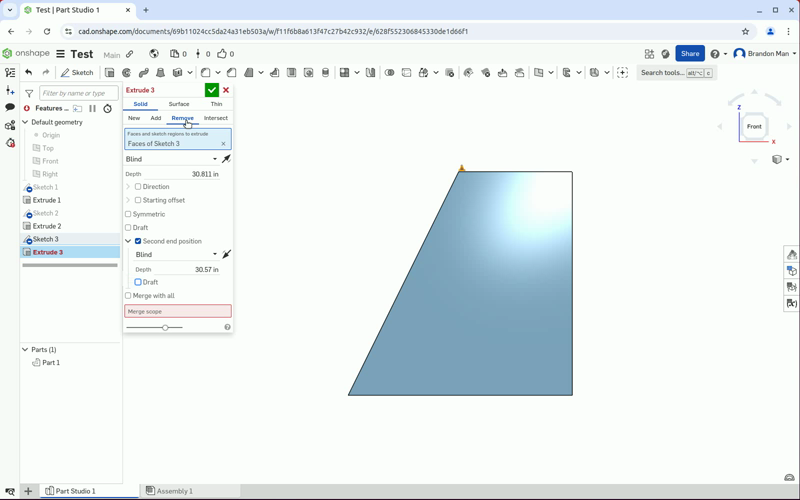
key(space)
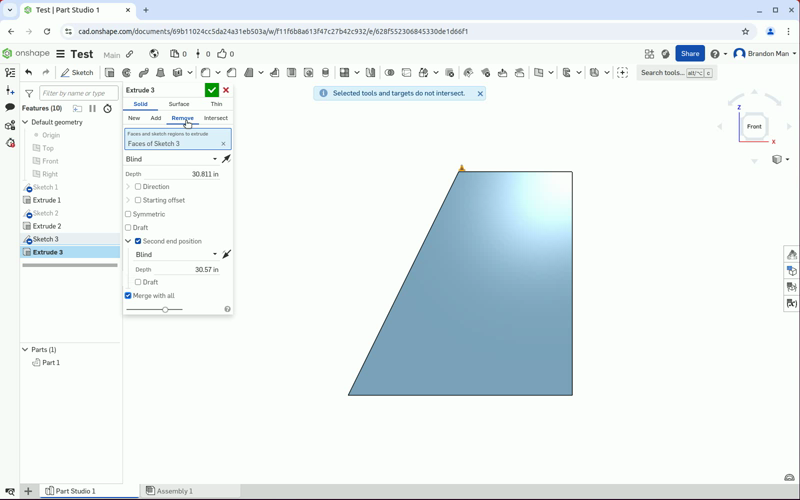
key(enter)
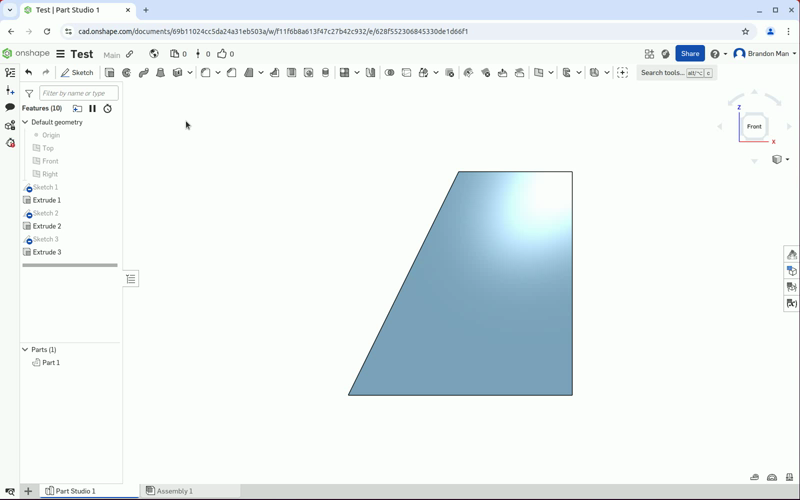
key(shift+h)
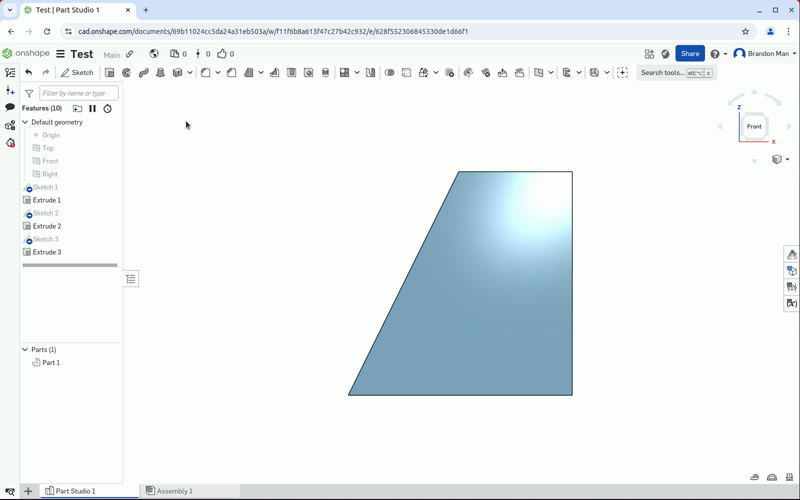
key(shift+h)
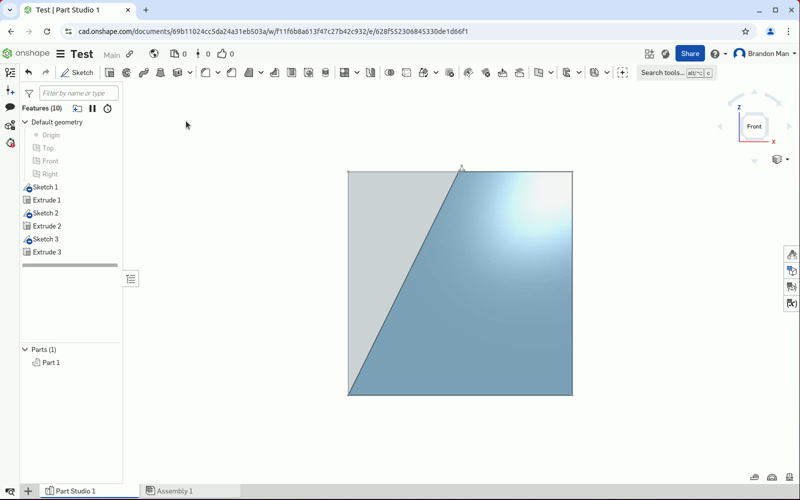
key(shift+7)
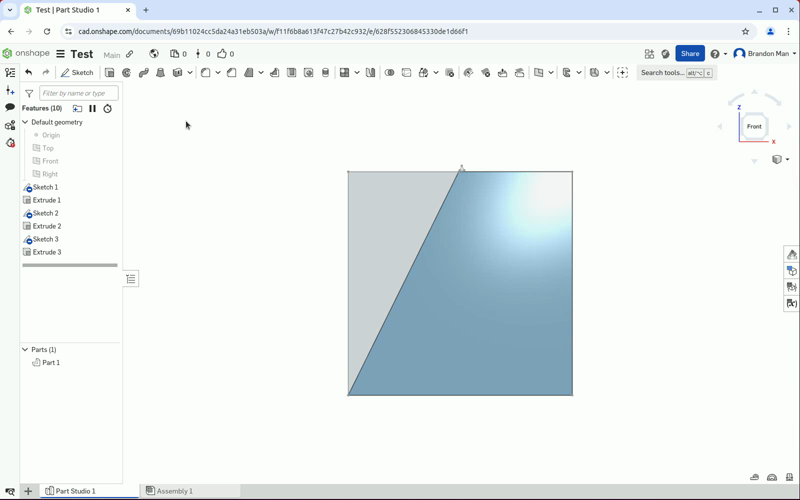
key(left, 2)
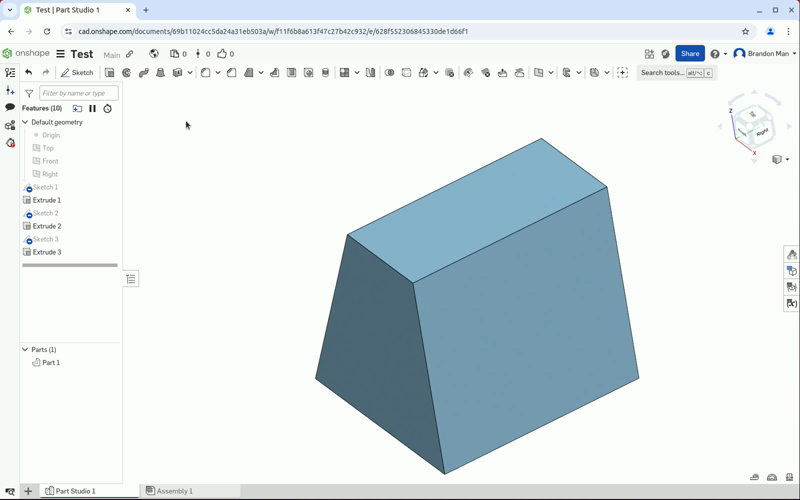
key(down, 2)
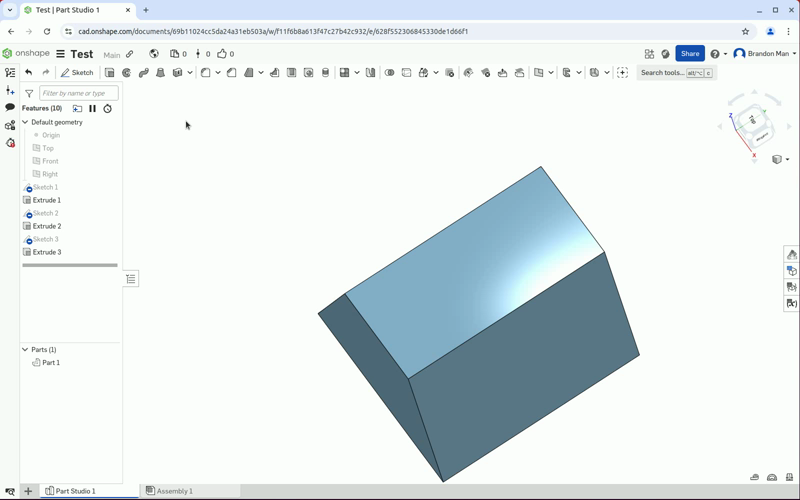
key(up, 2)
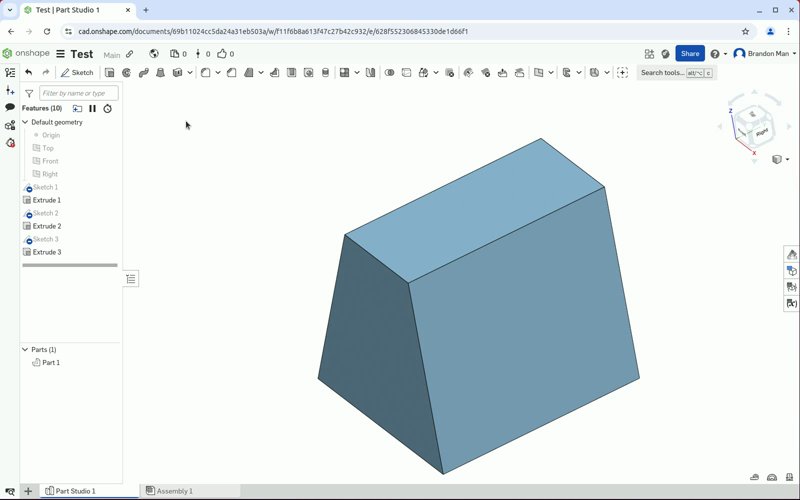
key(right, 2)
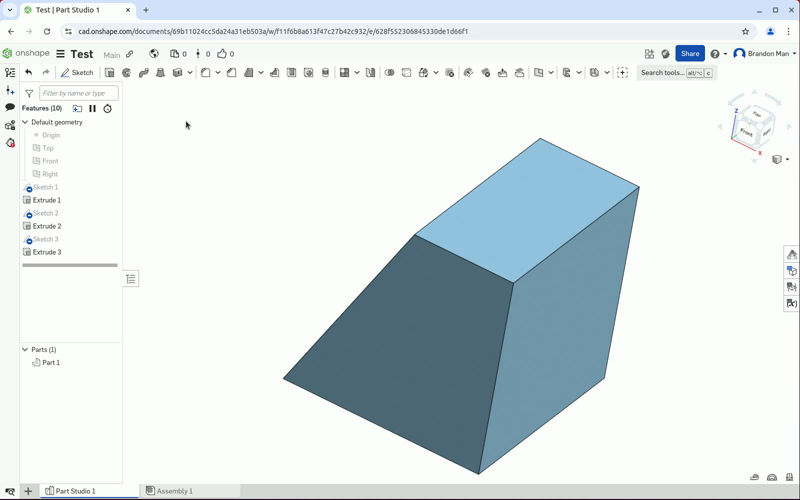
mouse_move(73, 189)
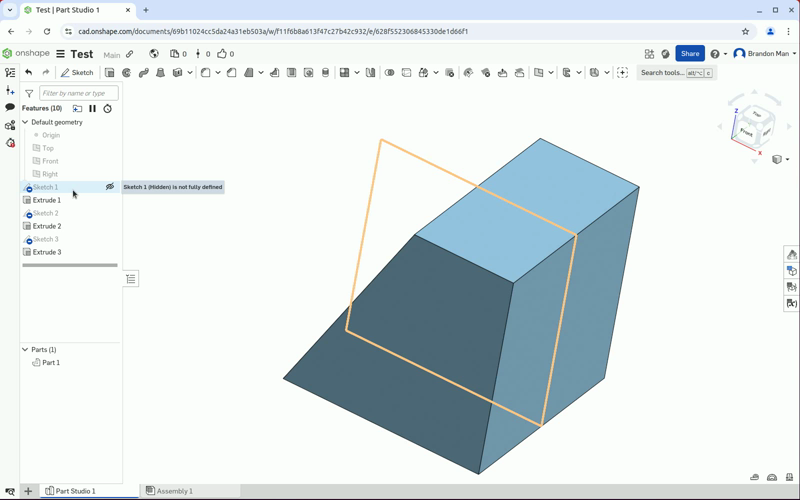
click(73, 189)